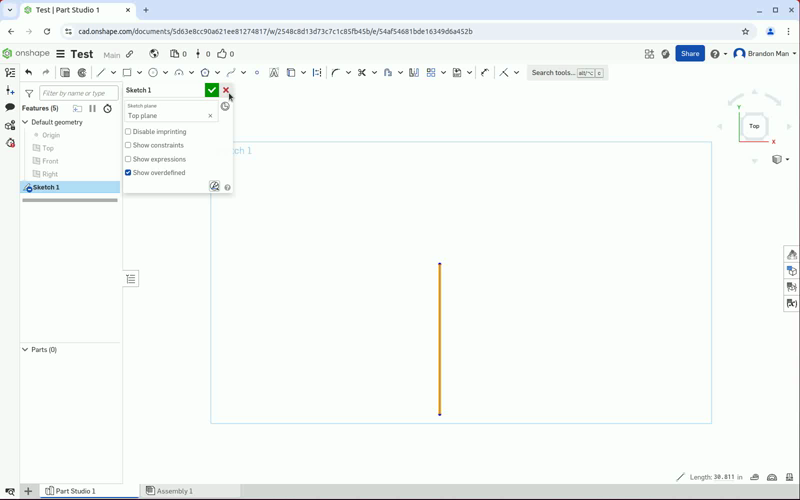
key(shift+h)
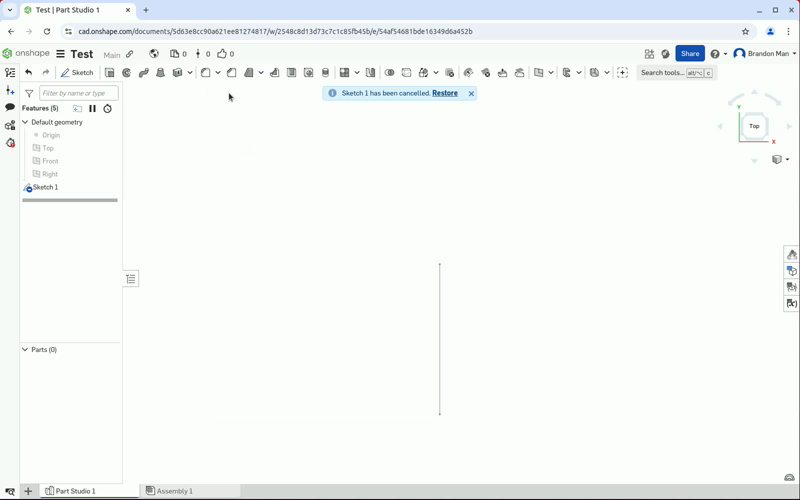
key(shift+s)
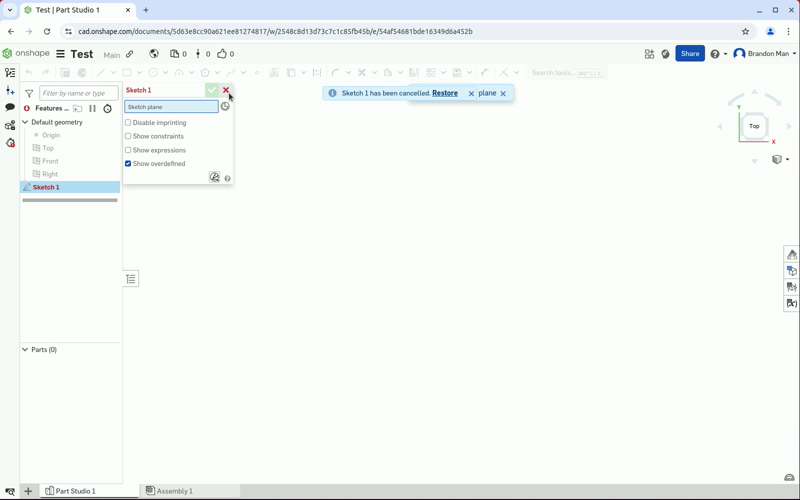
mouse_move(73, 150)
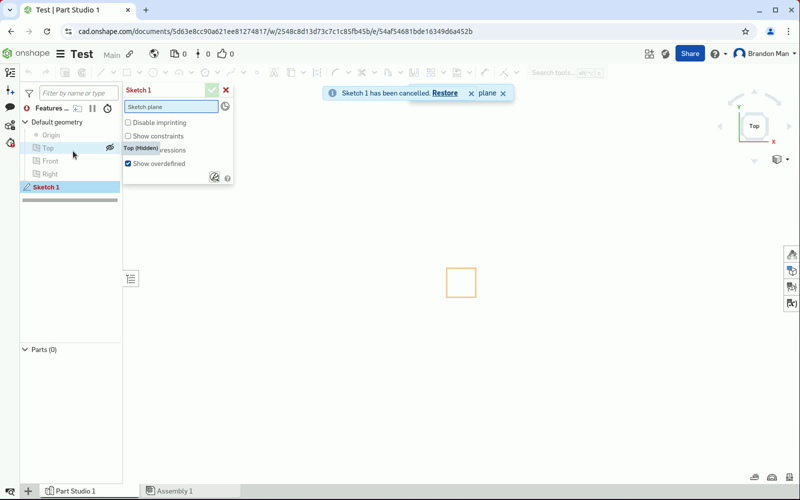
click(73, 150)
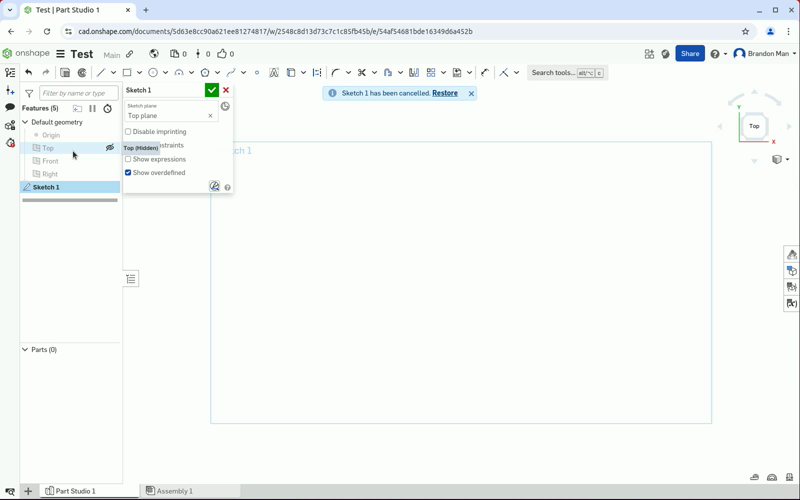
mouse_move(73, 352)
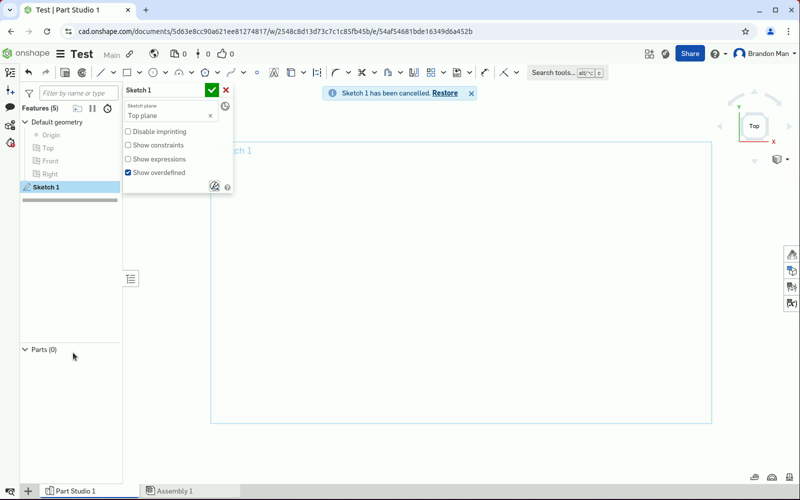
key(y)
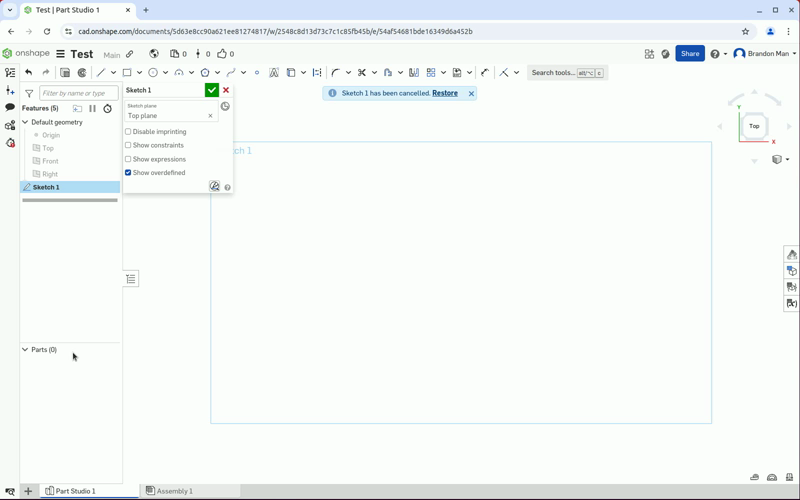
key(l)
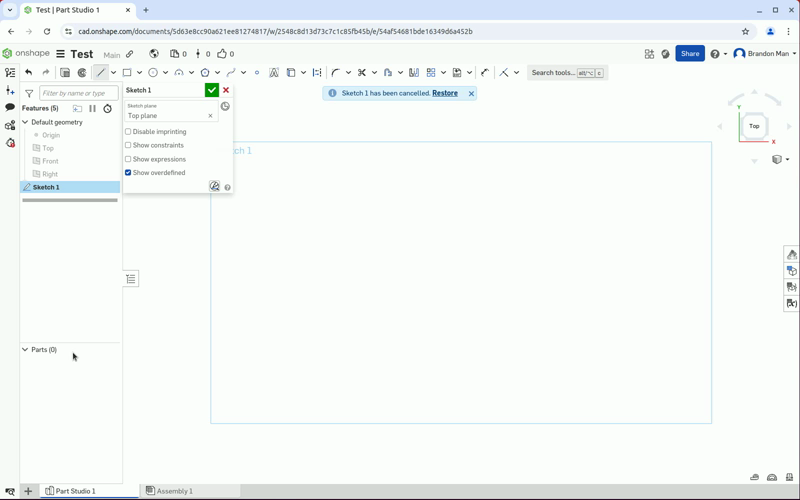
key_down(shift)
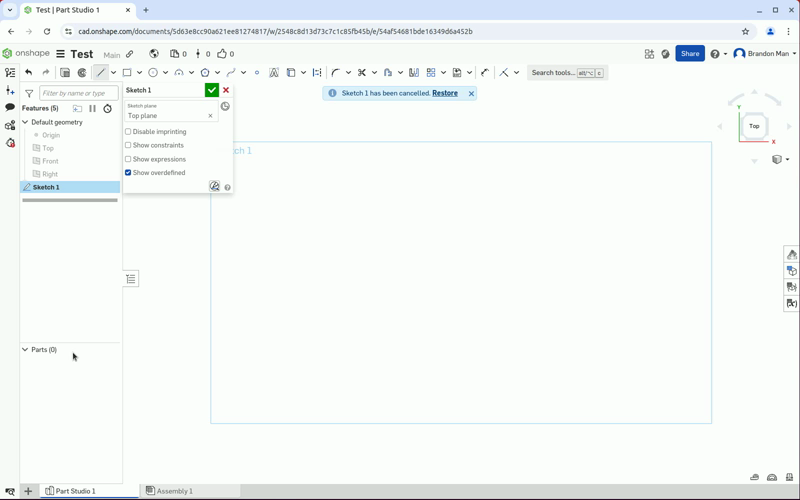
mouse_move(348, 305)
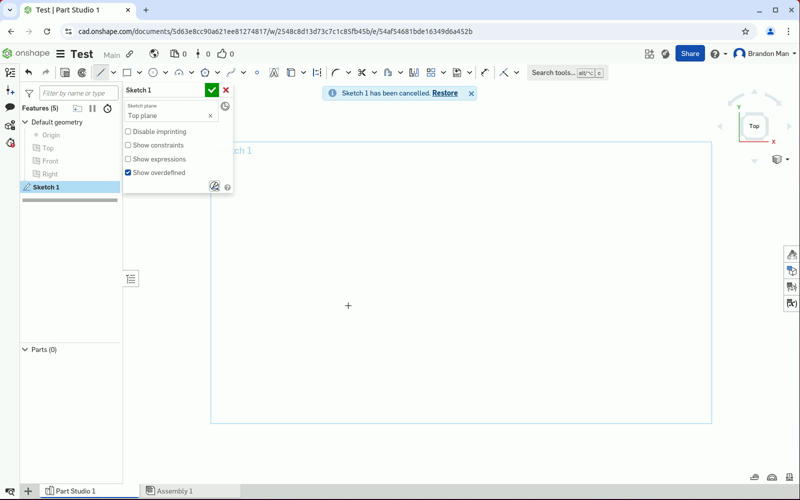
click(348, 305)
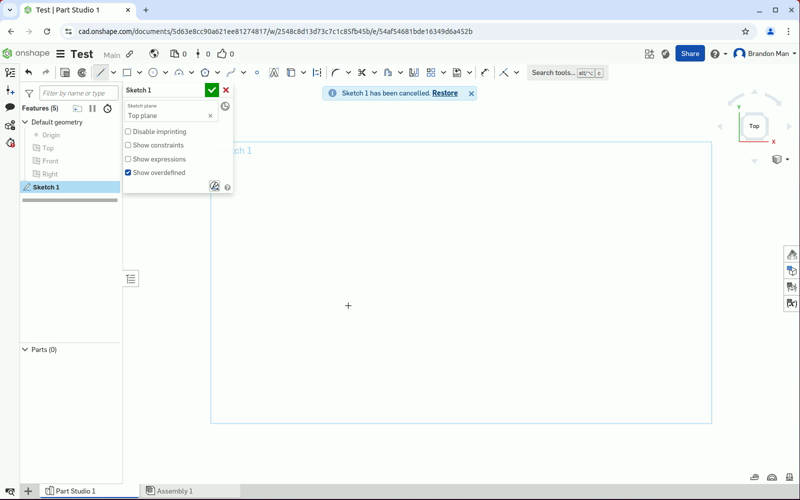
key_up(shift)
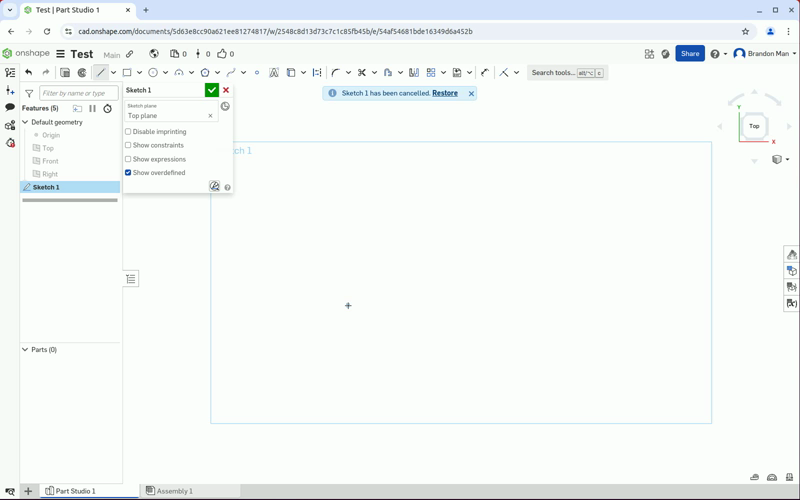
key_down(shift)
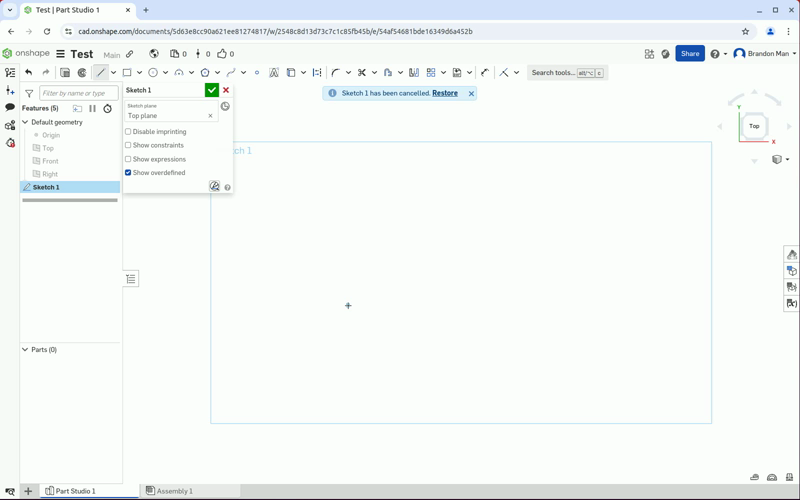
mouse_move(572, 305)
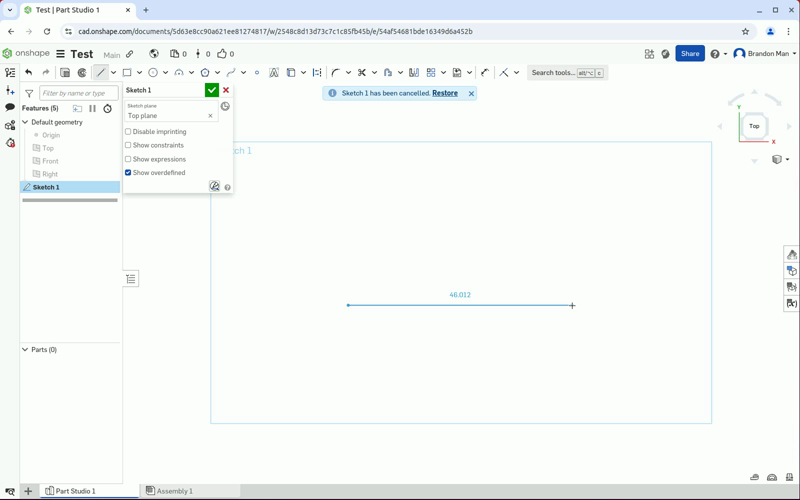
click(572, 305)
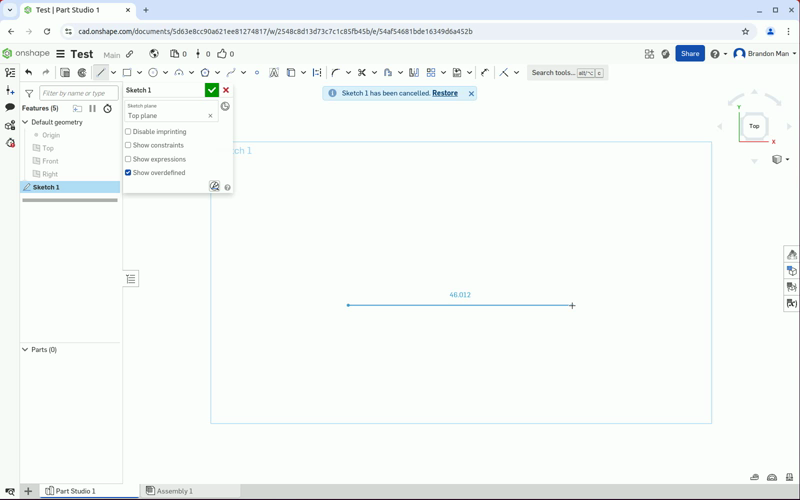
key_up(shift)
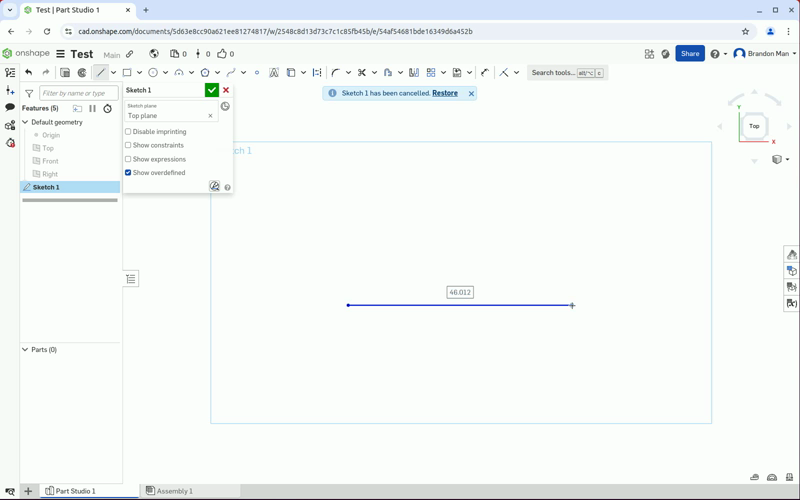
key_down(shift)
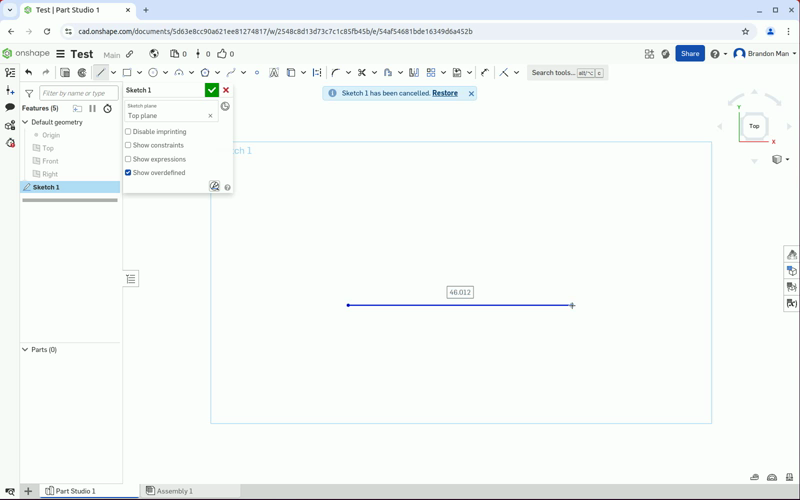
mouse_move(589, 305)
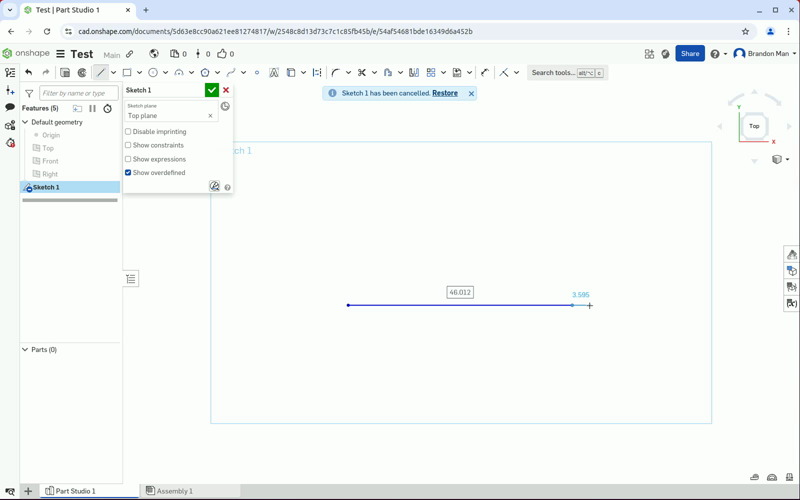
mouse_move(572, 260)
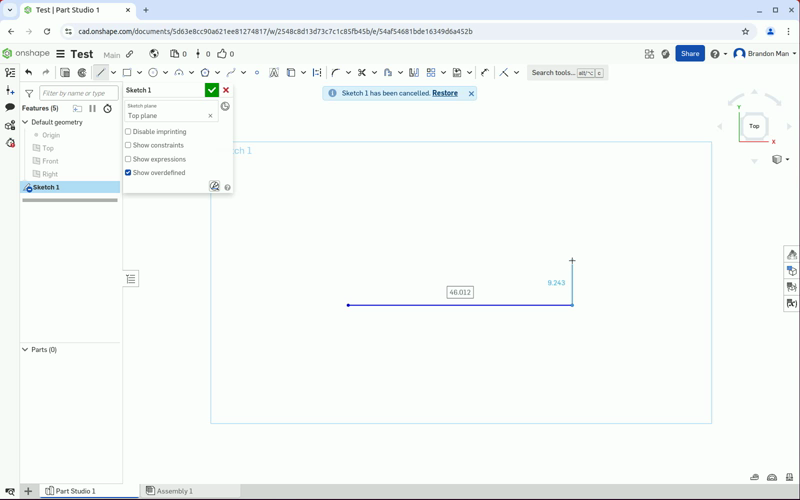
click(572, 260)
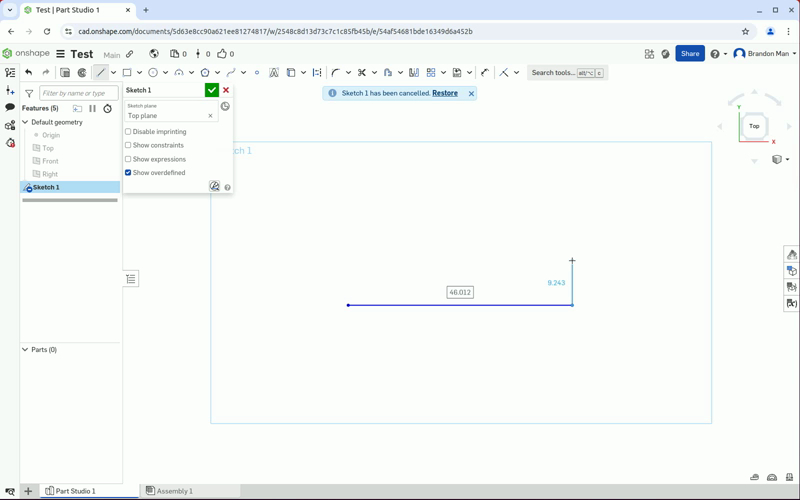
key_up(shift)
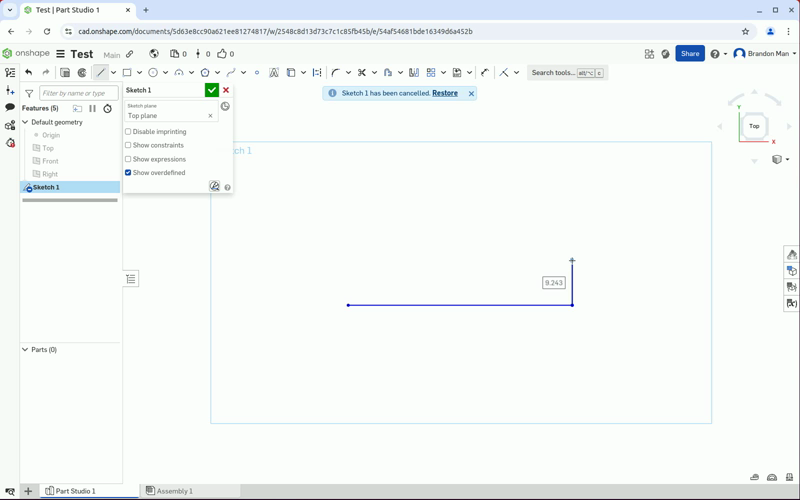
key_down(shift)
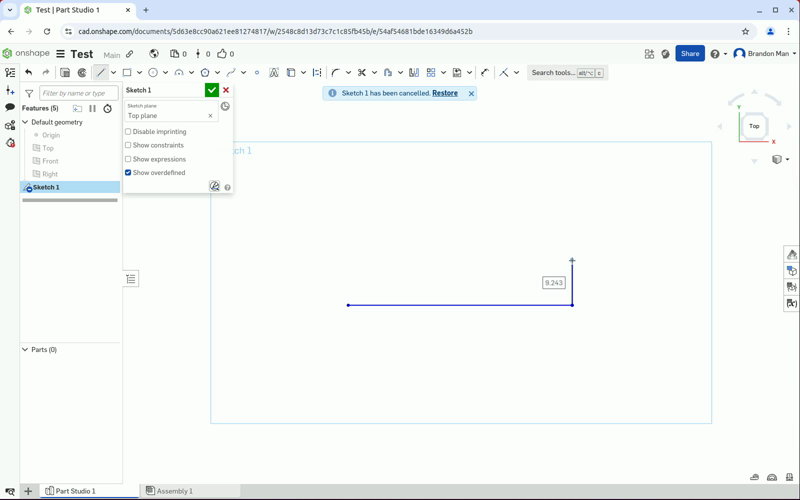
mouse_move(348, 260)
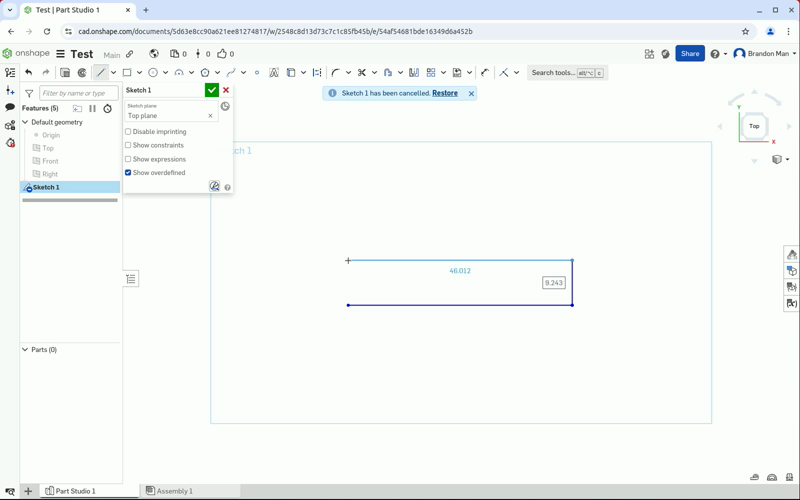
click(348, 260)
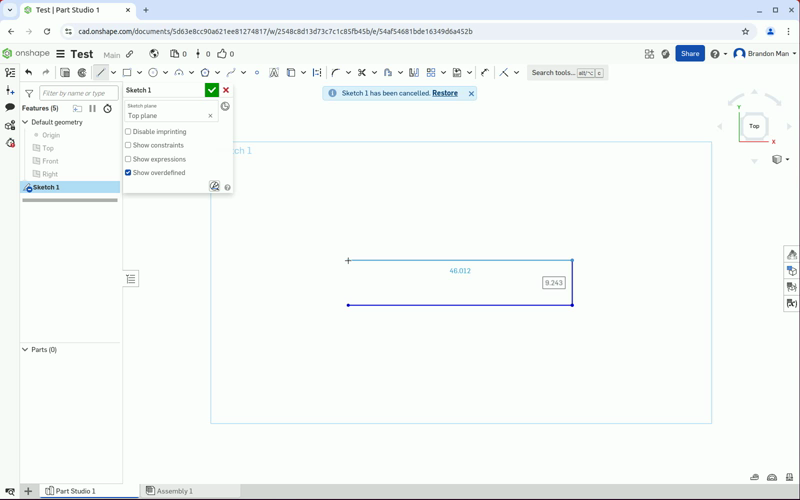
key_up(shift)
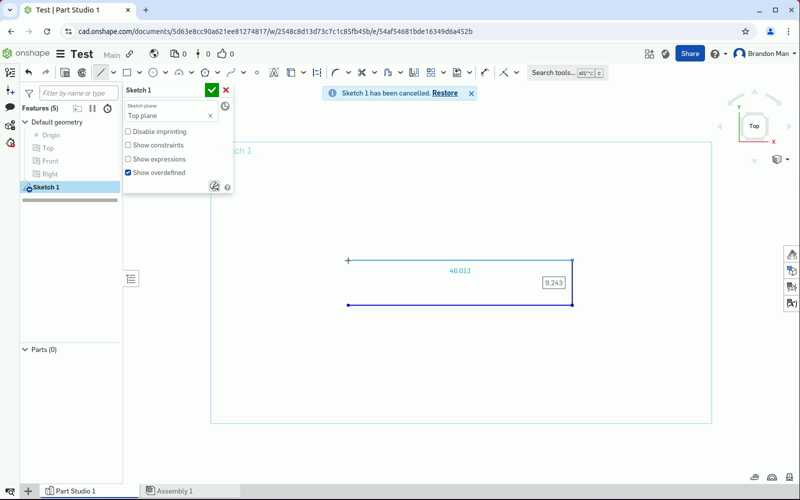
mouse_move(378, 260)
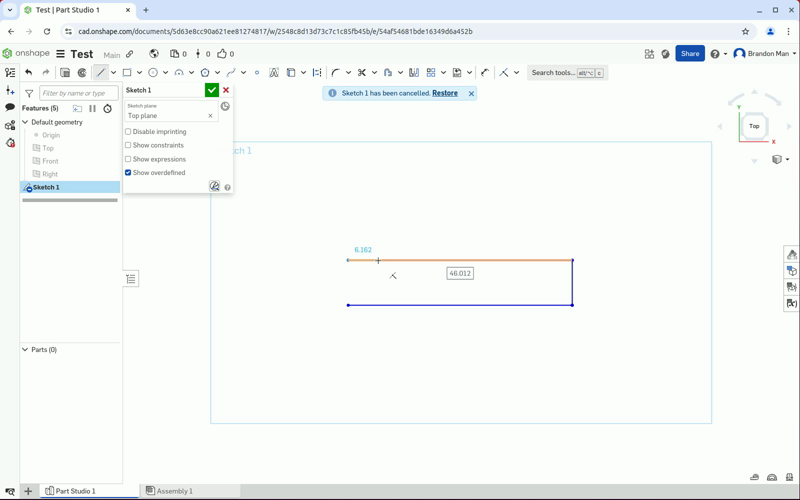
key_down(shift)
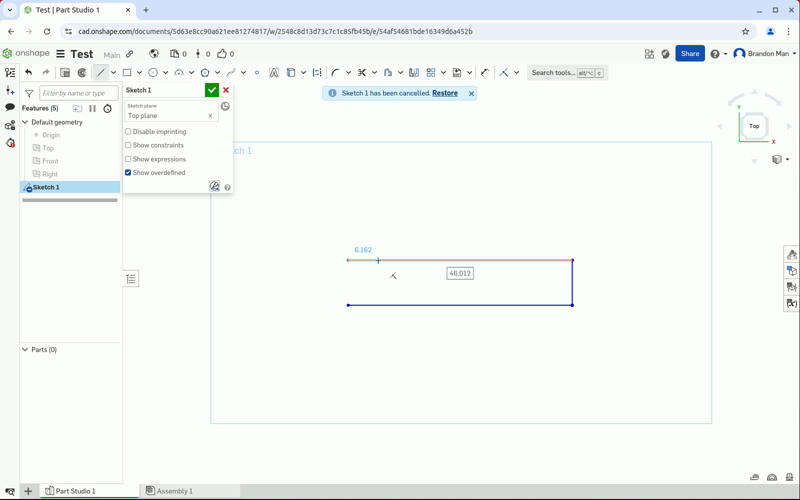
mouse_move(348, 305)
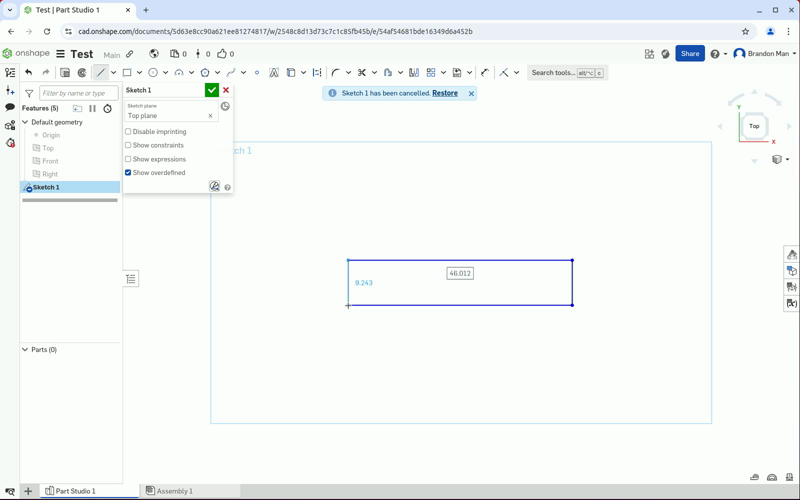
key_up(shift)
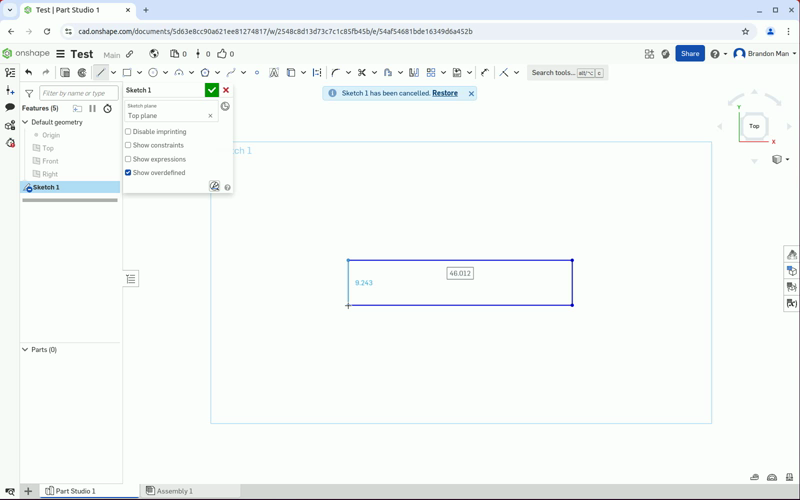
click(348, 305)
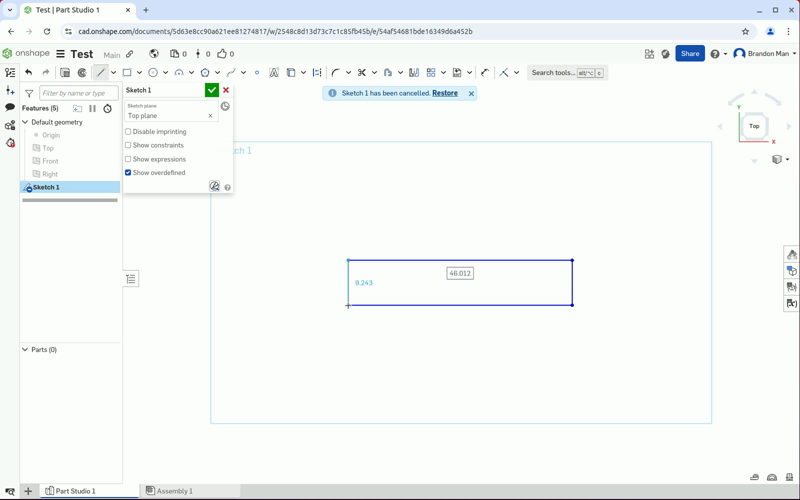
key(esc)
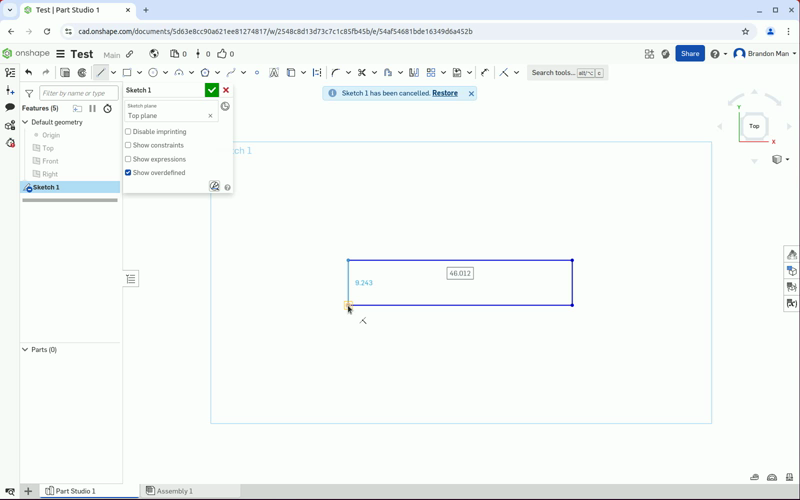
key(c)
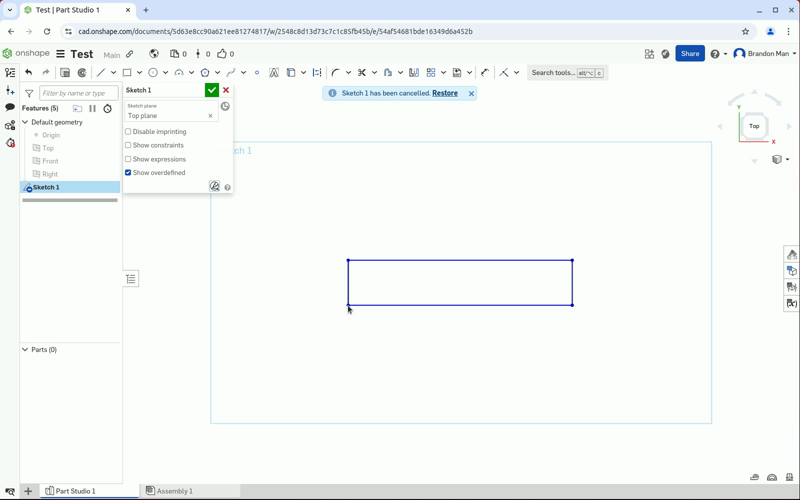
key_down(shift)
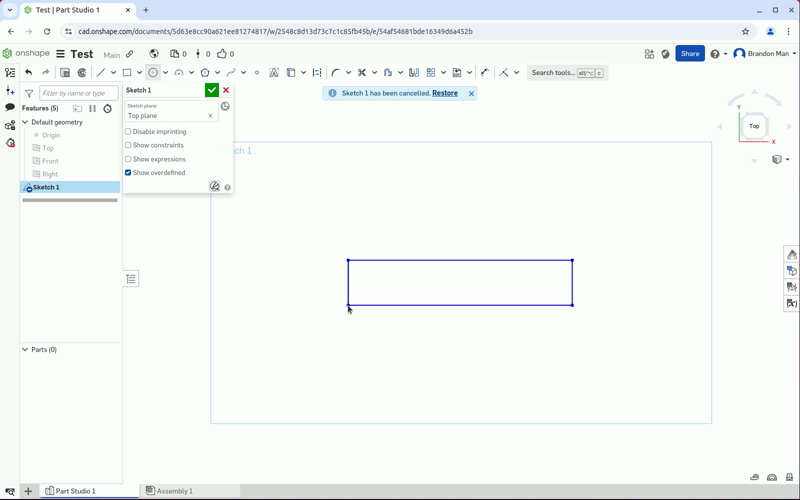
mouse_move(386, 281)
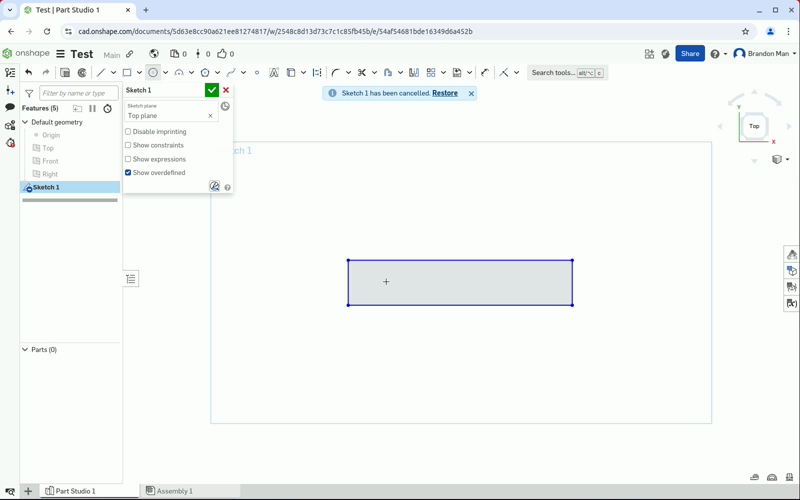
click(386, 281)
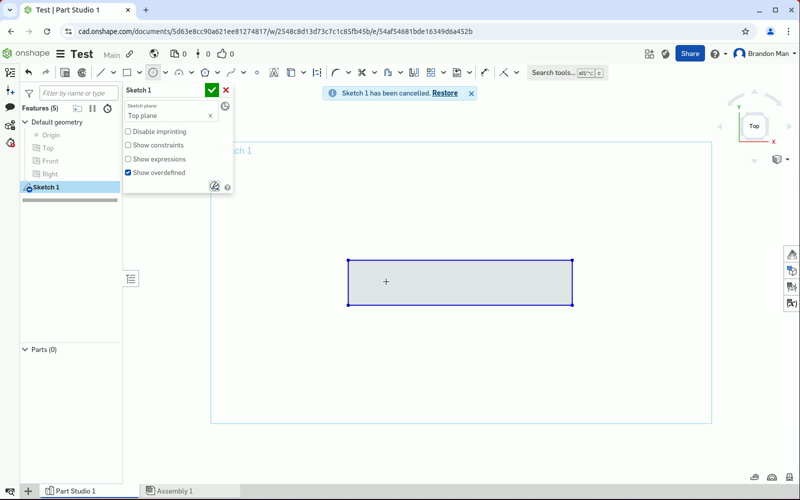
key_up(shift)
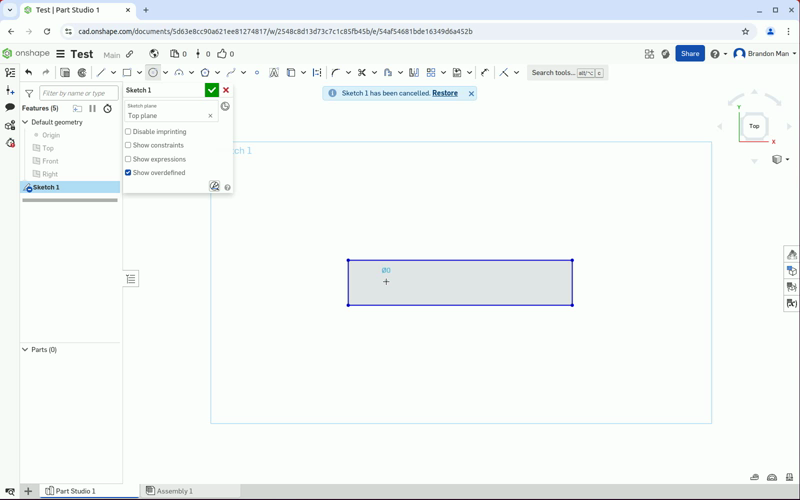
mouse_move(397, 281)
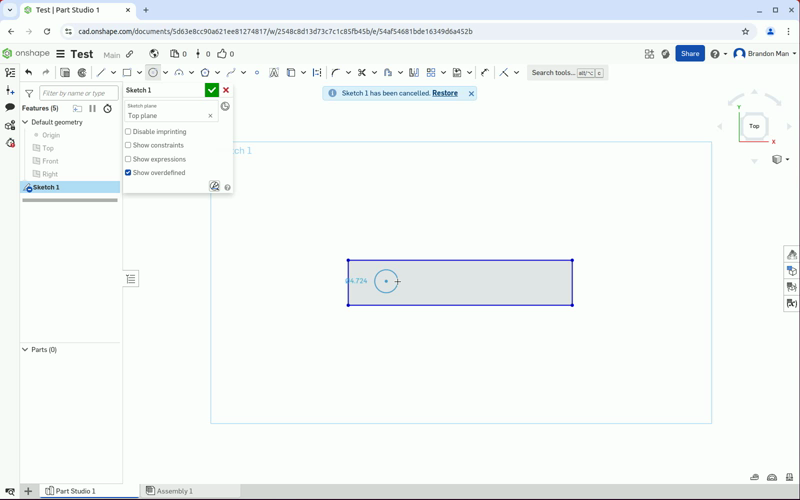
click(397, 281)
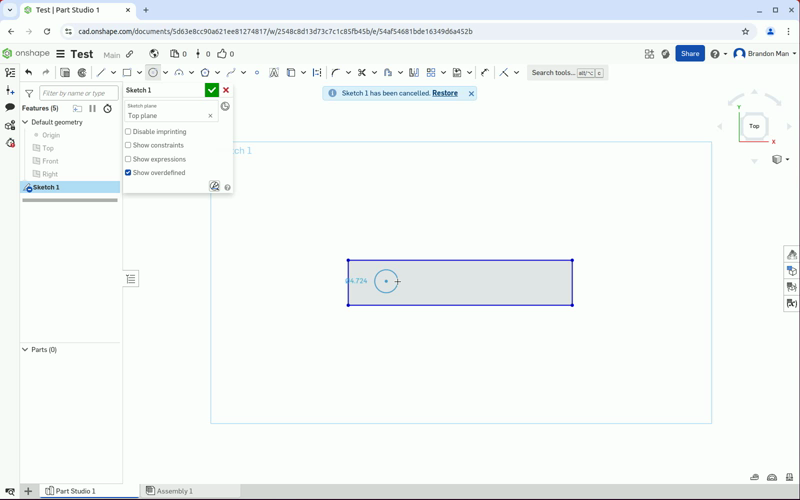
key(esc)
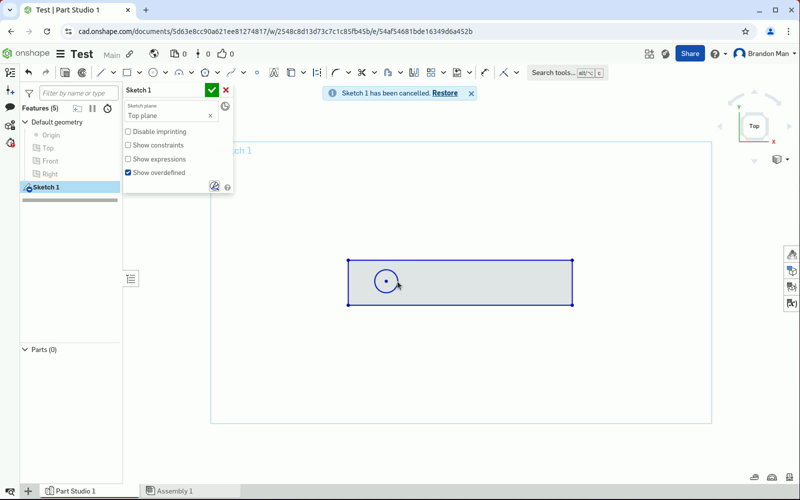
key(c)
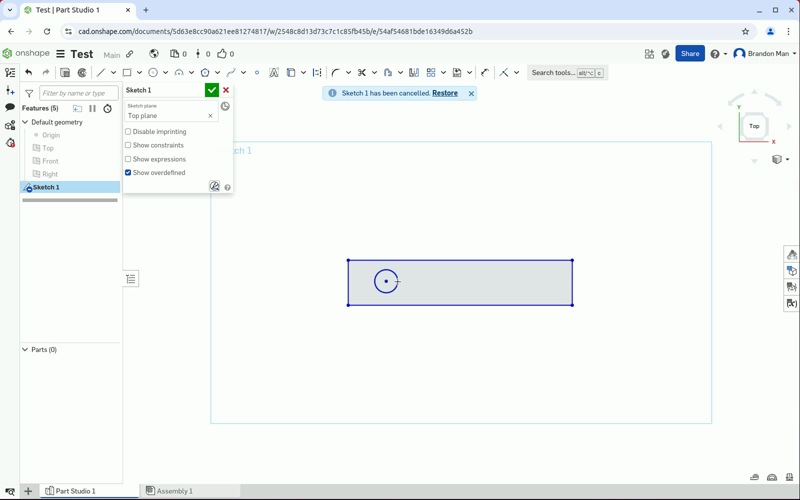
key_down(shift)
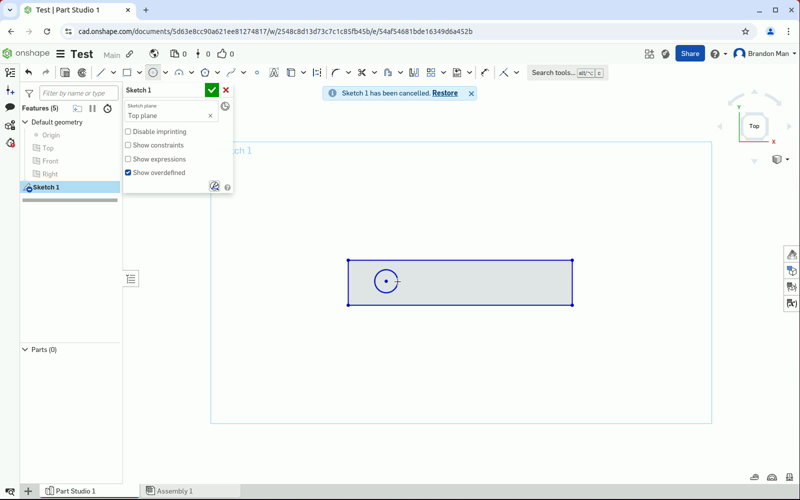
mouse_move(423, 281)
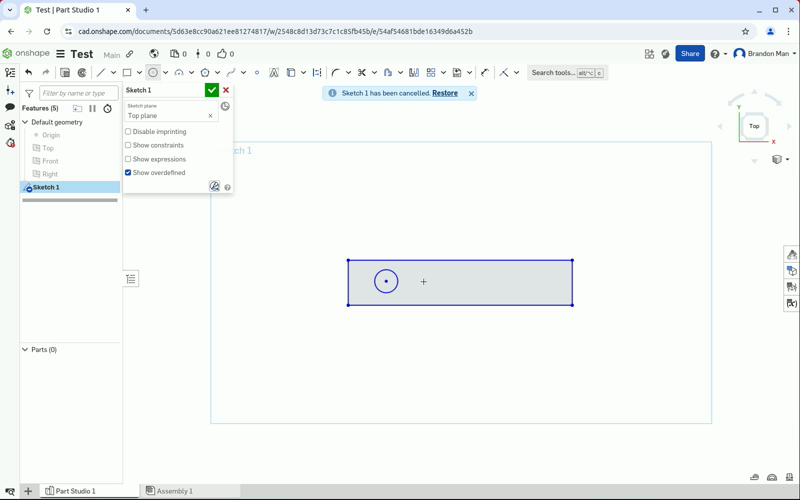
click(423, 281)
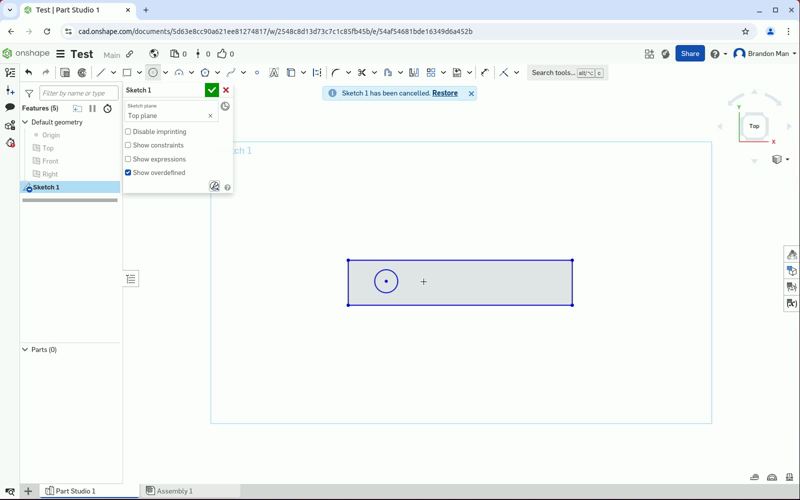
key_up(shift)
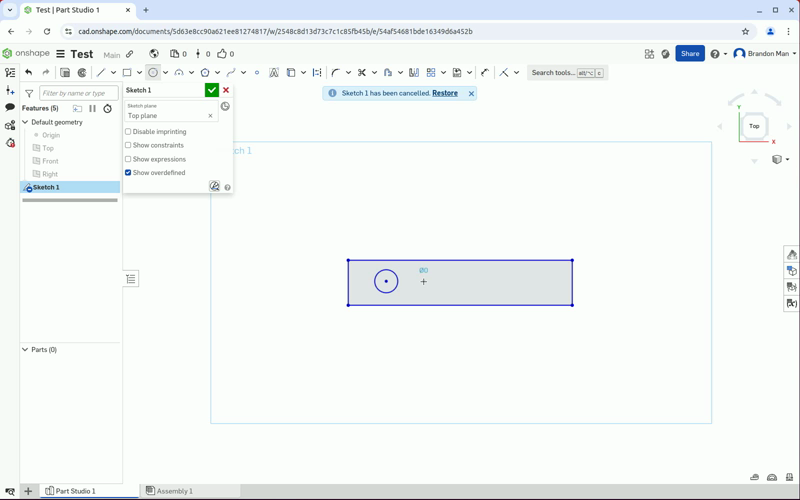
mouse_move(428, 281)
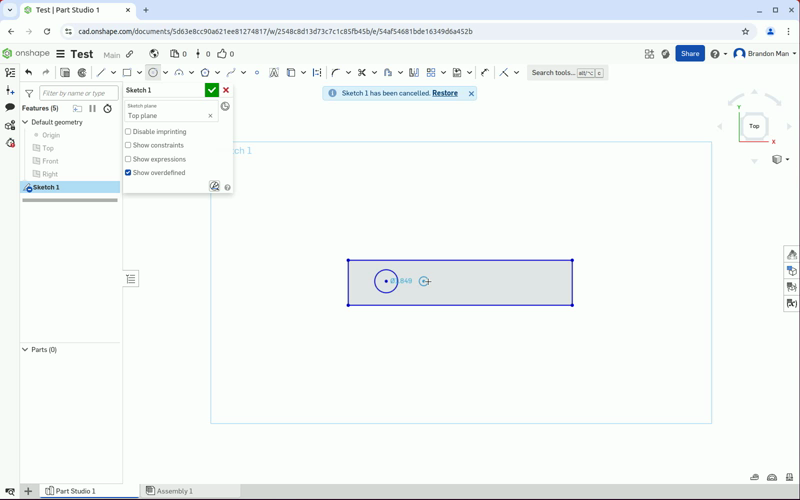
click(428, 281)
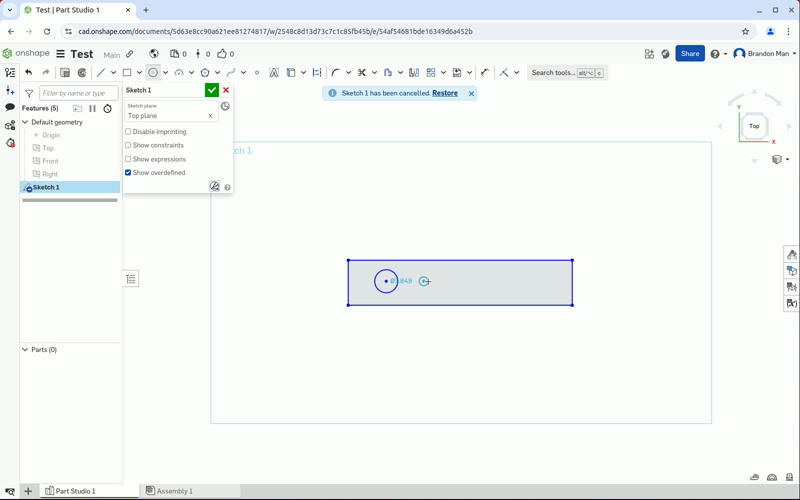
key(esc)
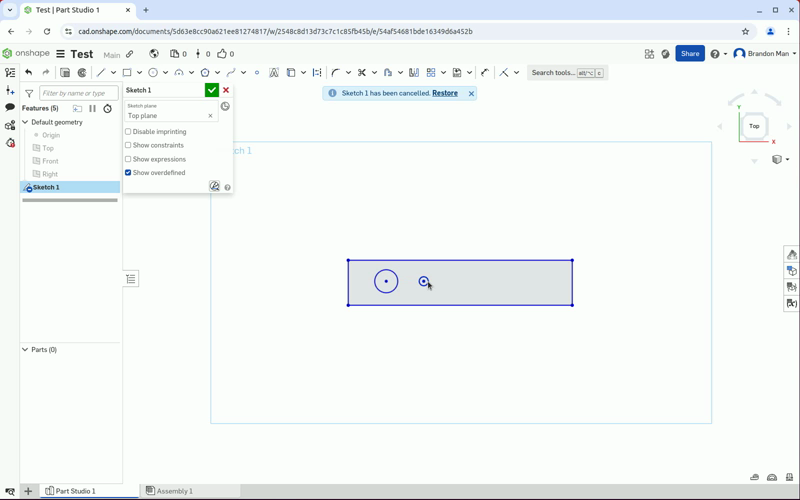
key(c)
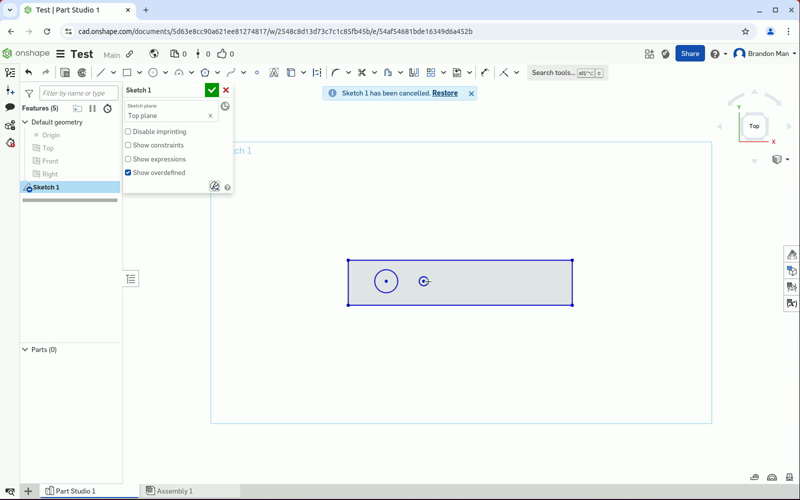
key_down(shift)
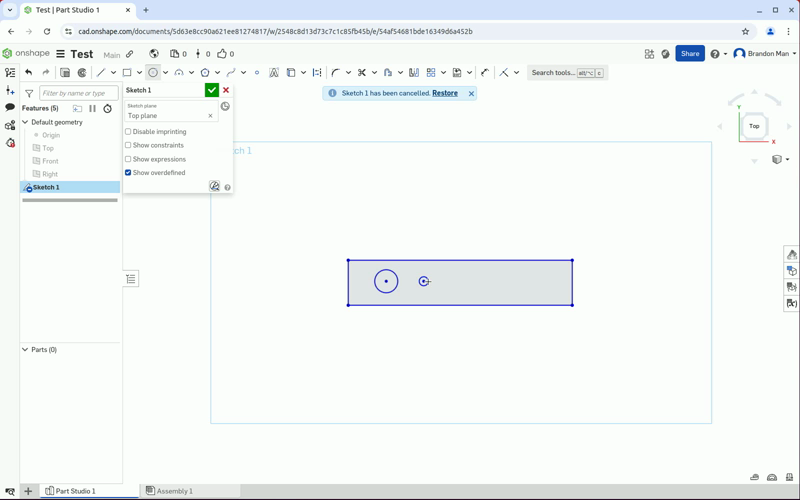
mouse_move(461, 281)
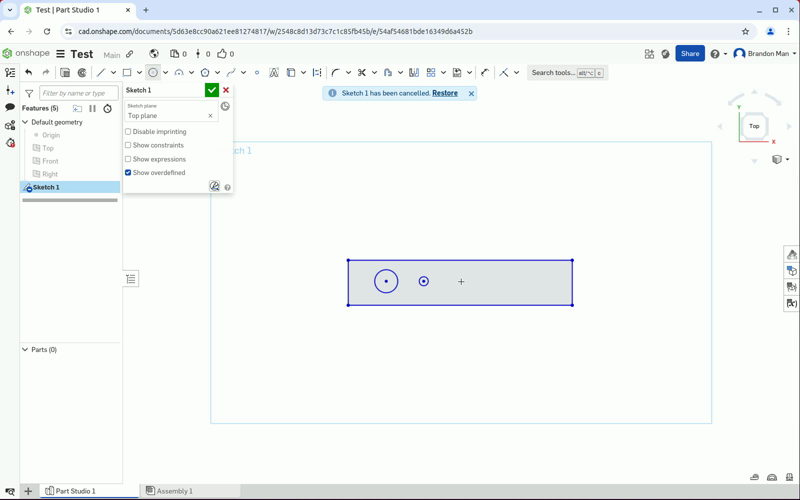
click(461, 281)
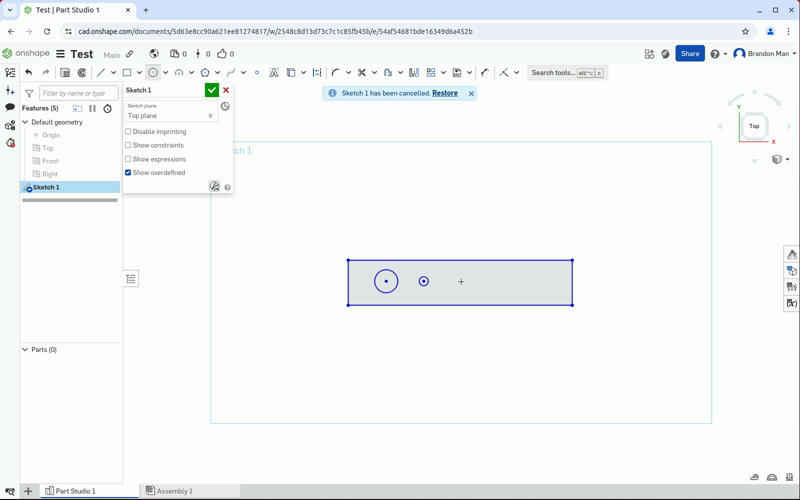
key_up(shift)
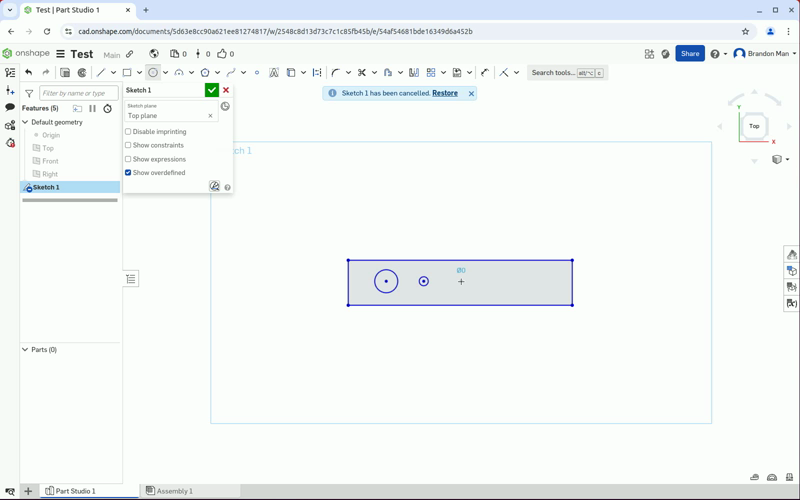
mouse_move(475, 281)
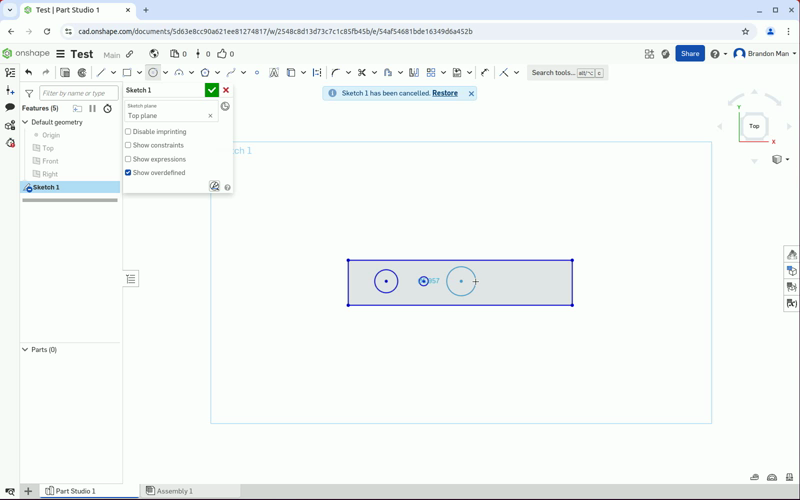
click(475, 281)
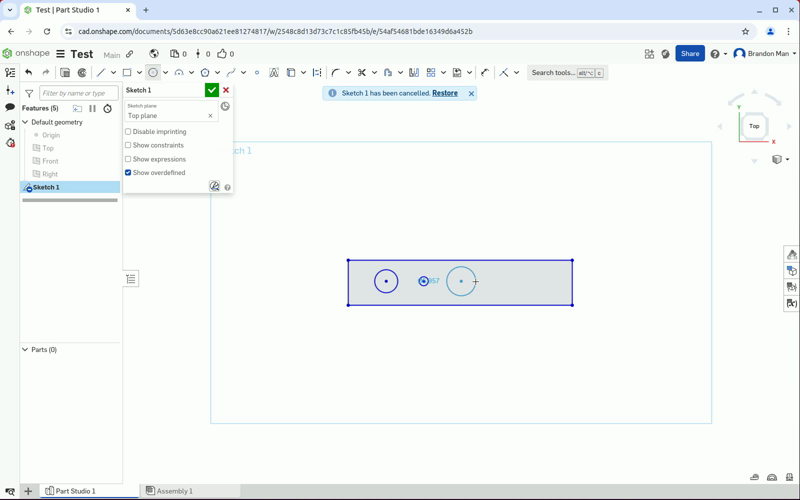
key(esc)
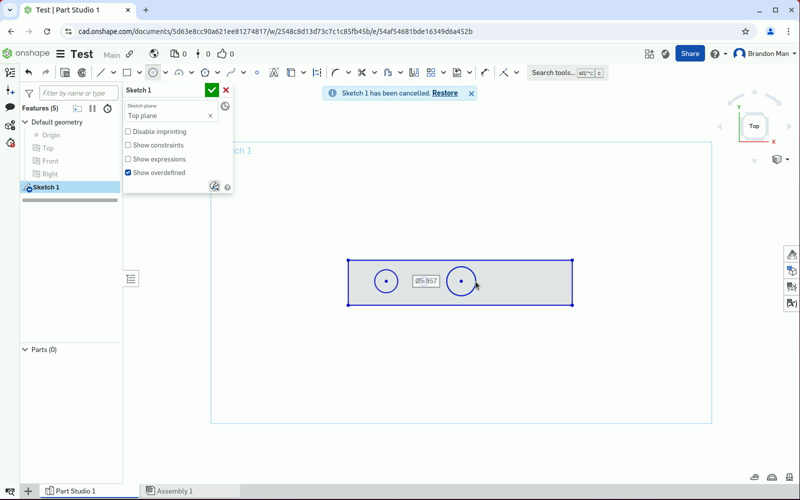
key(c)
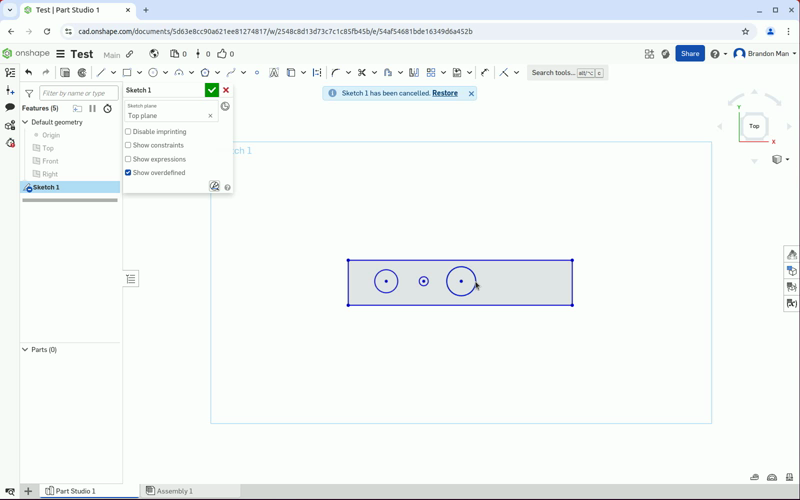
key_down(shift)
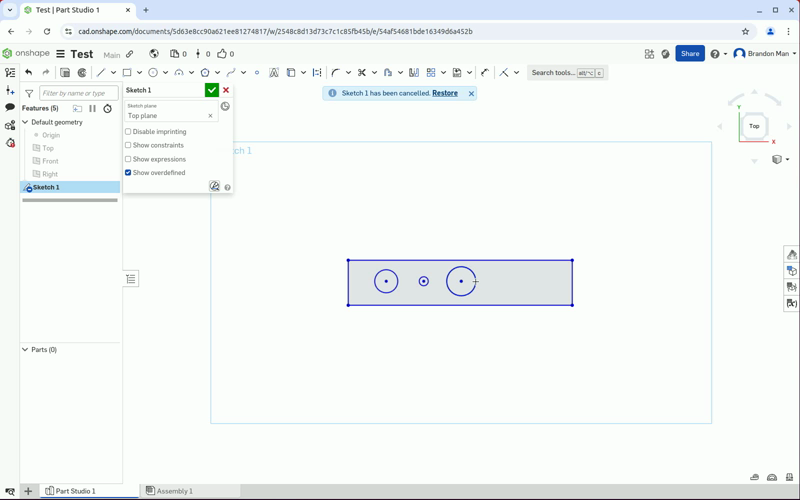
mouse_move(496, 281)
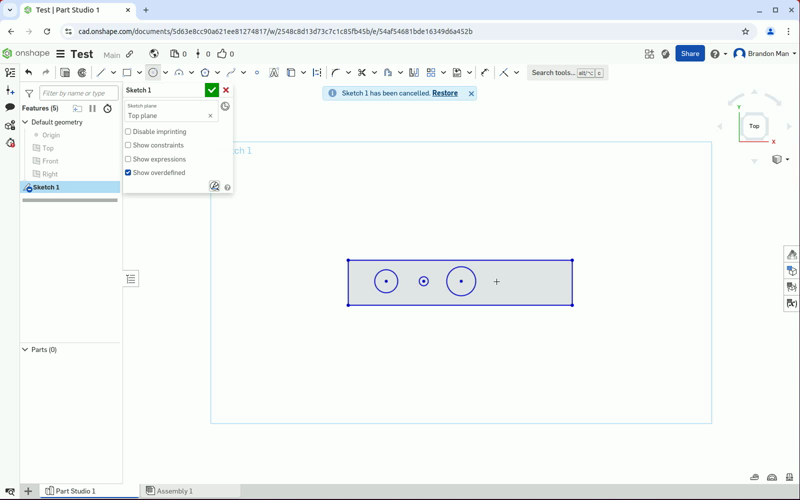
click(496, 281)
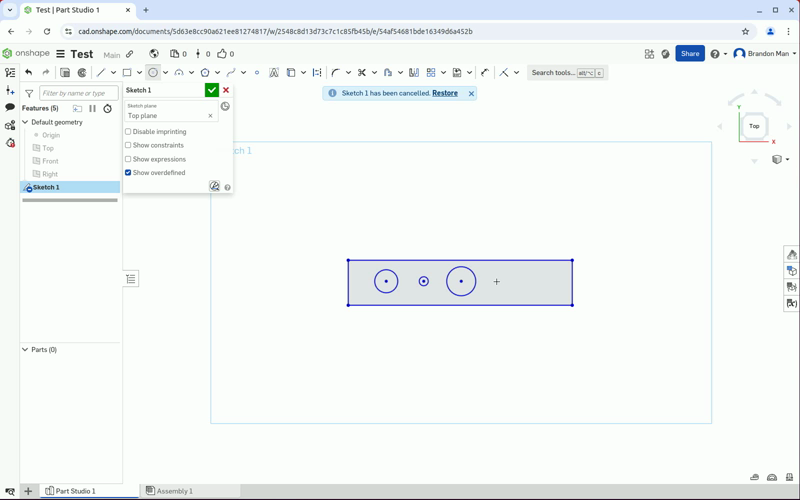
key_up(shift)
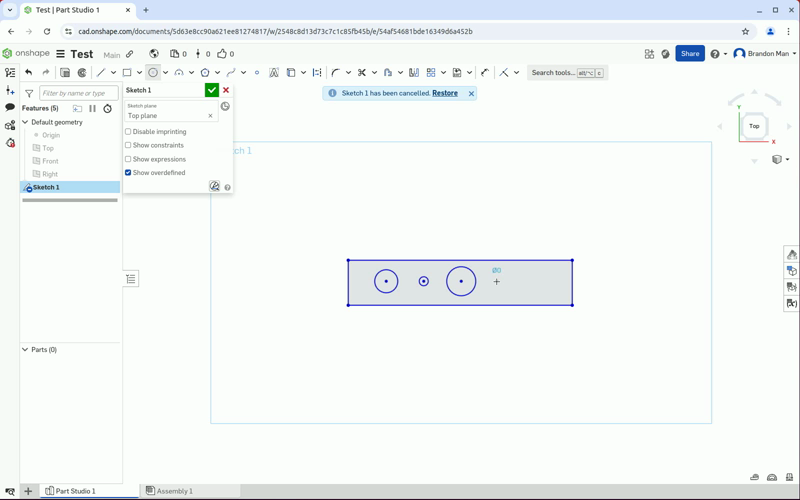
mouse_move(501, 281)
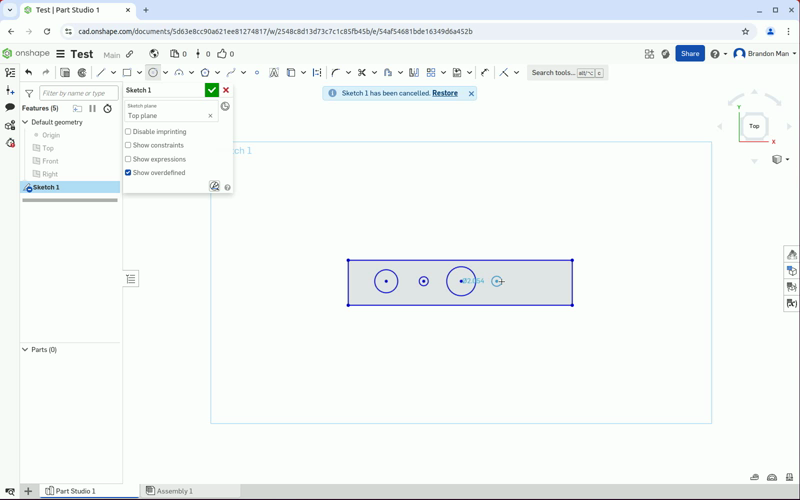
click(501, 281)
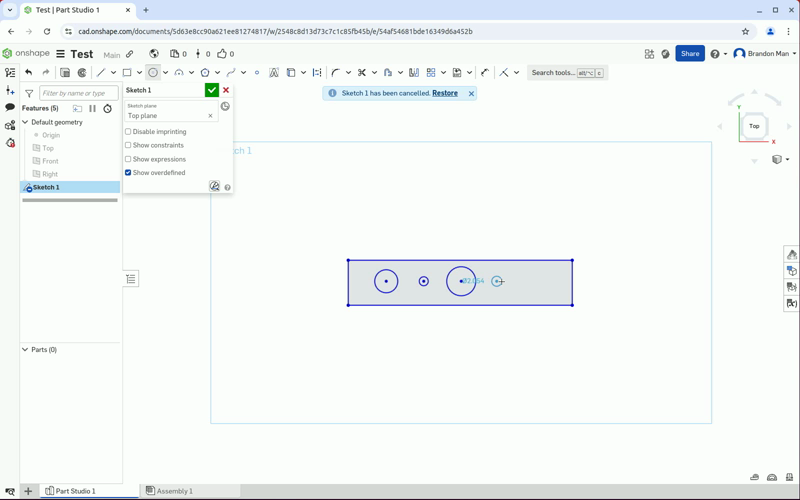
key(esc)
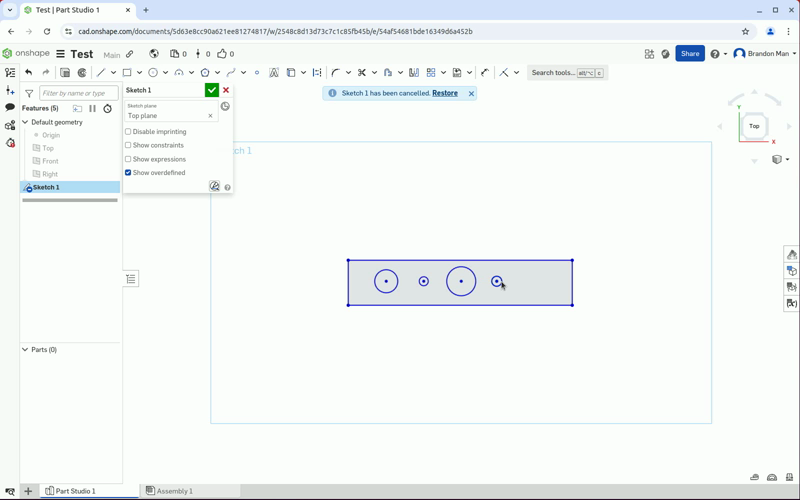
key(c)
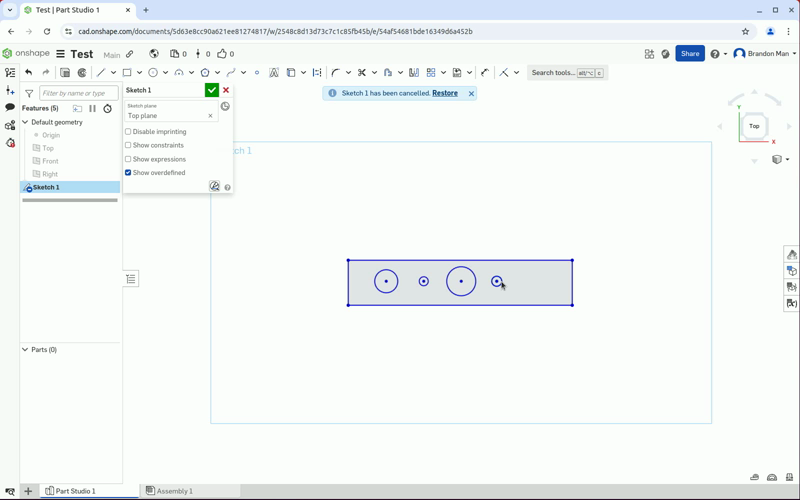
key_down(shift)
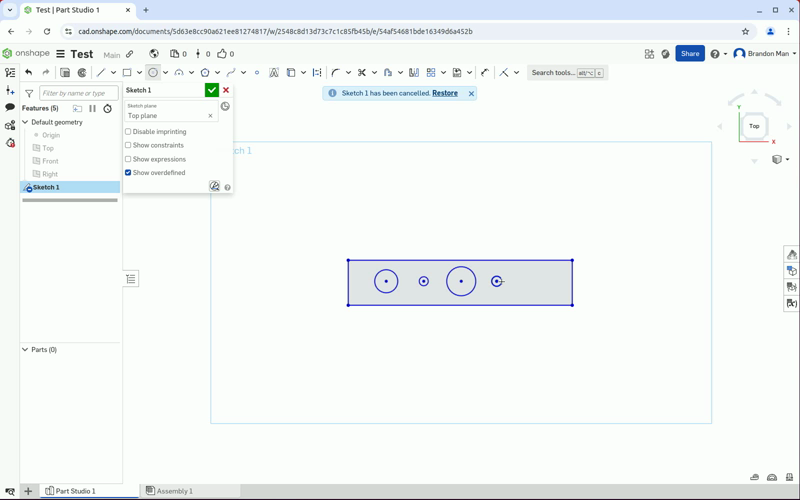
mouse_move(534, 281)
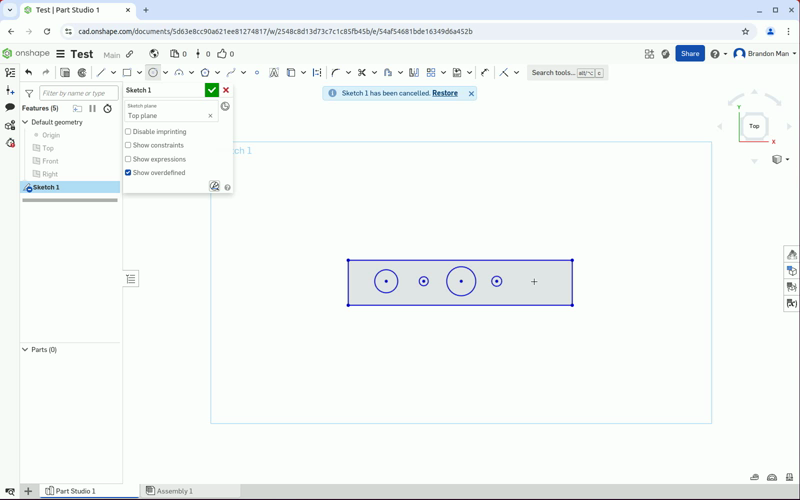
click(534, 281)
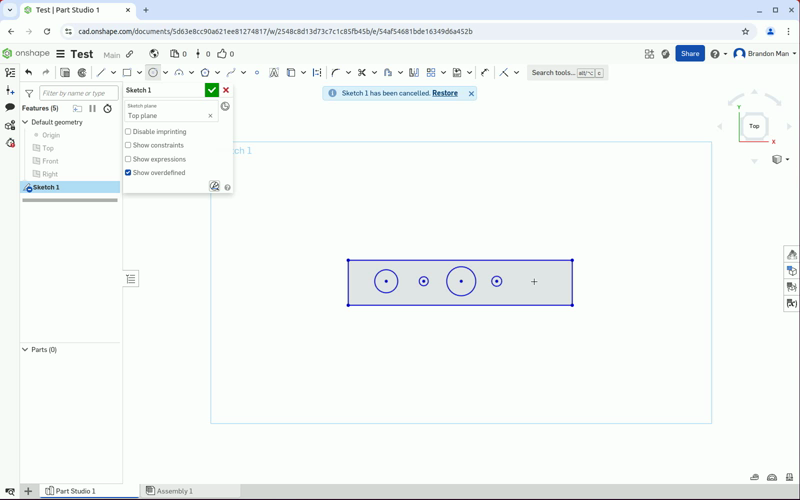
key_up(shift)
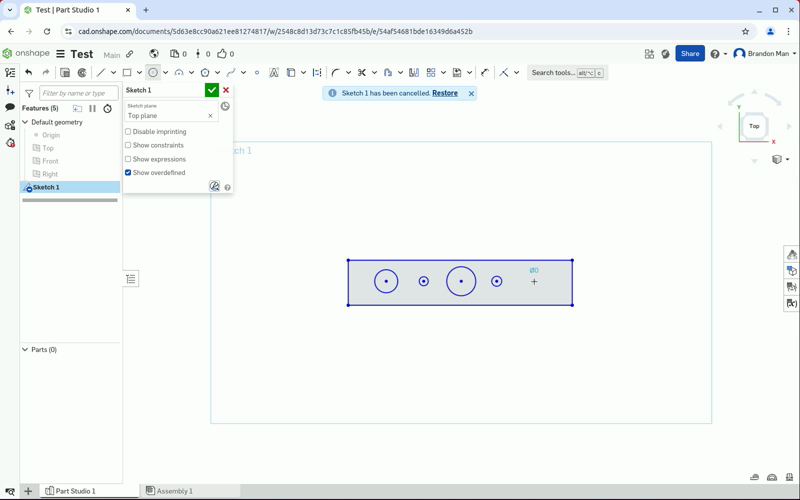
mouse_move(546, 281)
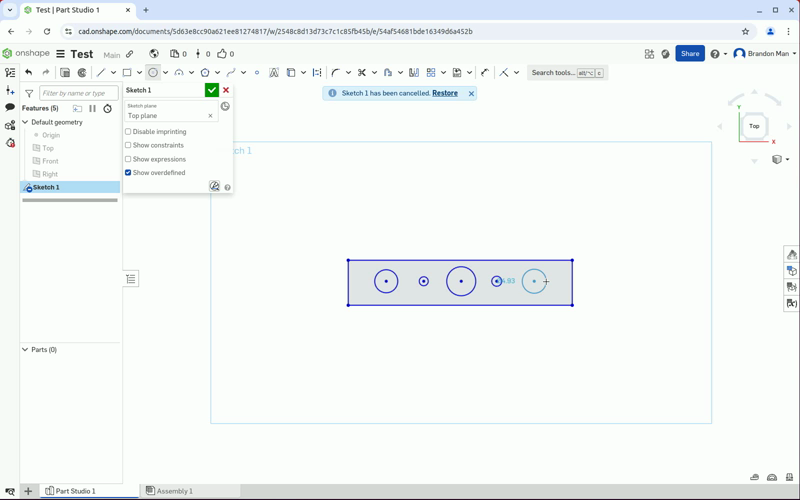
click(546, 281)
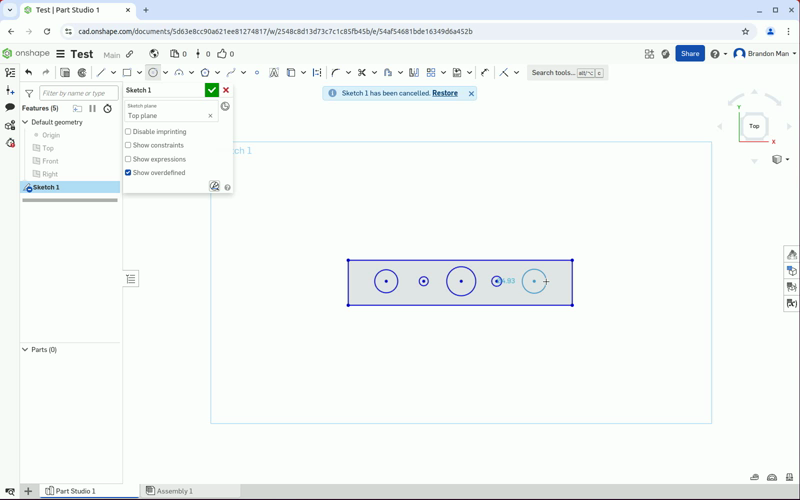
key(esc)
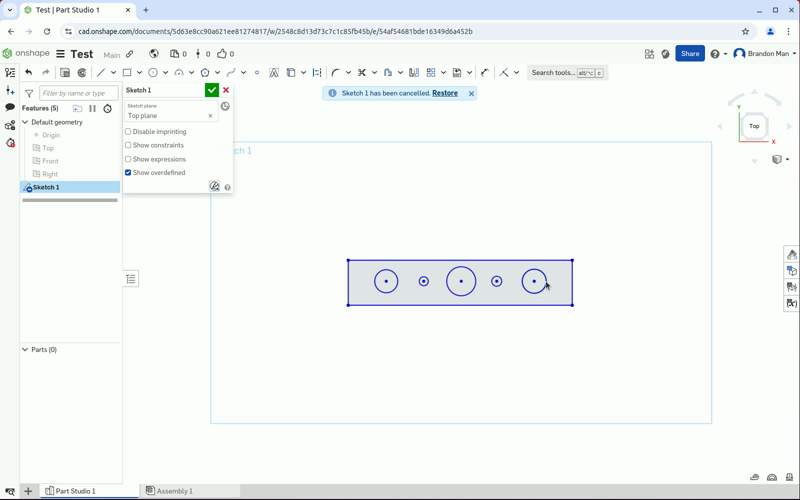
mouse_move(429, 266)
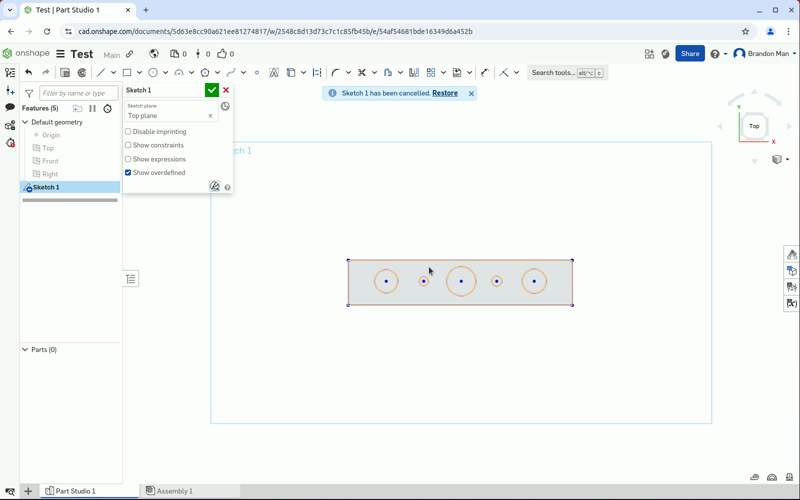
click(429, 266)
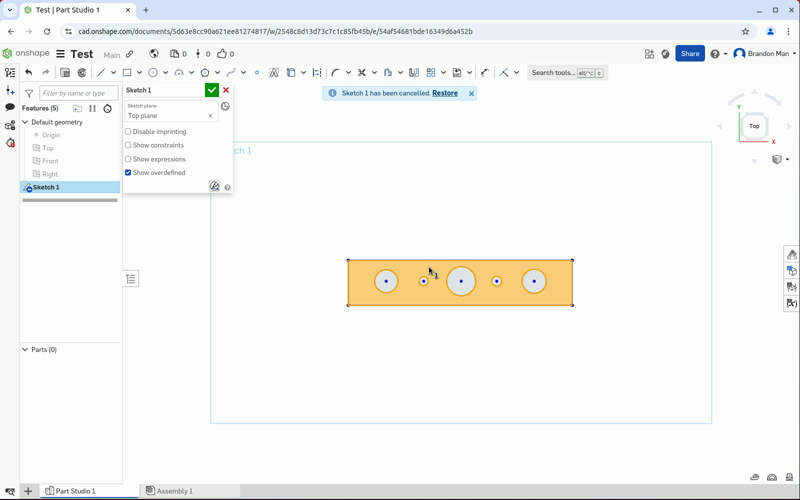
mouse_move(73, 352)
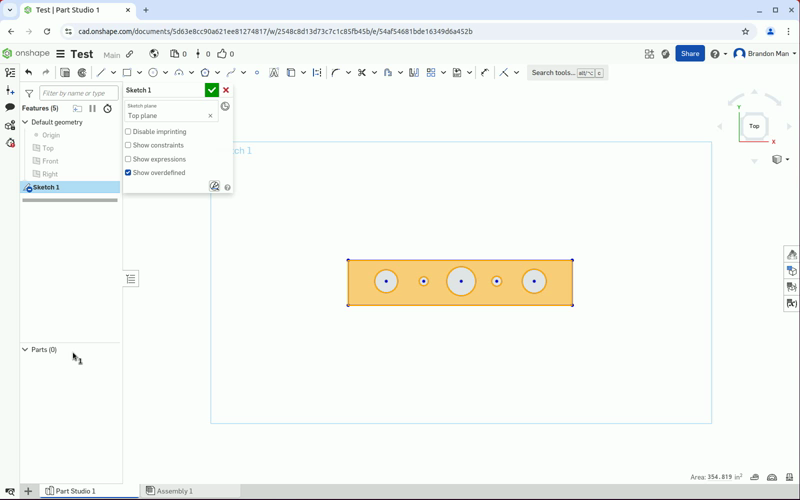
key(shift+y)
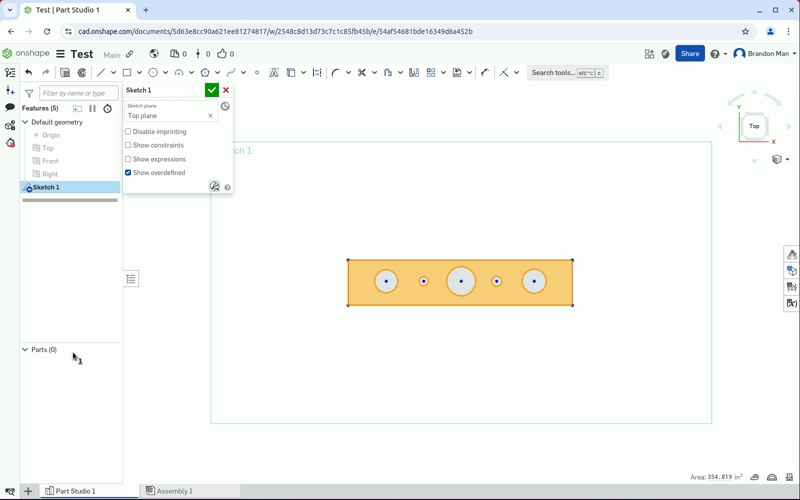
key(shift+e)
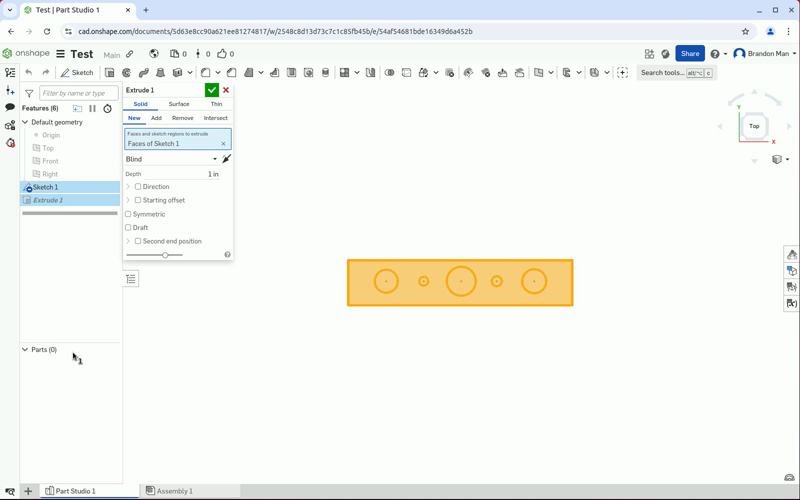
mouse_move(143, 106)
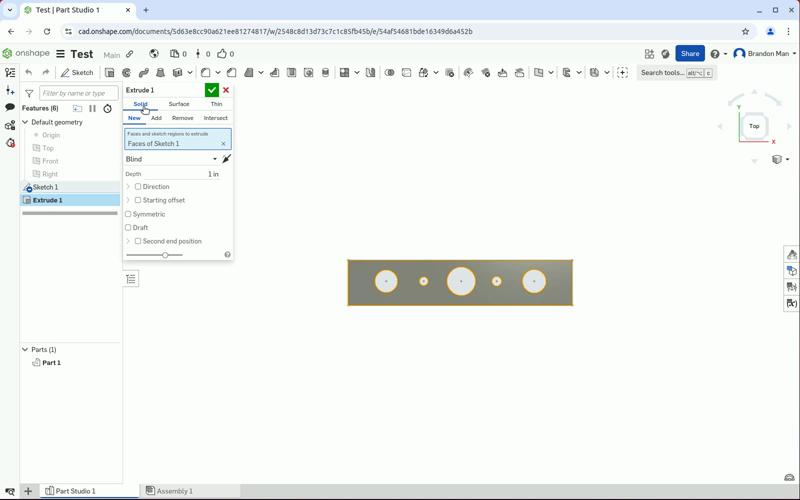
click(143, 106)
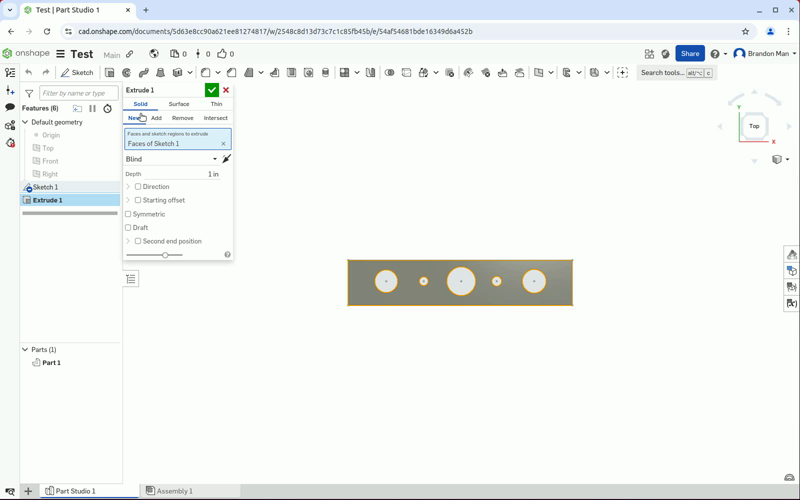
mouse_move(137, 120)
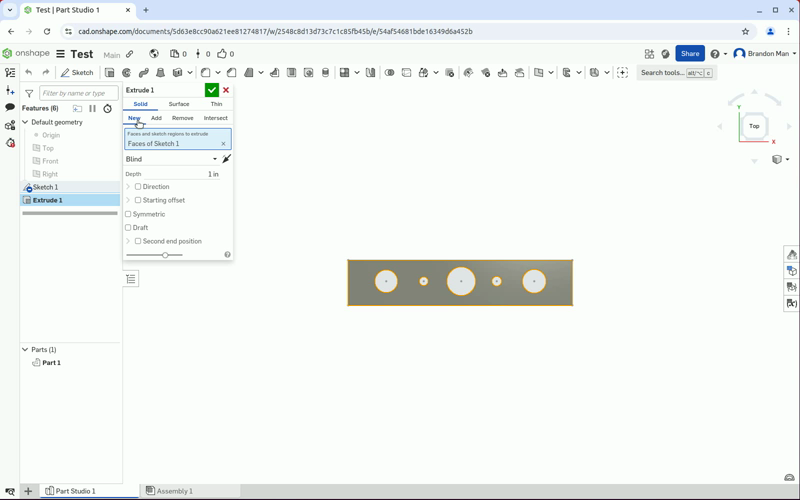
click(137, 120)
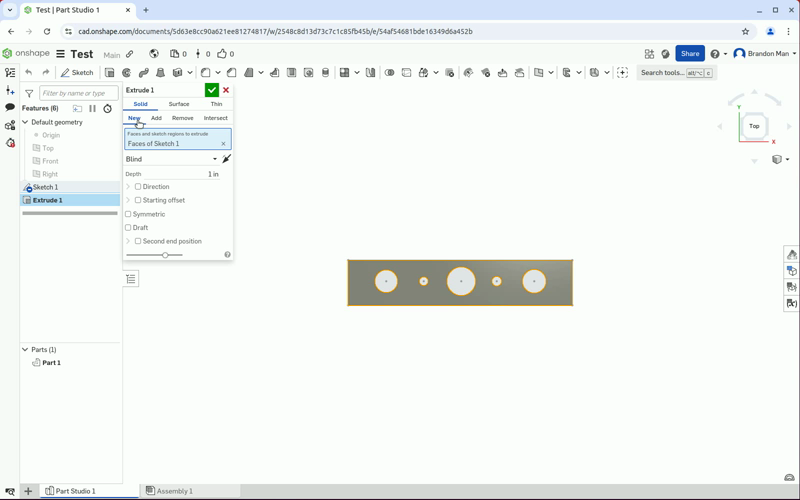
key(tab, 4)
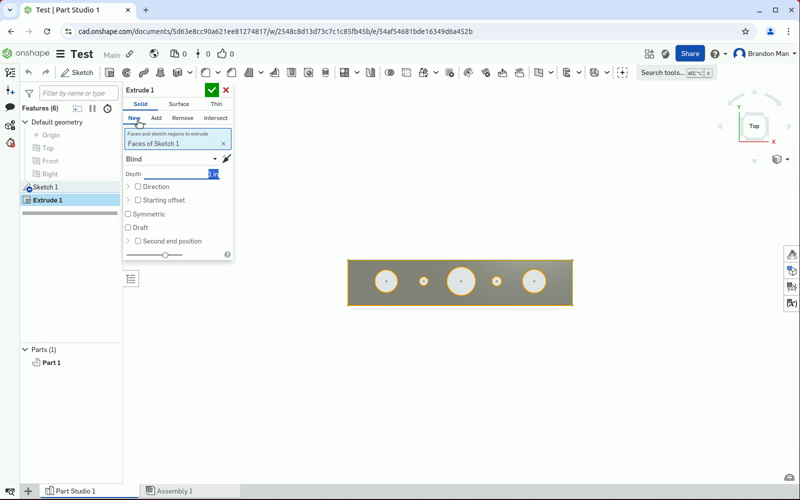
text(4.814)
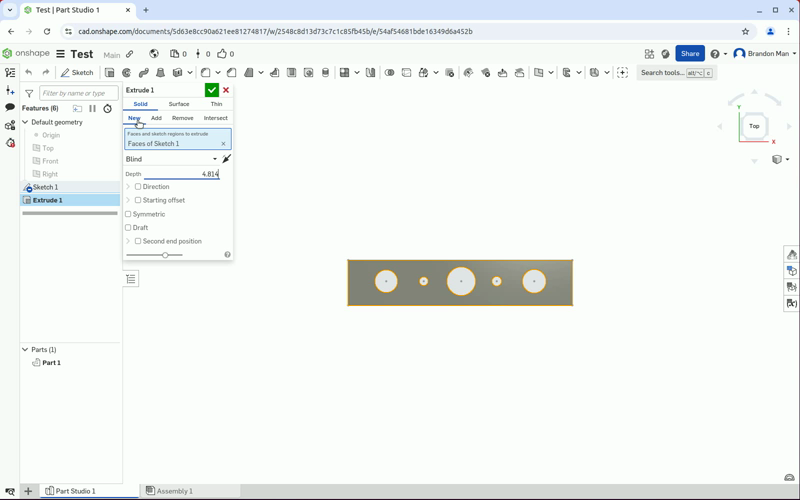
key(enter)
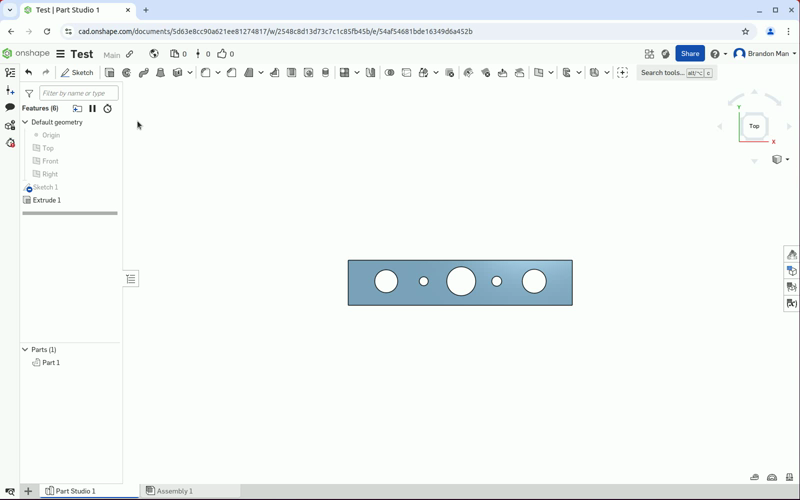
key(shift+h)
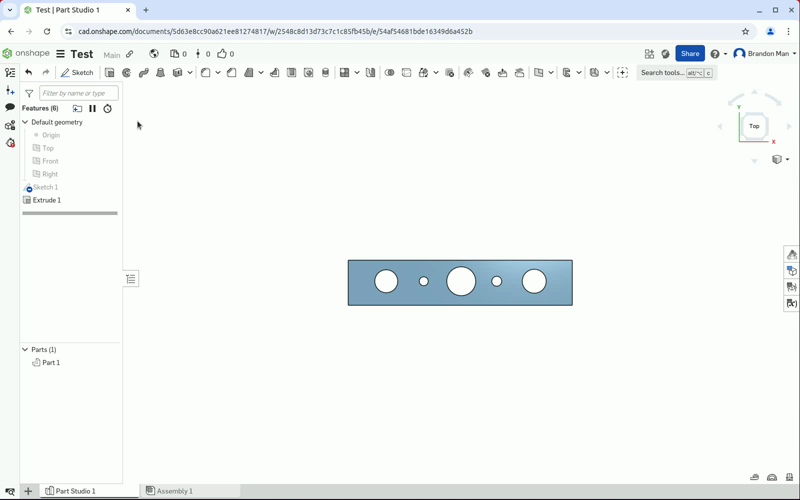
key(shift+h)
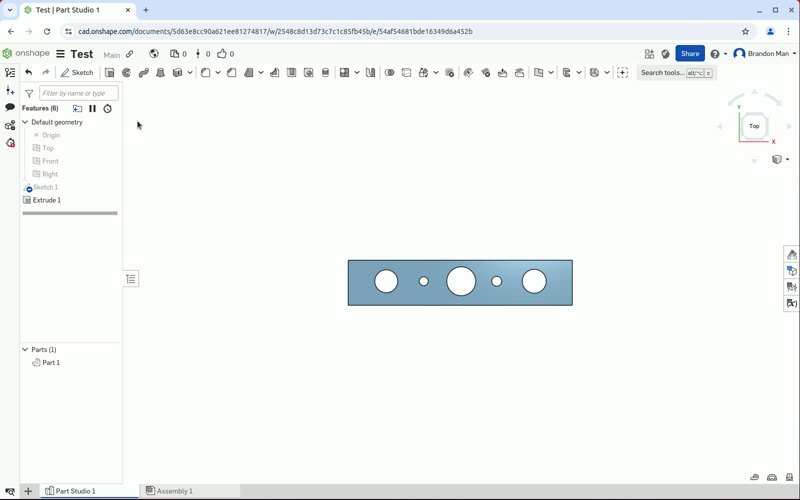
mouse_move(73, 189)
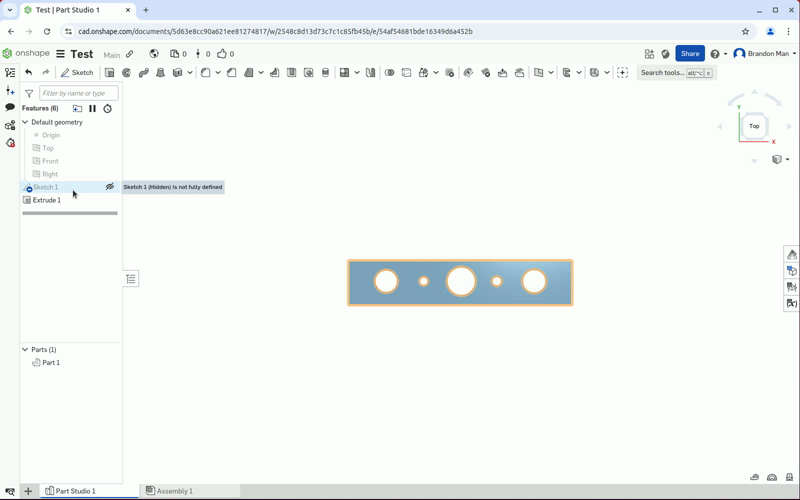
click(73, 189)
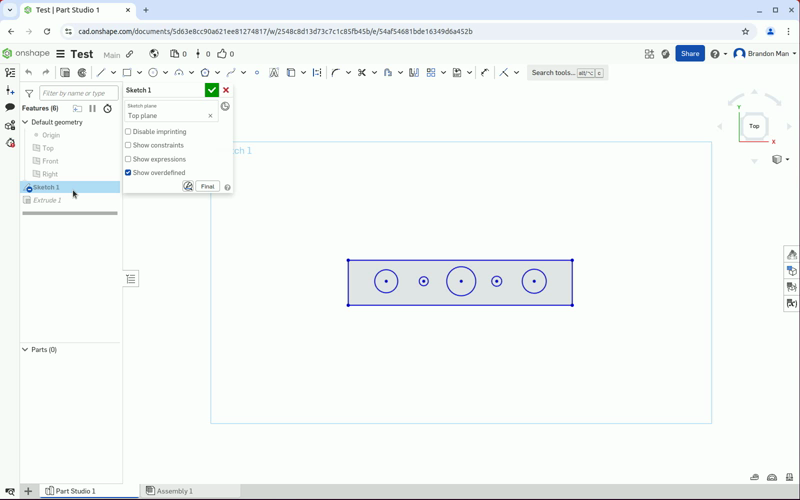
mouse_move(229, 92)
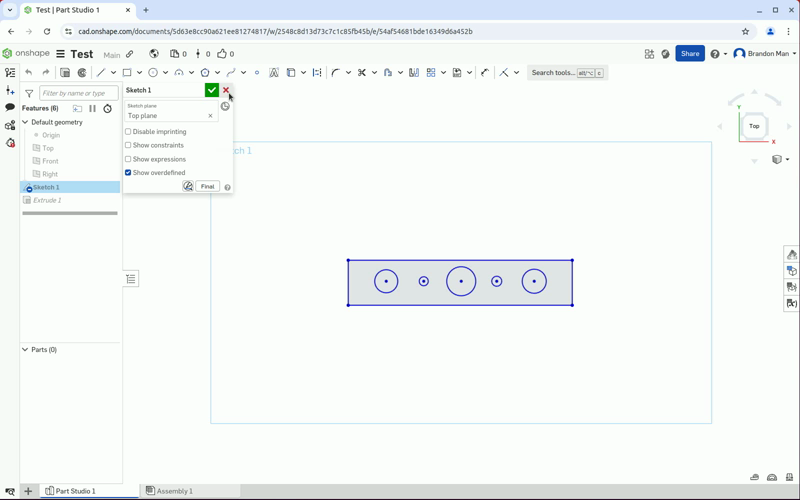
click(229, 92)
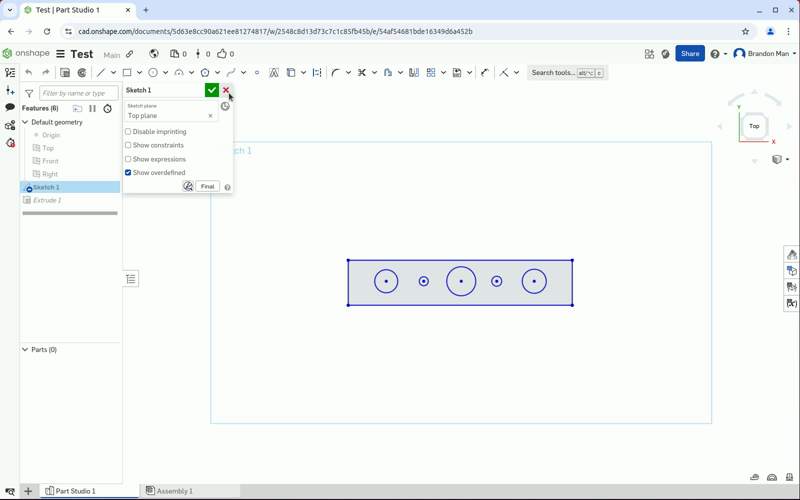
key(shift+s)
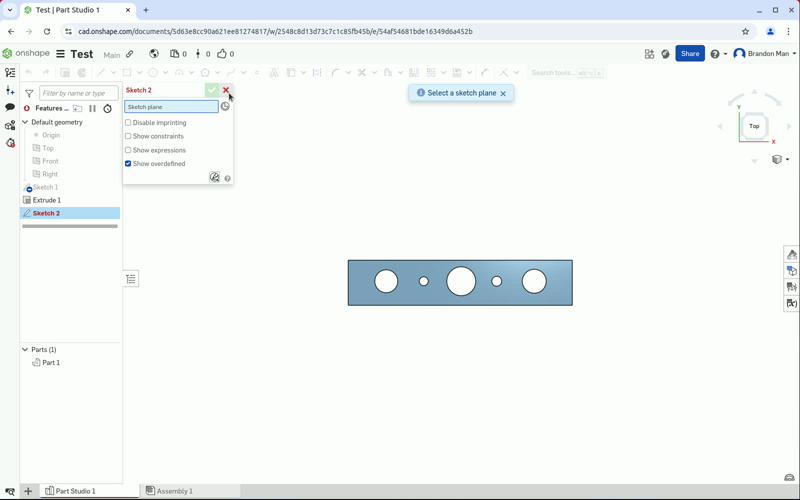
mouse_move(73, 150)
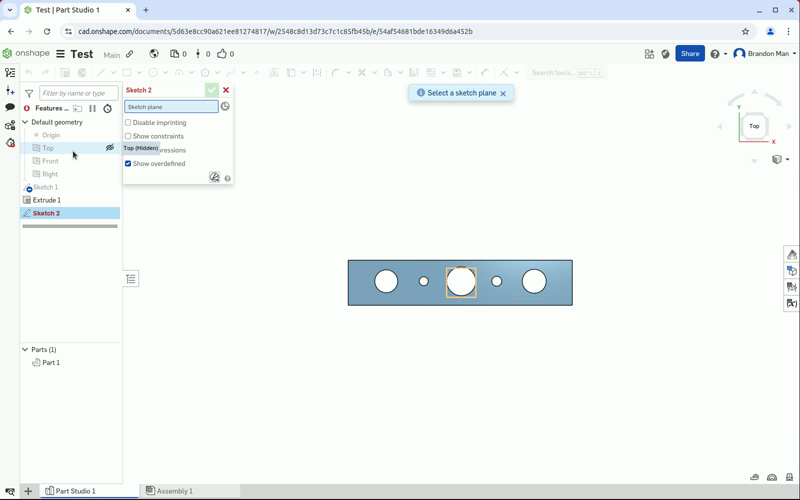
click(73, 150)
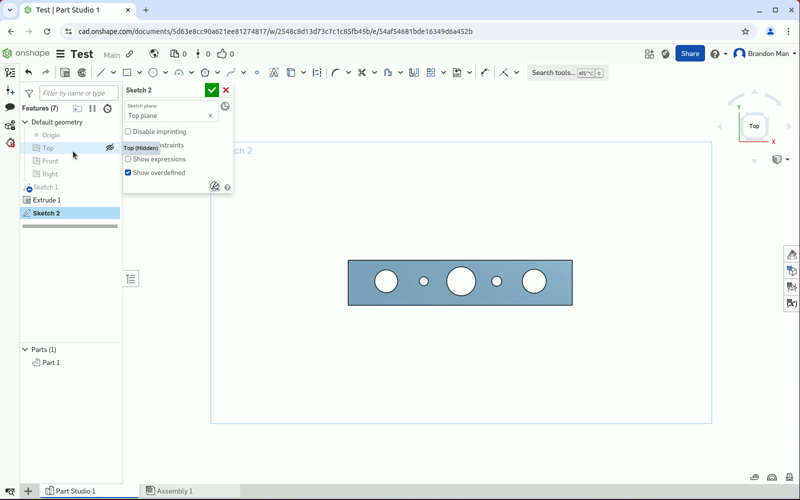
mouse_move(73, 352)
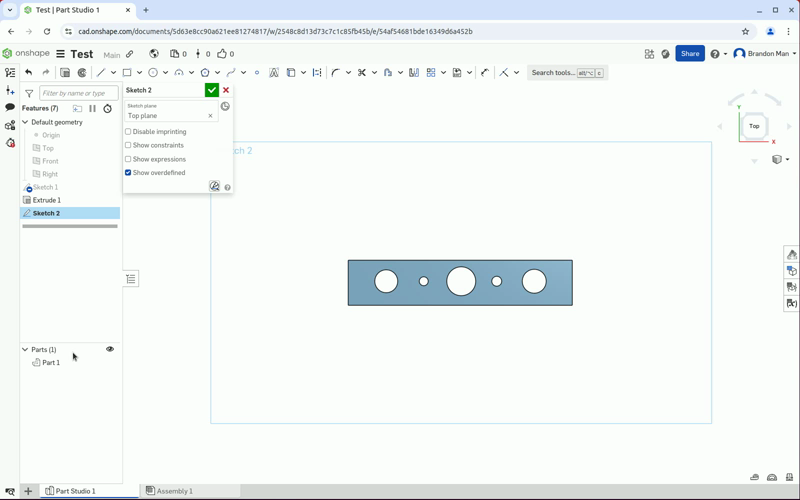
key(y)
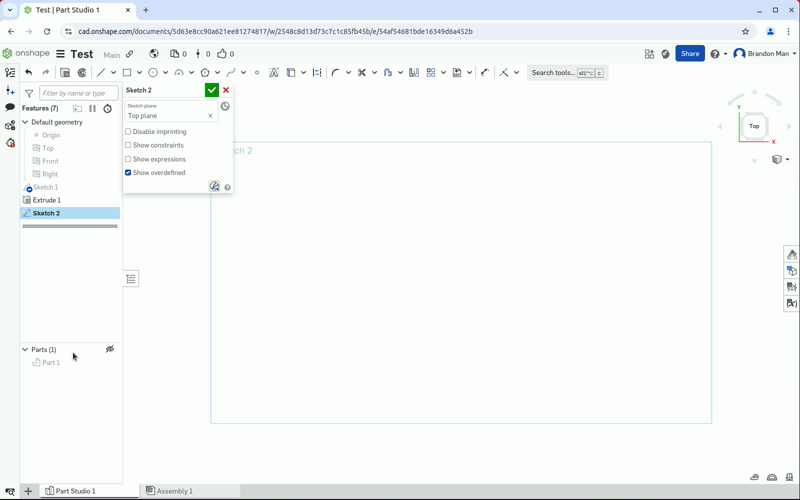
key(l)
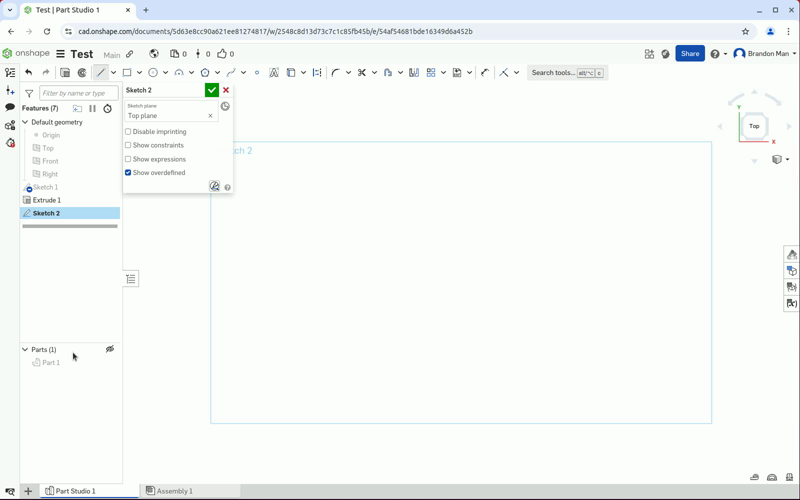
key_down(shift)
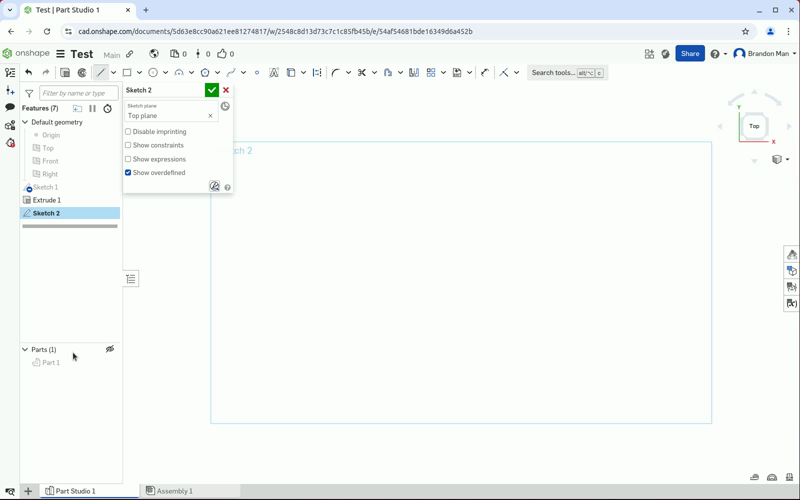
mouse_move(348, 260)
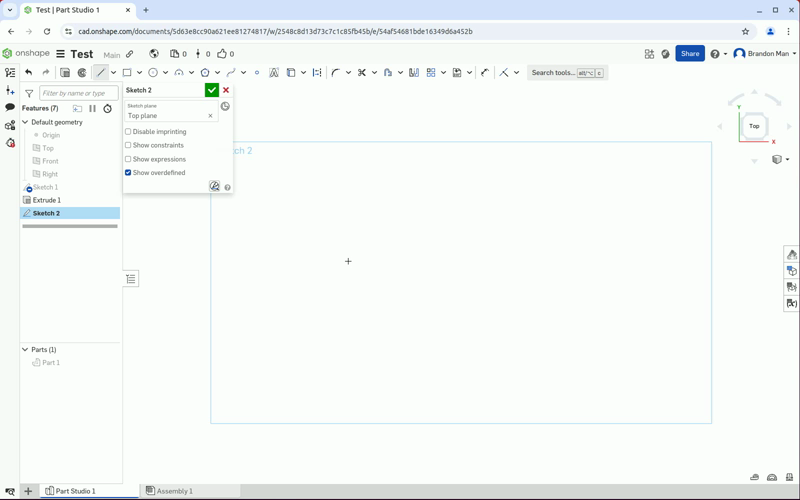
click(348, 260)
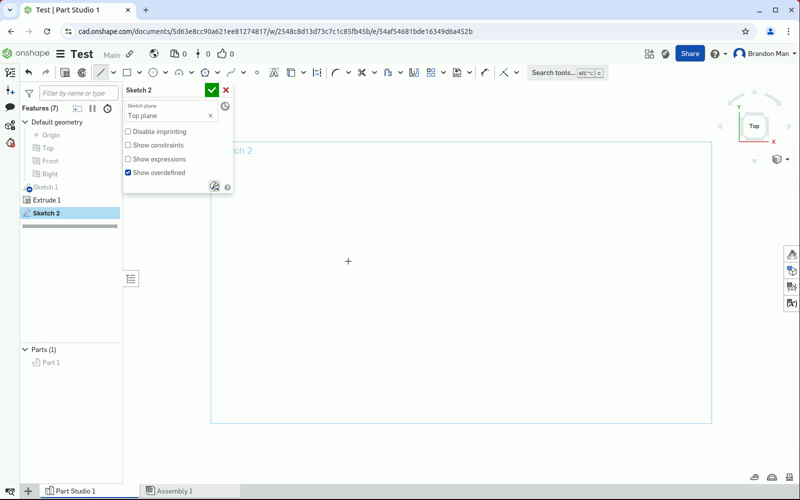
key_up(shift)
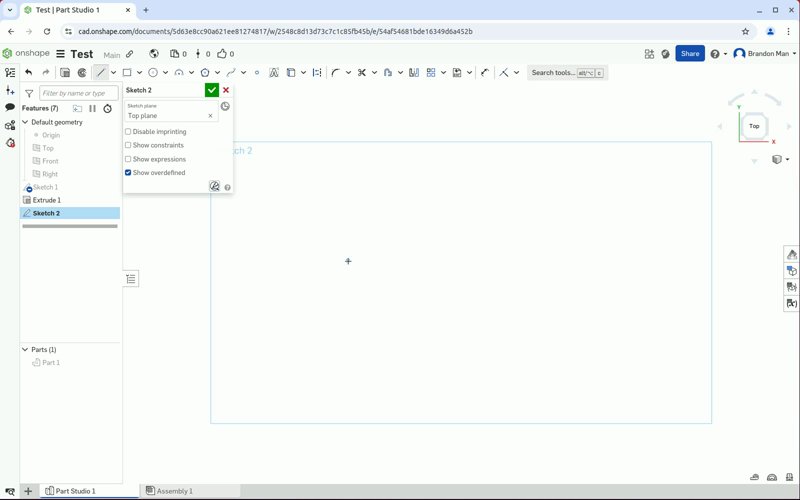
key_down(shift)
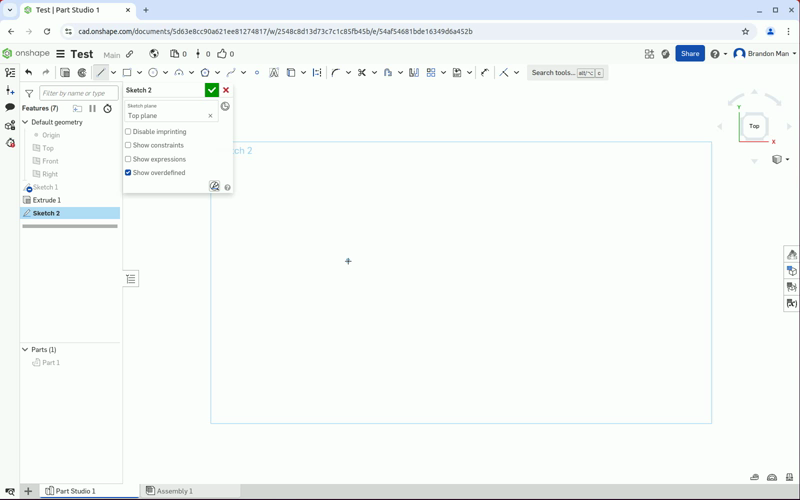
mouse_move(572, 260)
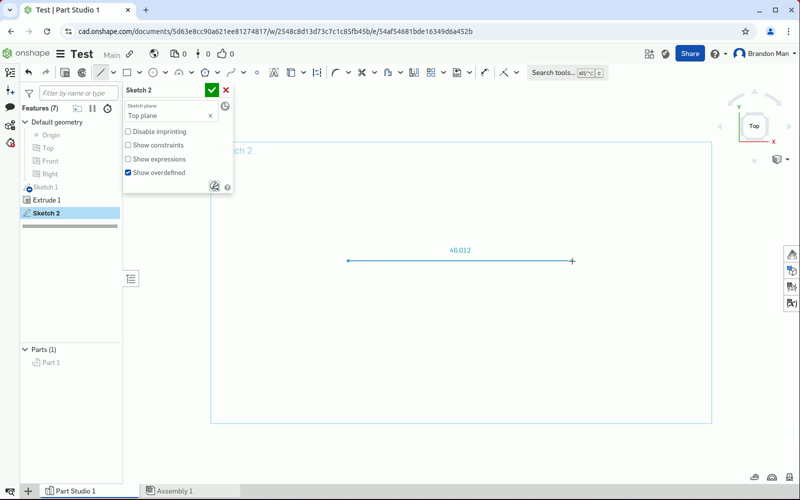
click(572, 260)
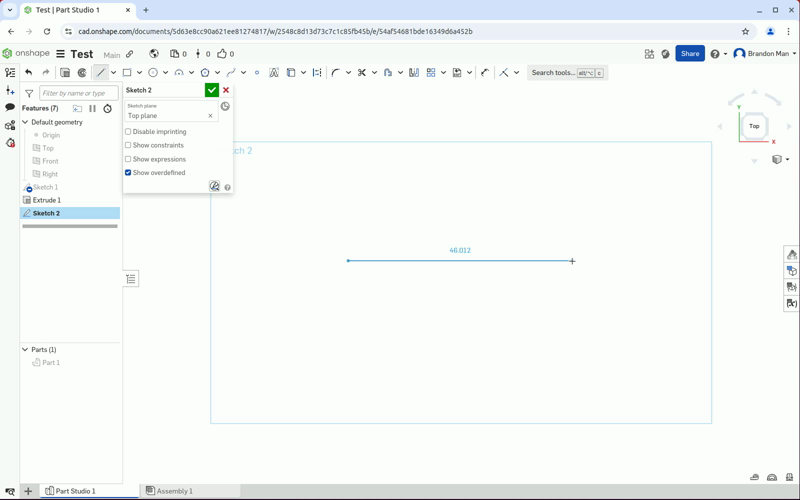
key_up(shift)
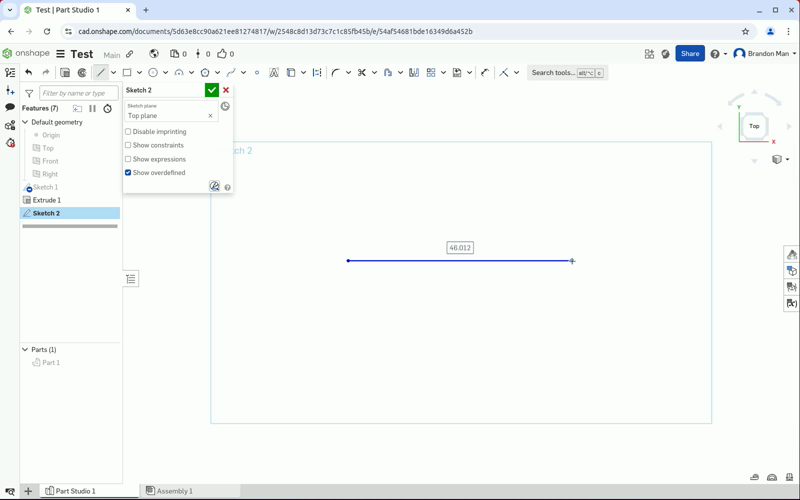
key_down(shift)
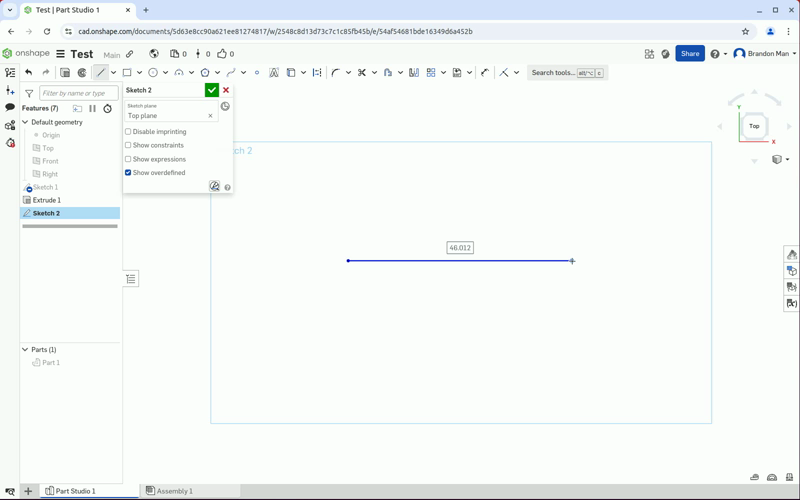
mouse_move(589, 260)
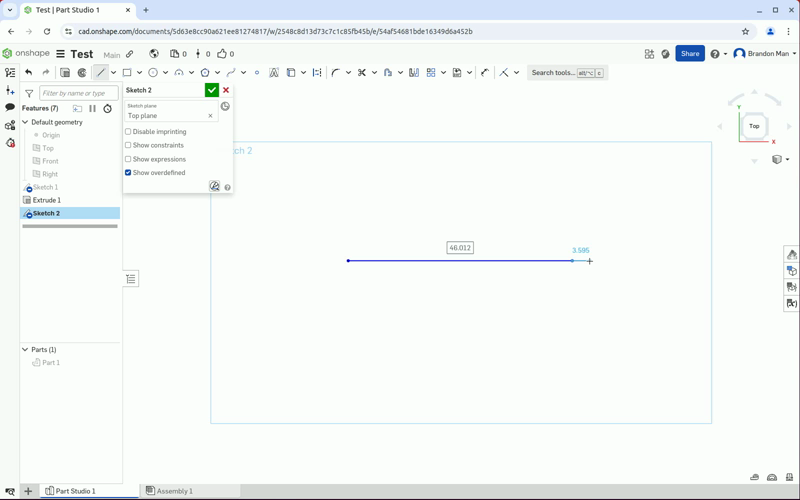
mouse_move(572, 251)
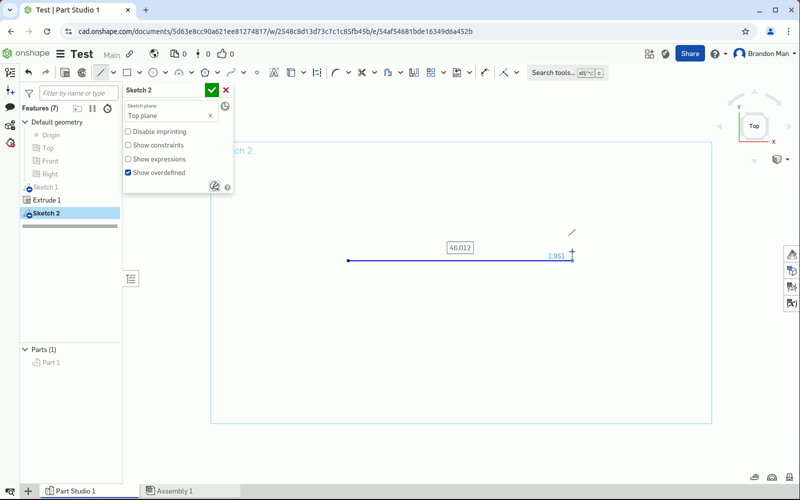
click(572, 251)
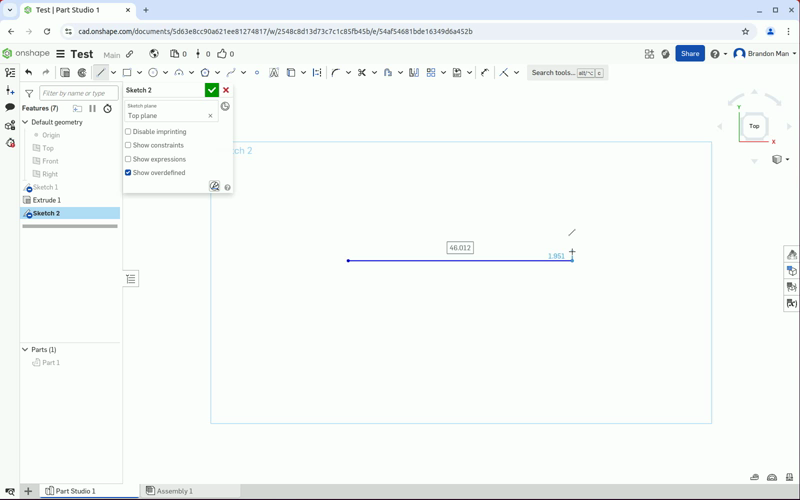
key_up(shift)
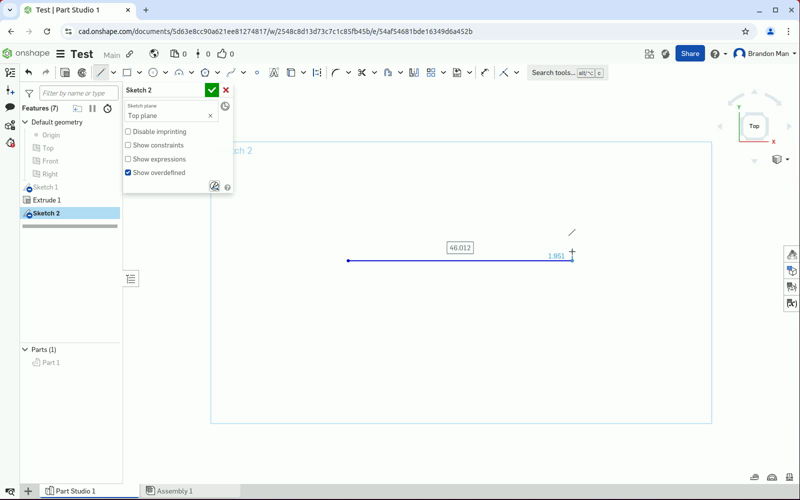
key_down(shift)
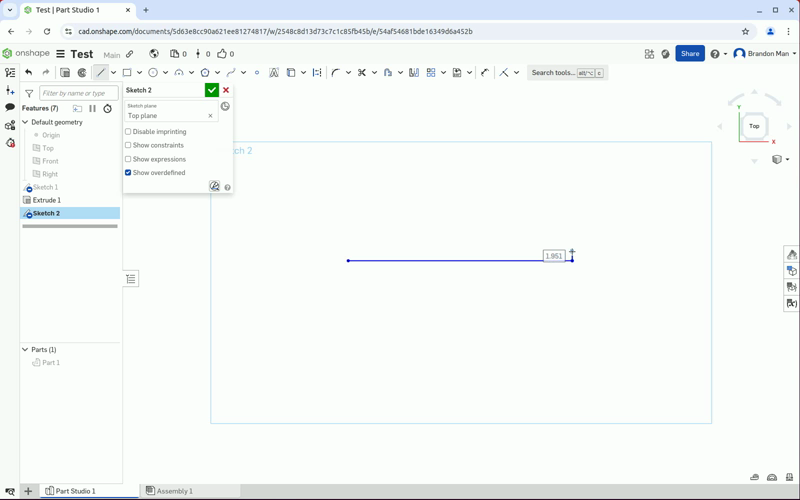
mouse_move(348, 251)
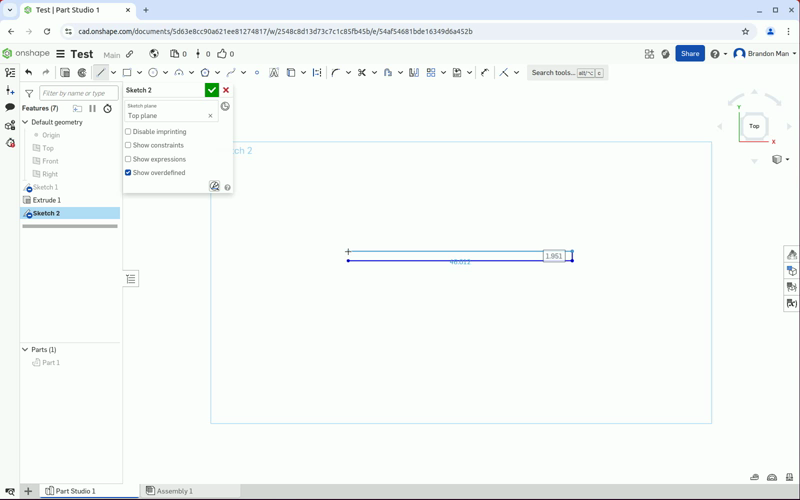
click(348, 251)
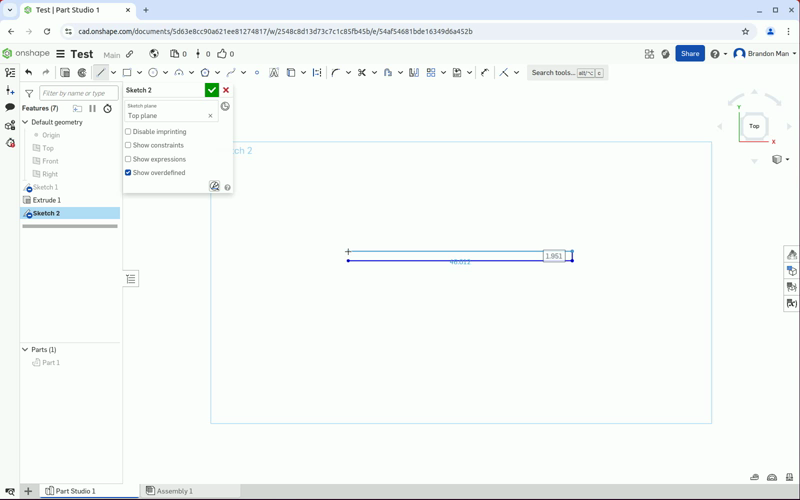
key_up(shift)
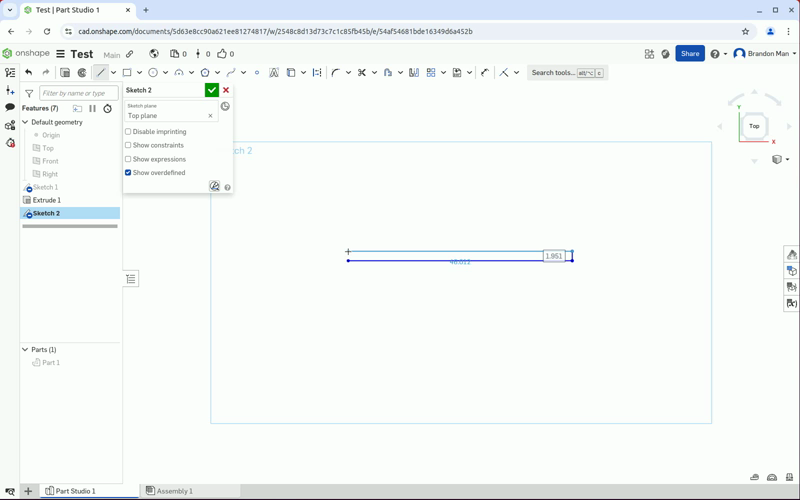
mouse_move(378, 251)
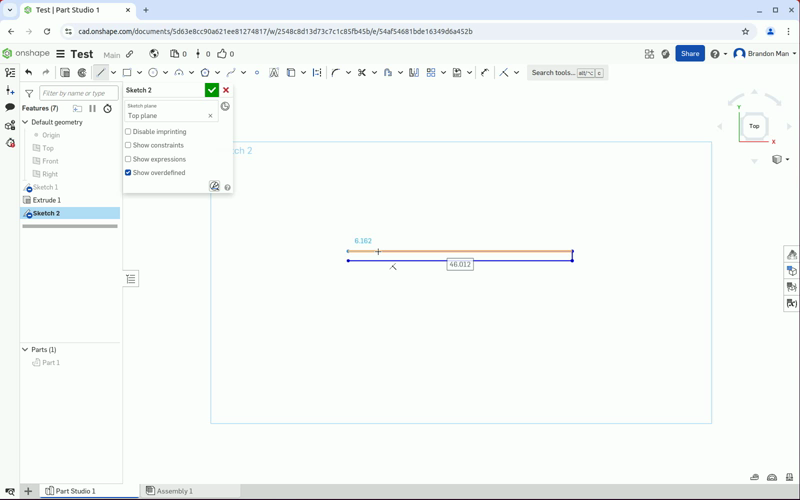
key_down(shift)
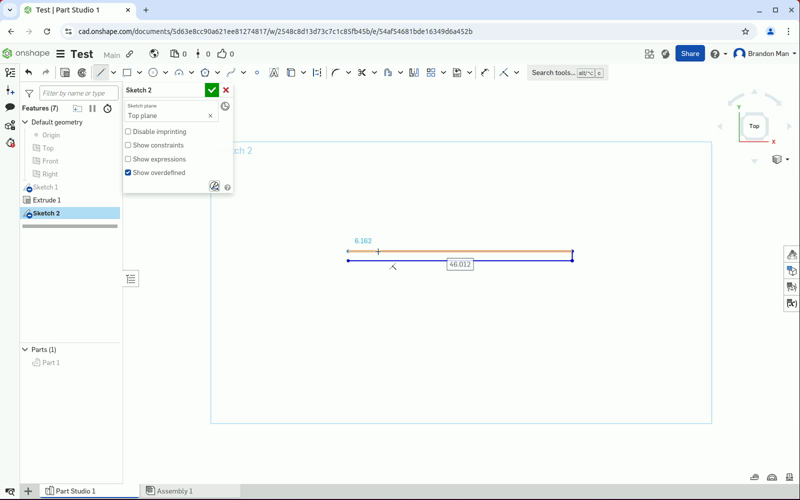
mouse_move(348, 260)
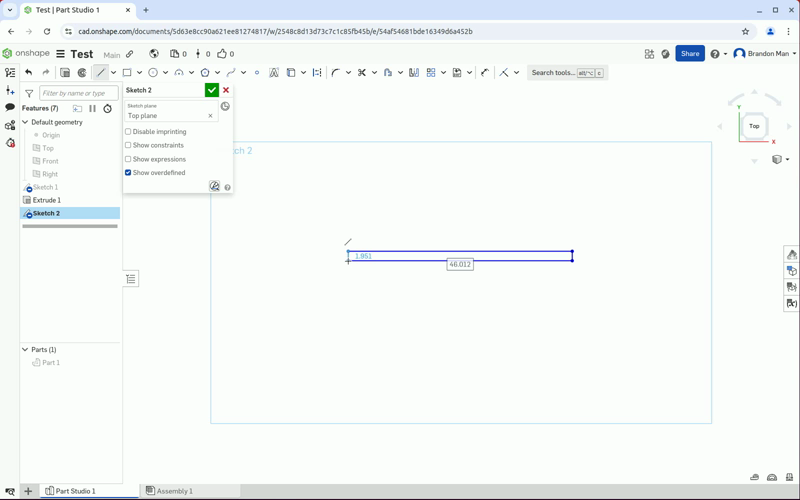
key_up(shift)
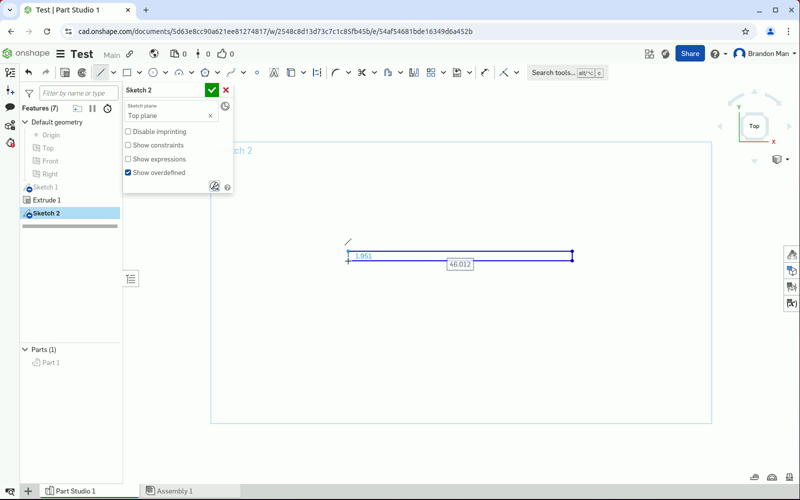
click(348, 260)
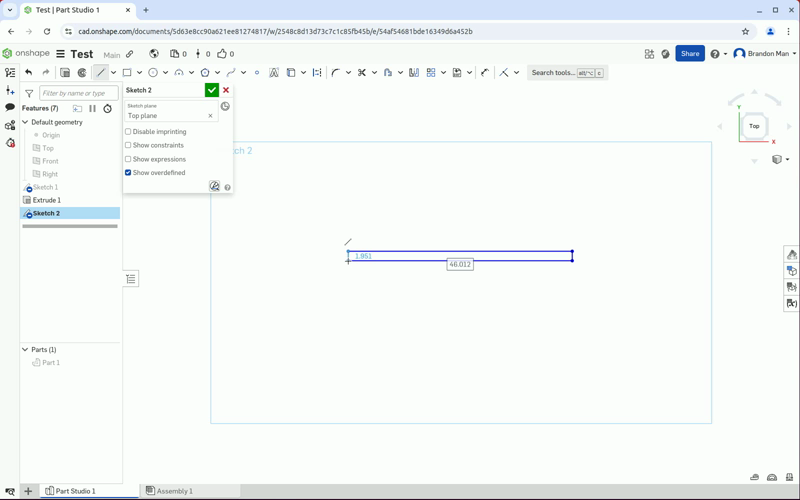
key(esc)
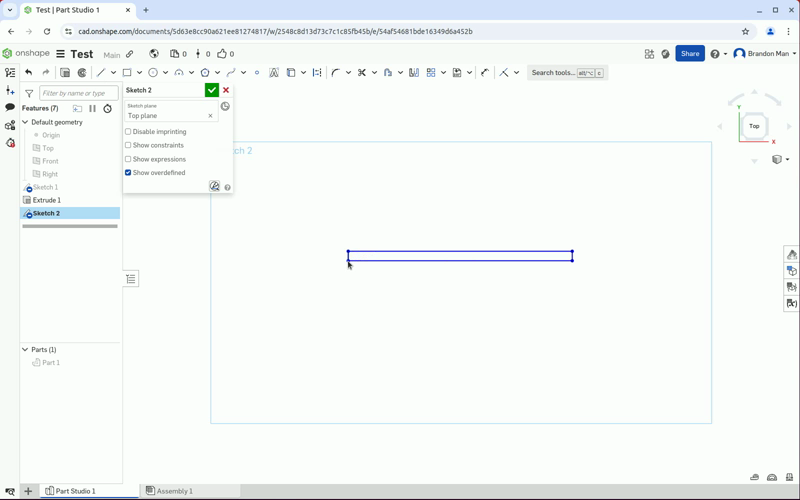
mouse_move(535, 258)
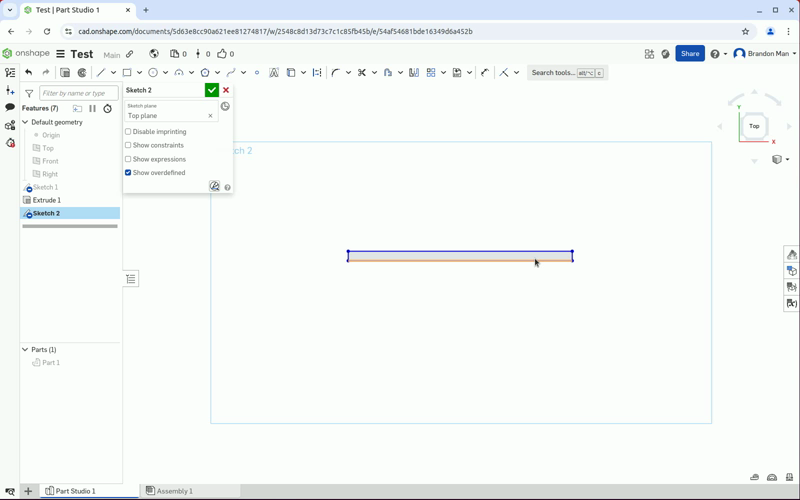
click(535, 258)
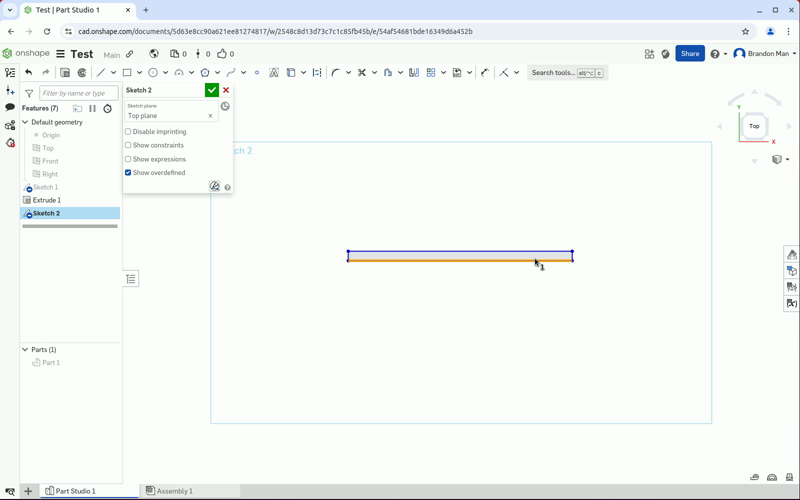
mouse_move(73, 352)
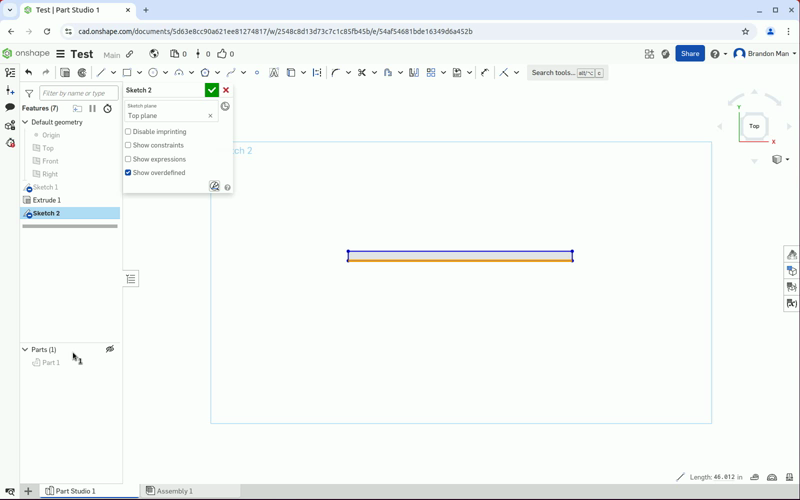
key(shift+y)
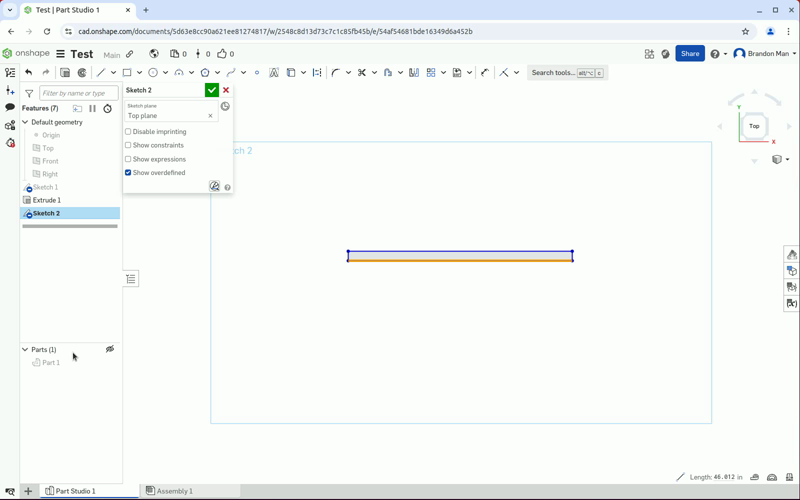
key(shift+e)
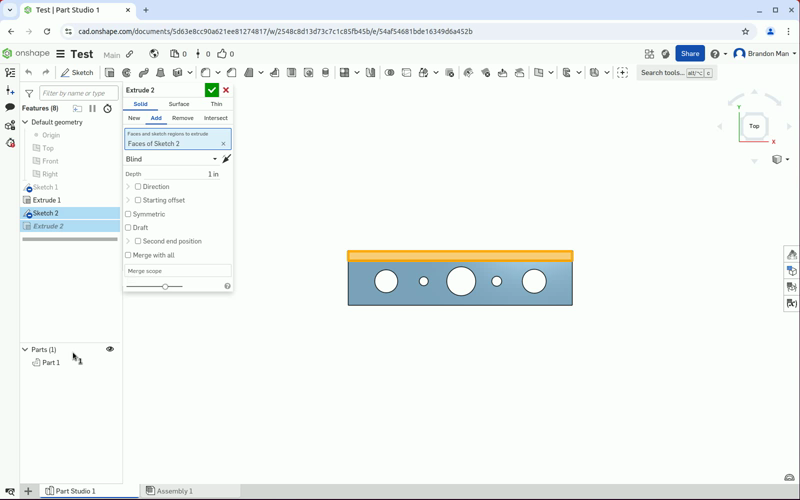
mouse_move(143, 106)
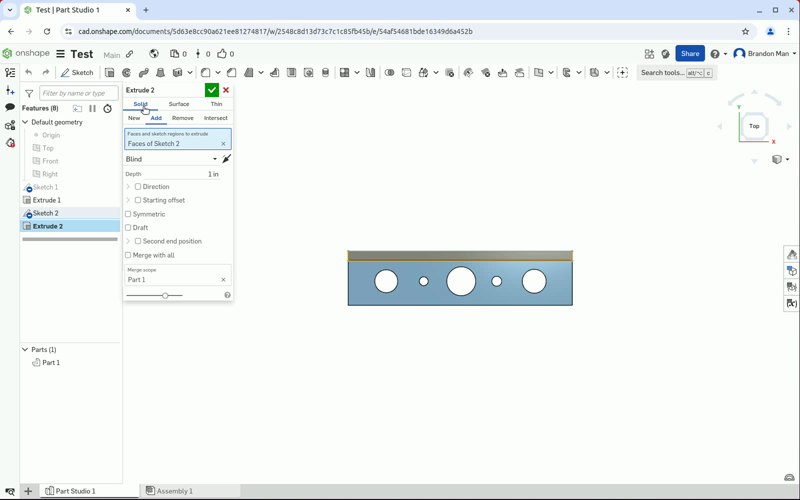
click(143, 106)
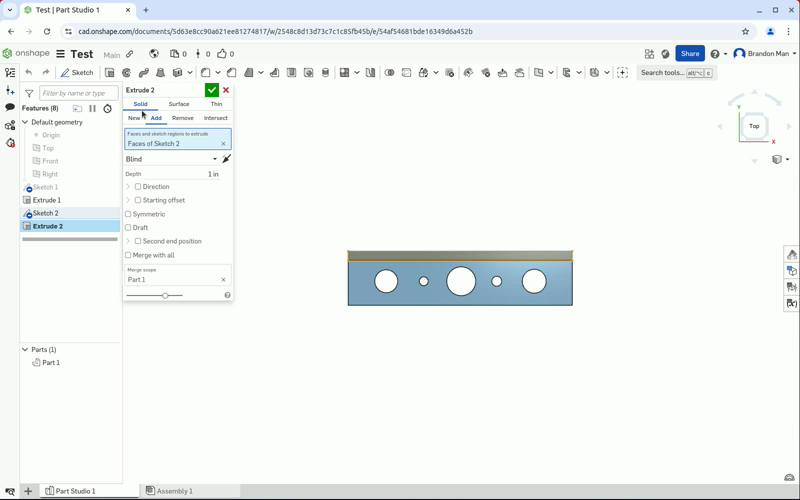
mouse_move(137, 120)
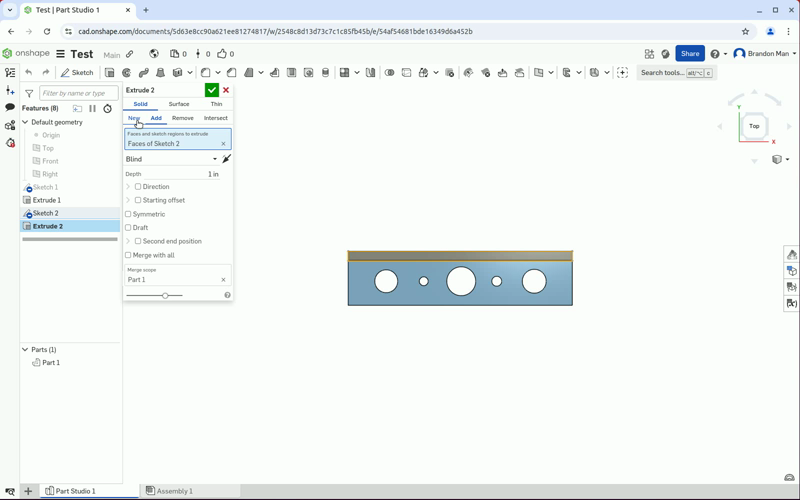
click(137, 120)
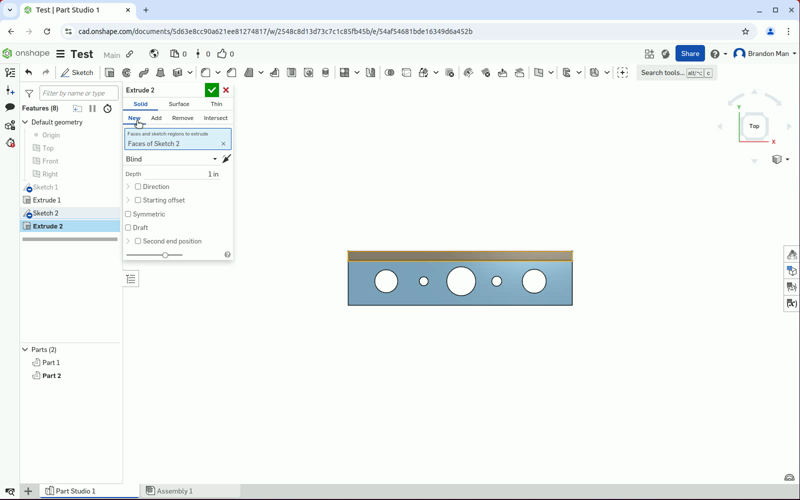
key(tab, 4)
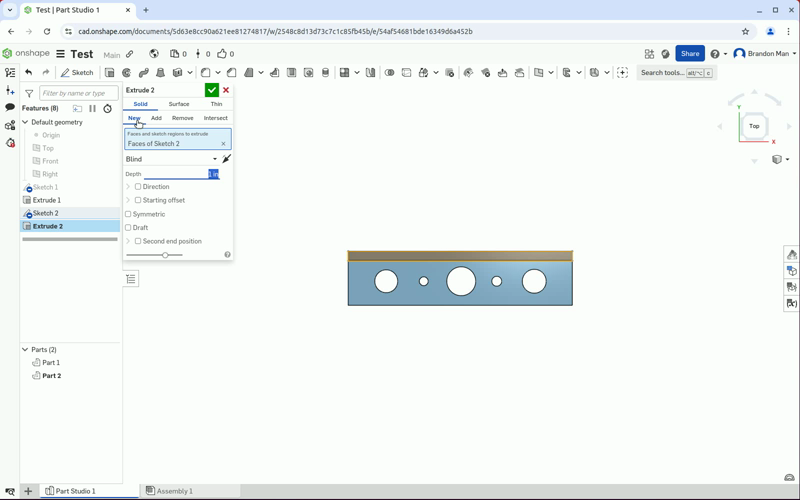
text(14.202)
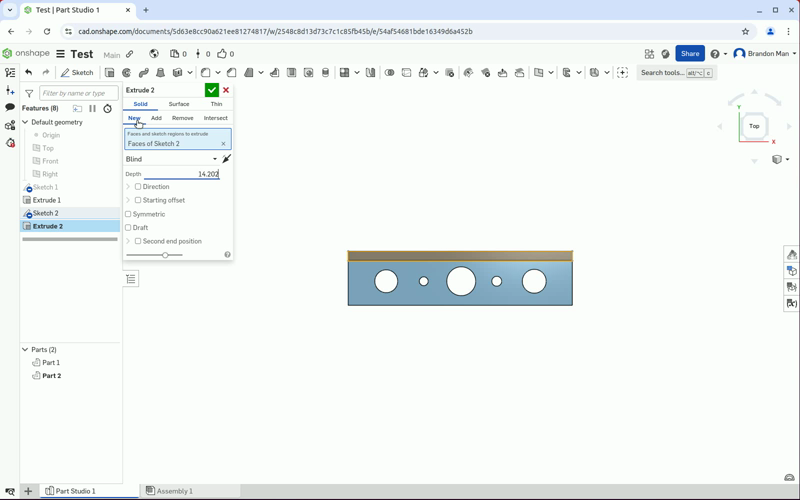
key(enter)
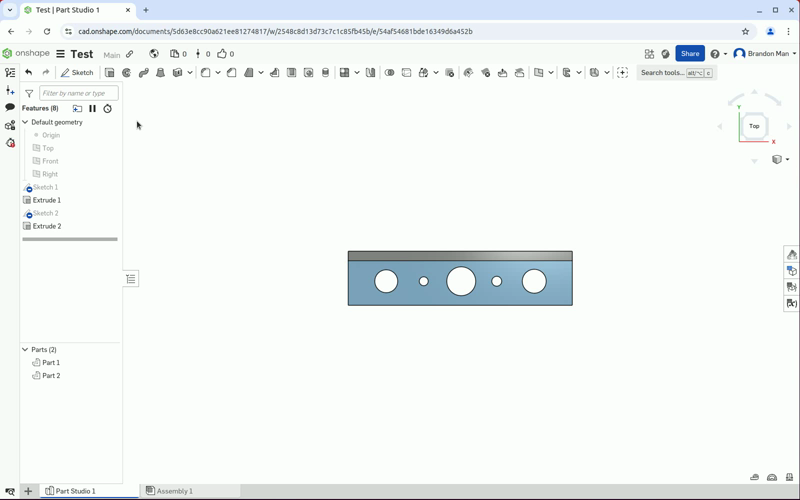
key(shift+h)
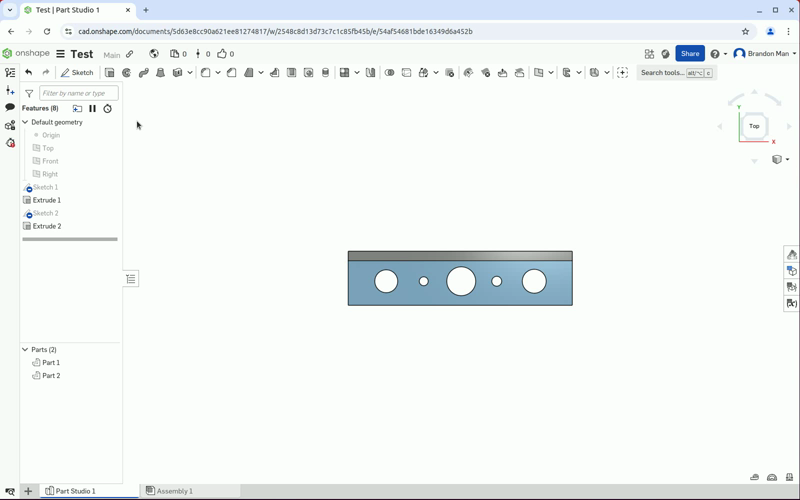
key(shift+h)
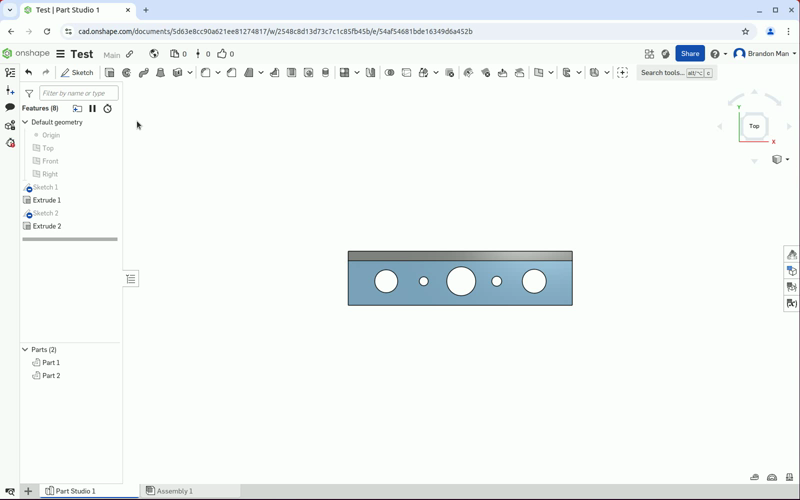
mouse_move(73, 189)
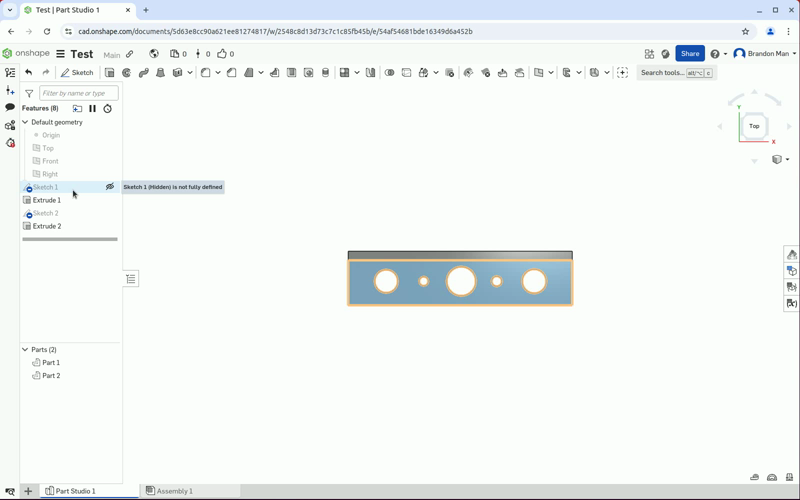
click(73, 189)
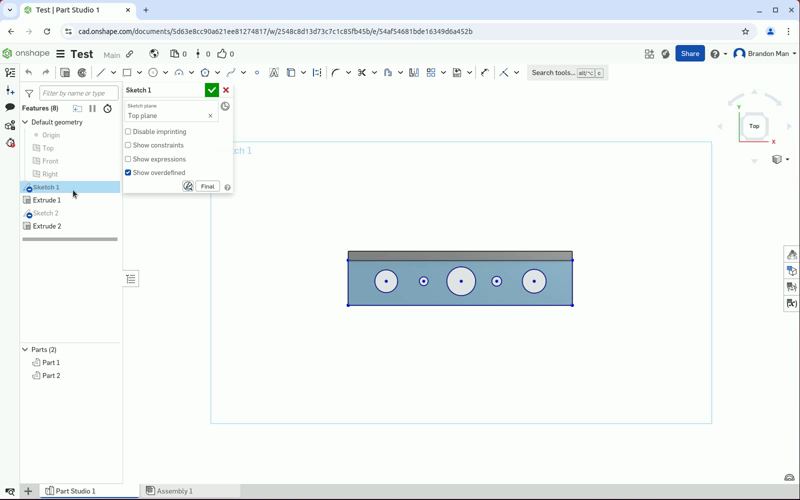
mouse_move(229, 92)
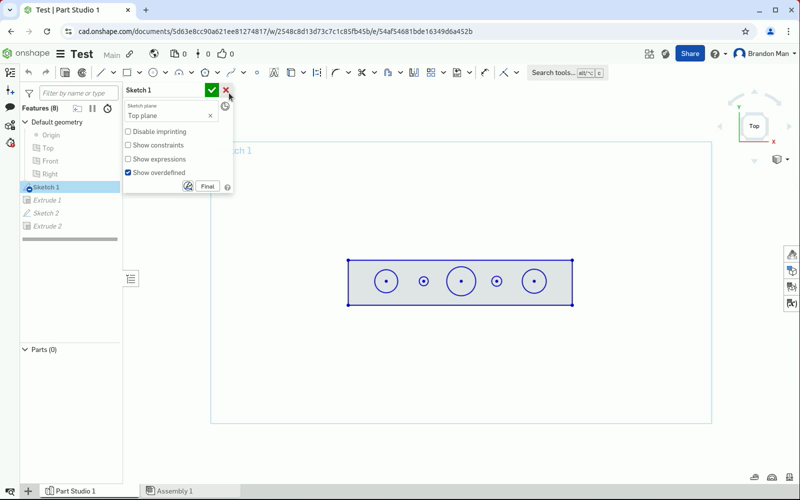
click(229, 92)
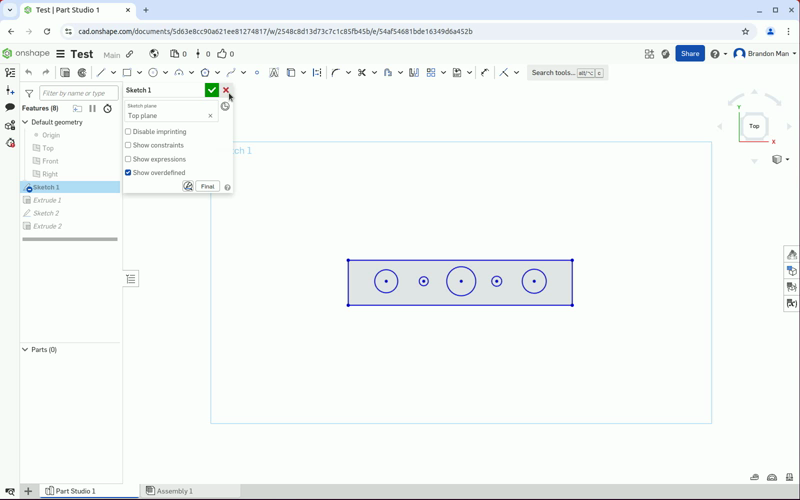
key(shift+s)
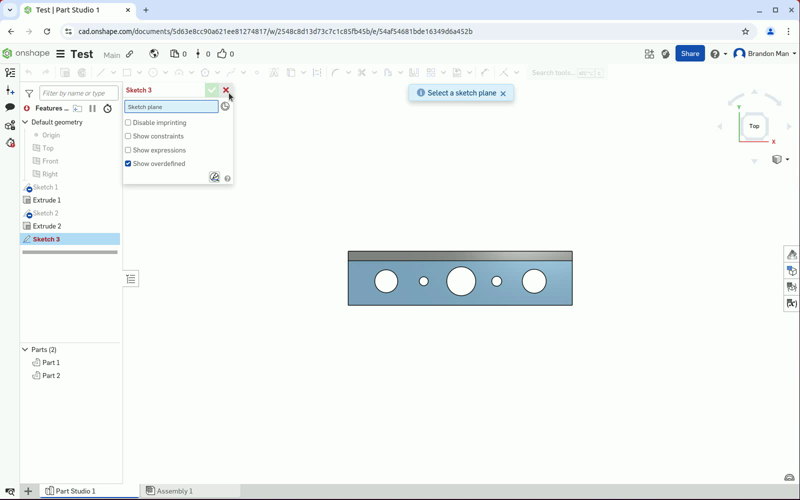
mouse_move(73, 150)
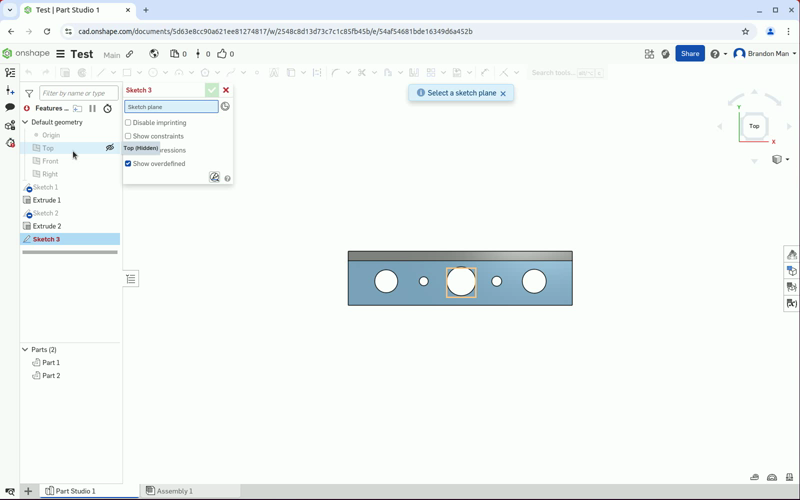
click(73, 150)
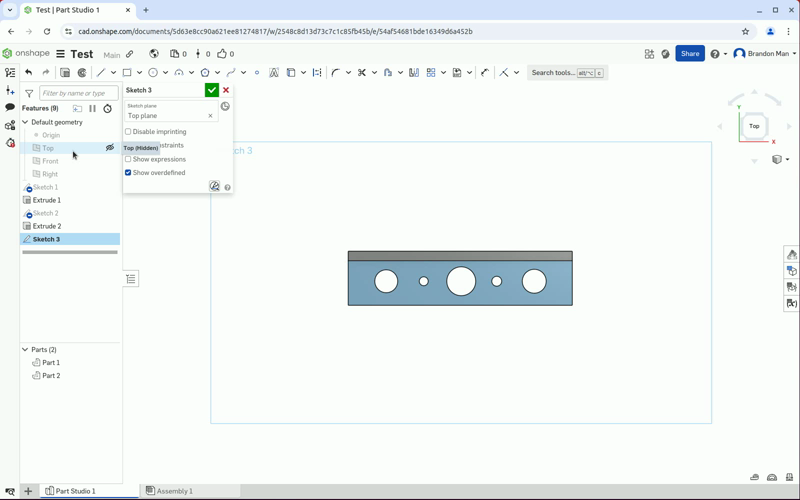
mouse_move(73, 352)
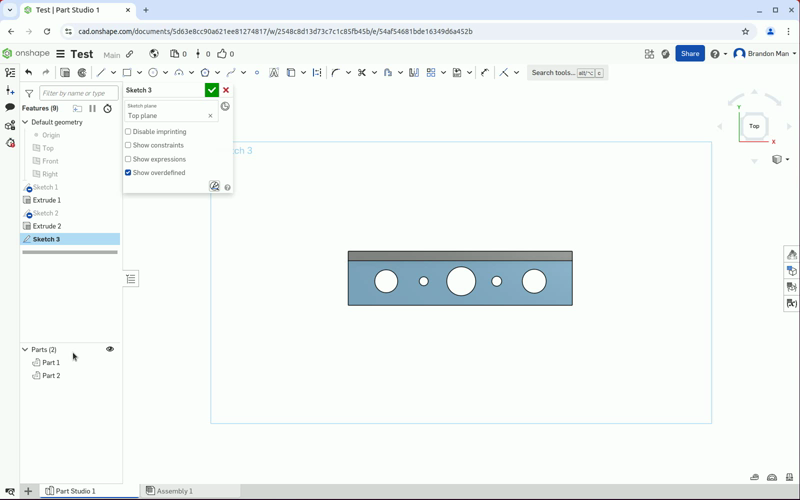
key(y)
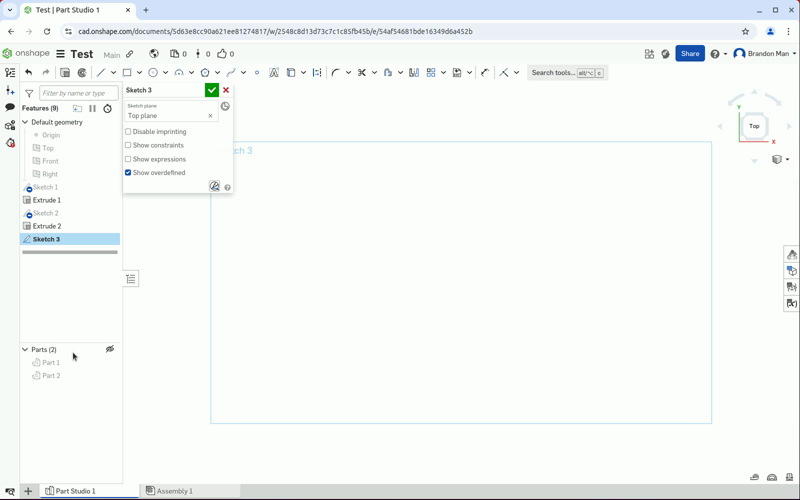
key(l)
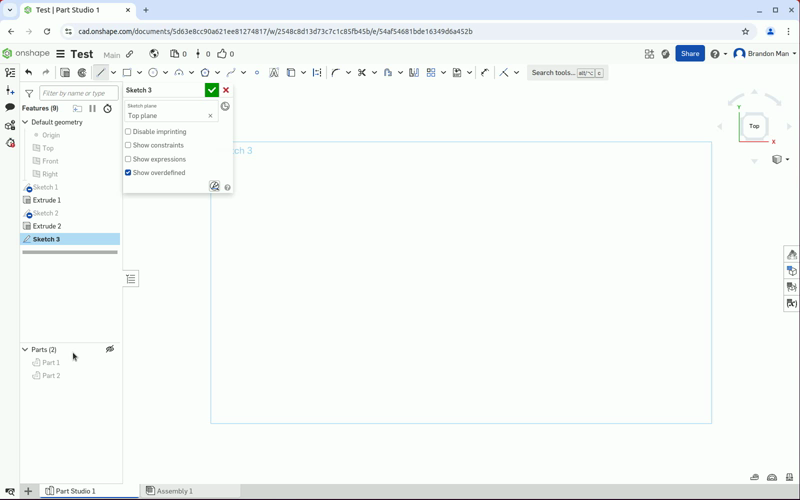
key_down(shift)
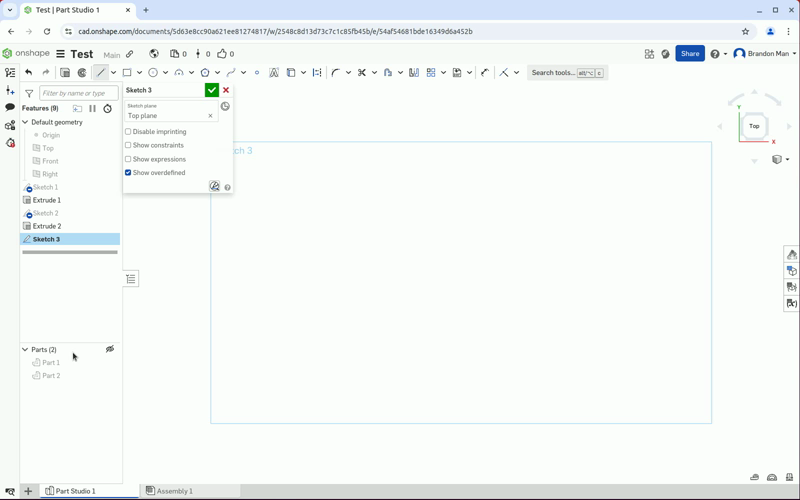
mouse_move(348, 314)
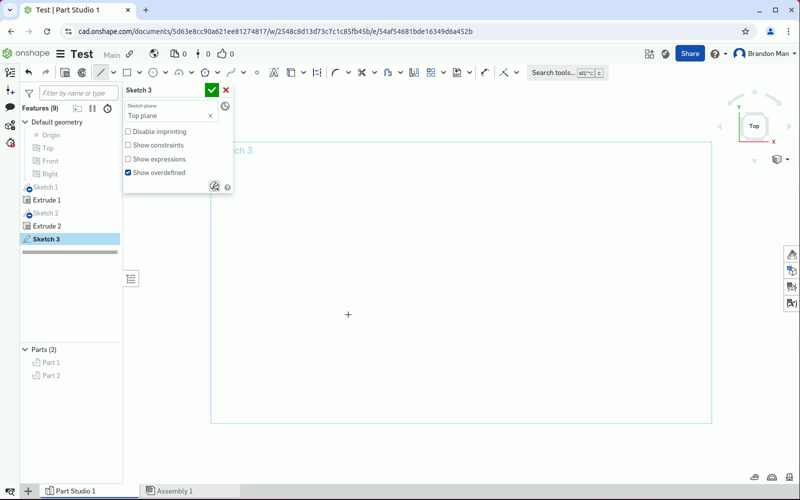
click(348, 314)
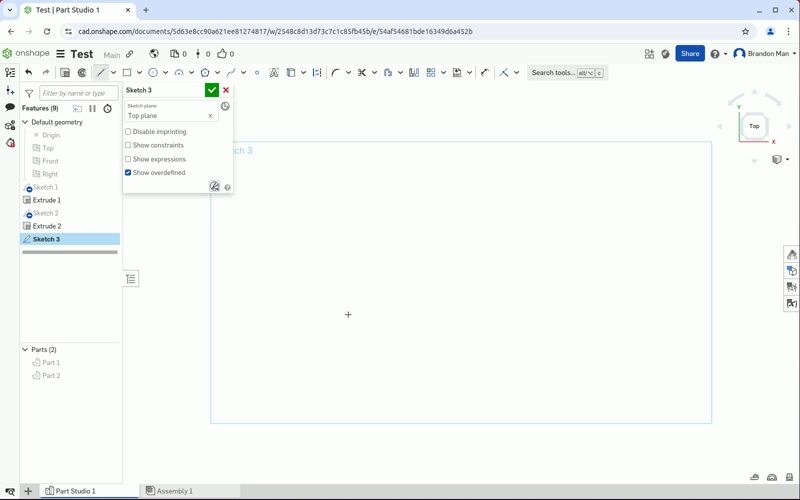
key_up(shift)
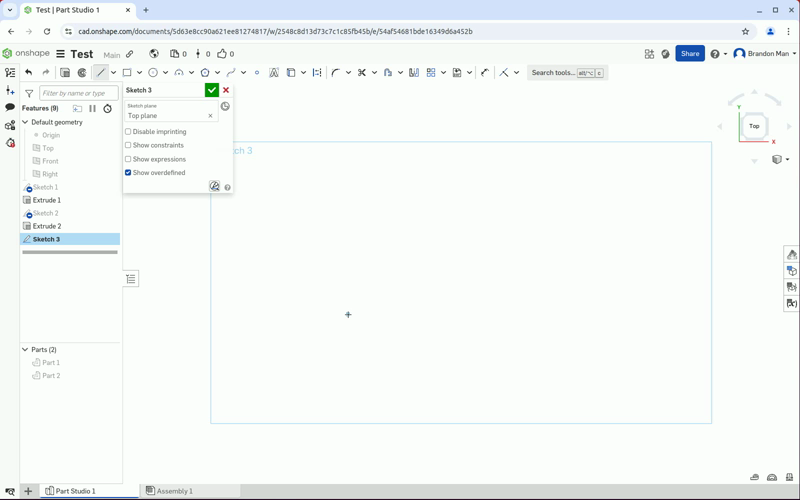
key_down(shift)
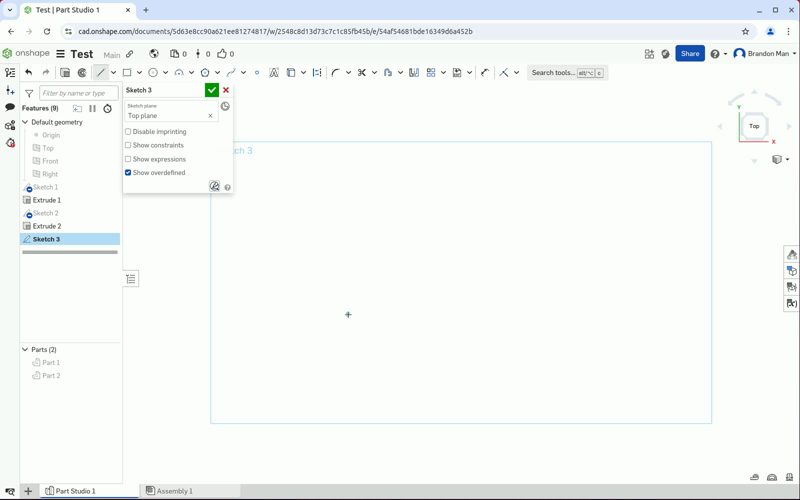
mouse_move(572, 314)
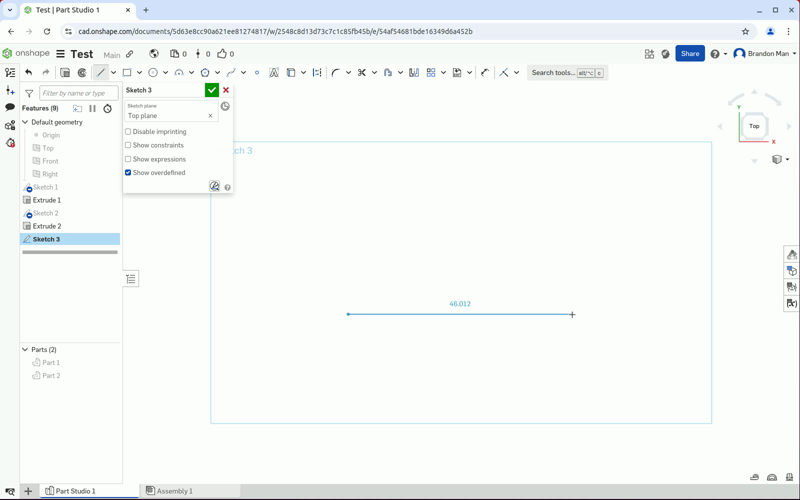
click(572, 314)
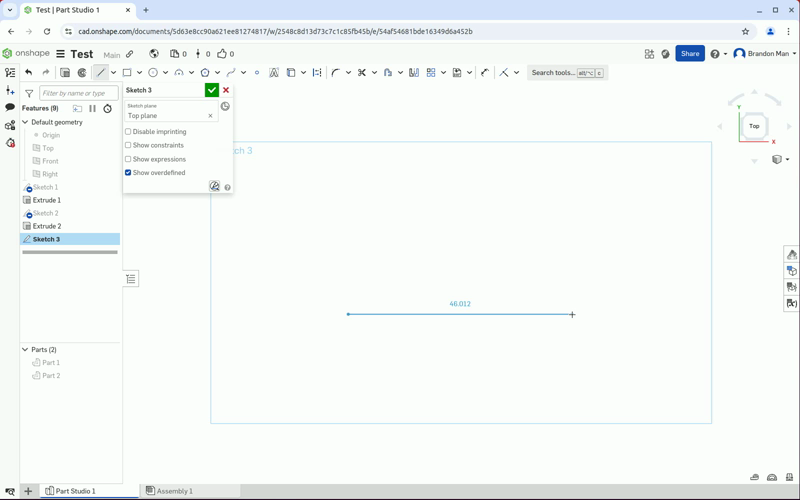
key_up(shift)
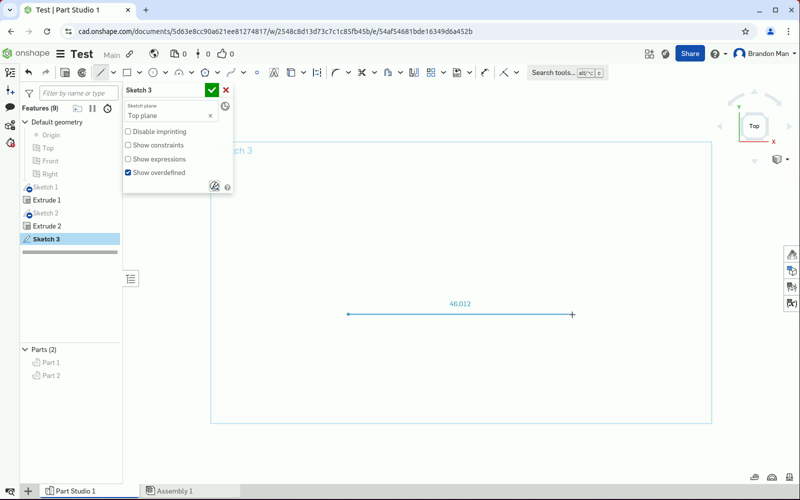
key_down(shift)
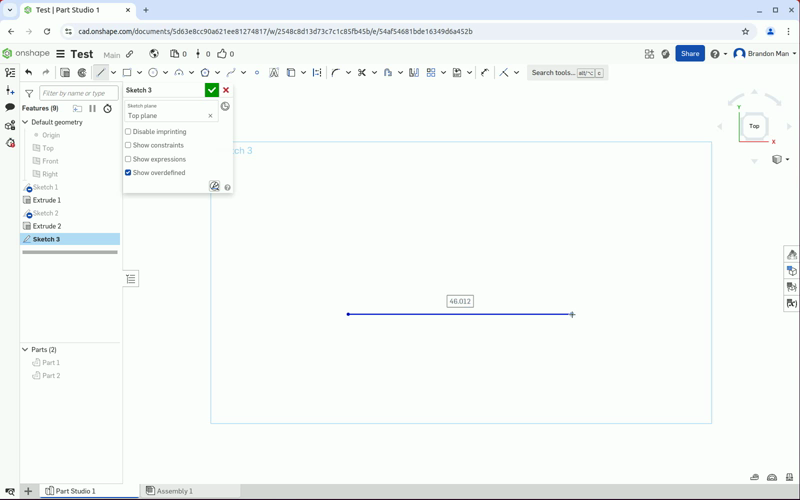
mouse_move(589, 314)
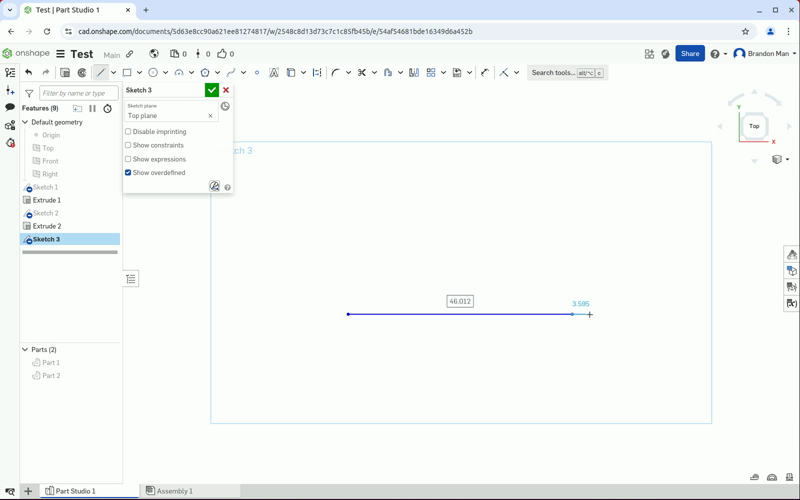
mouse_move(572, 305)
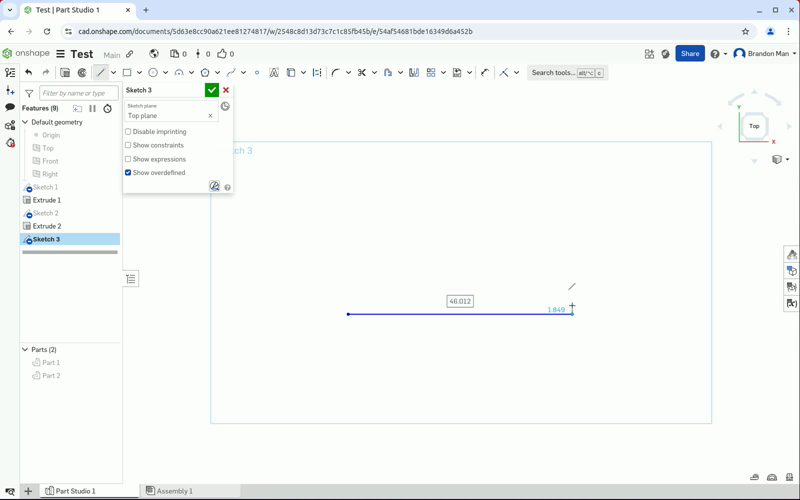
click(572, 305)
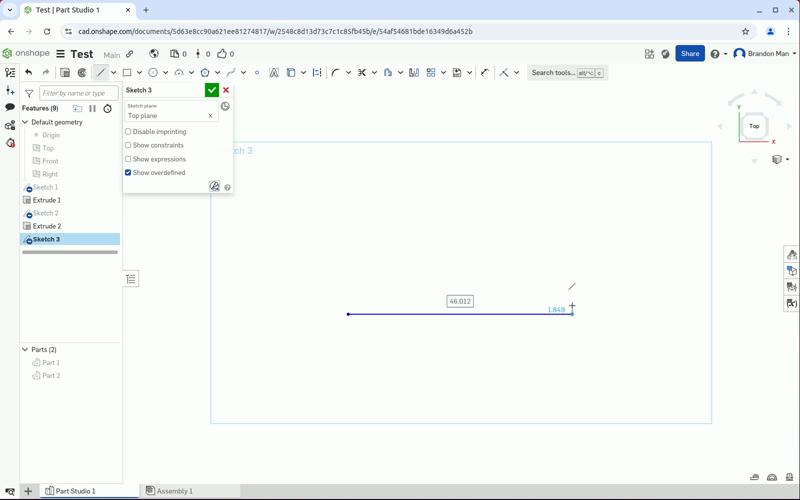
key_up(shift)
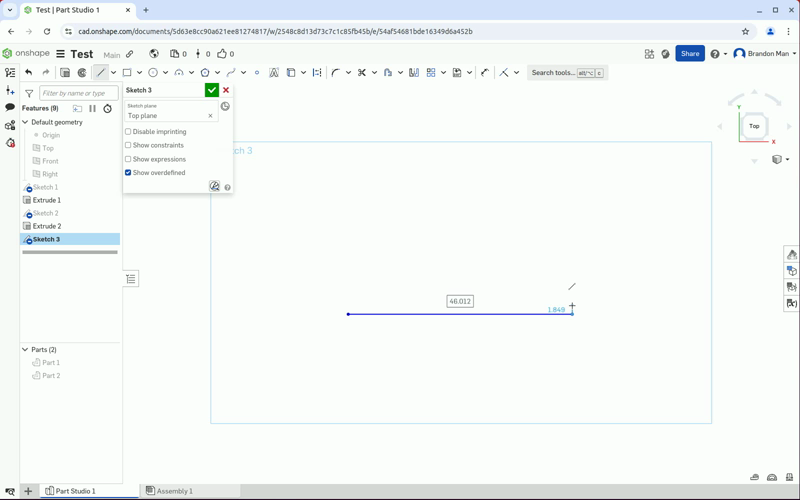
key_down(shift)
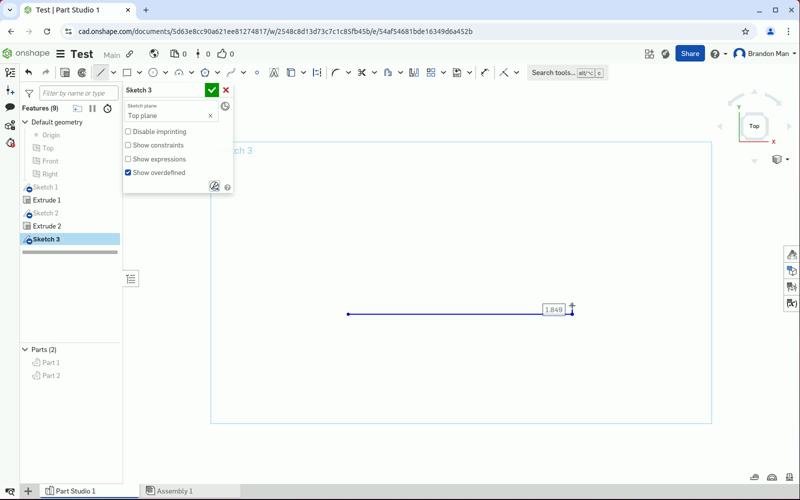
mouse_move(348, 305)
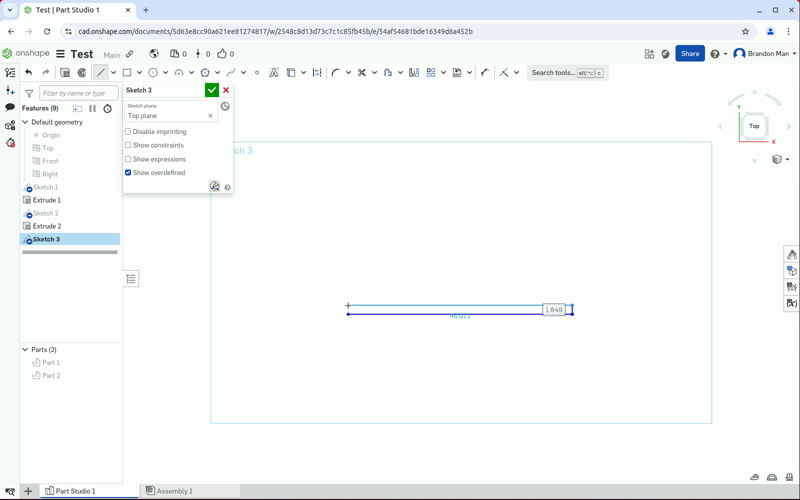
click(348, 305)
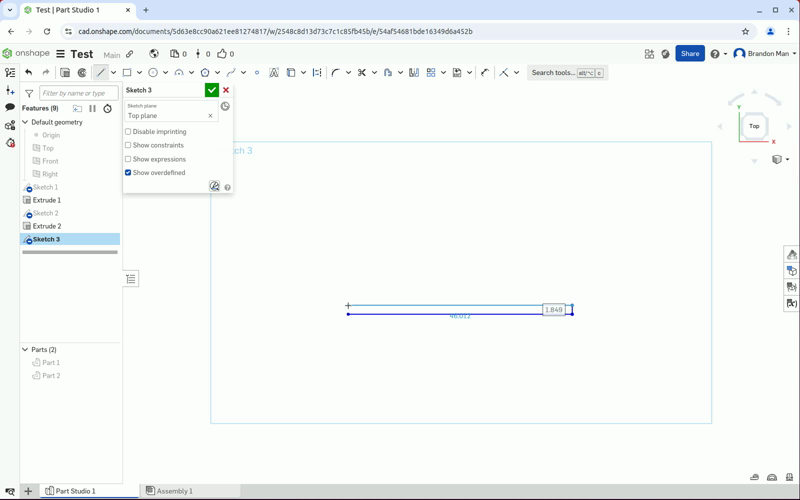
key_up(shift)
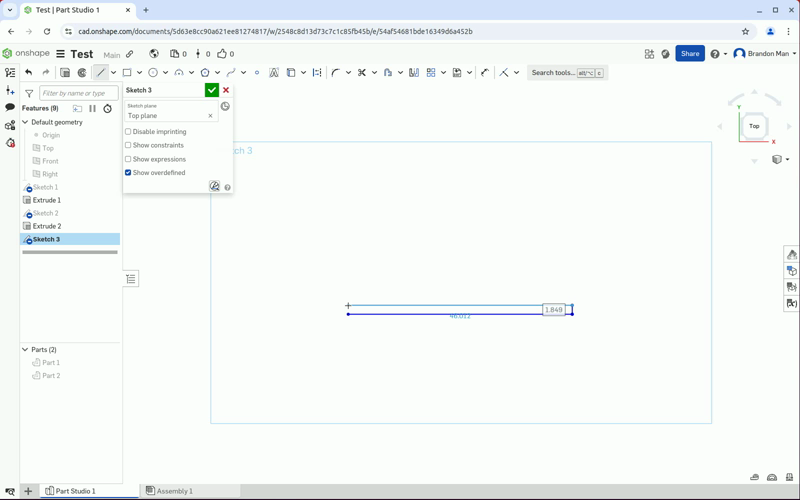
mouse_move(378, 305)
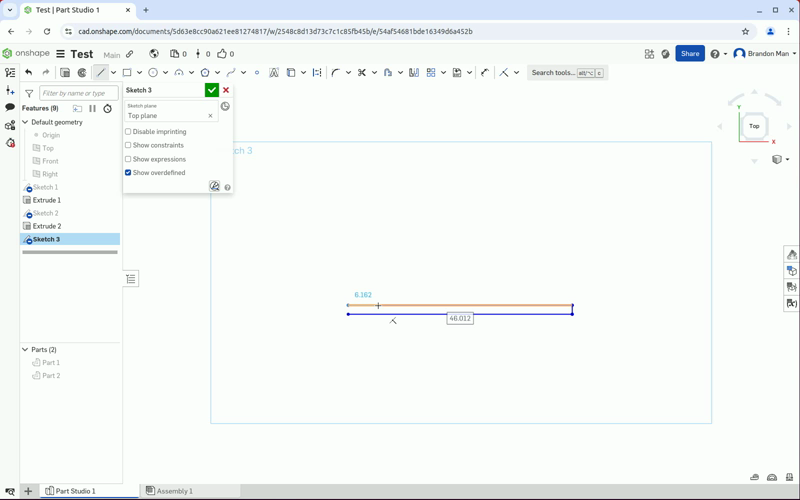
key_down(shift)
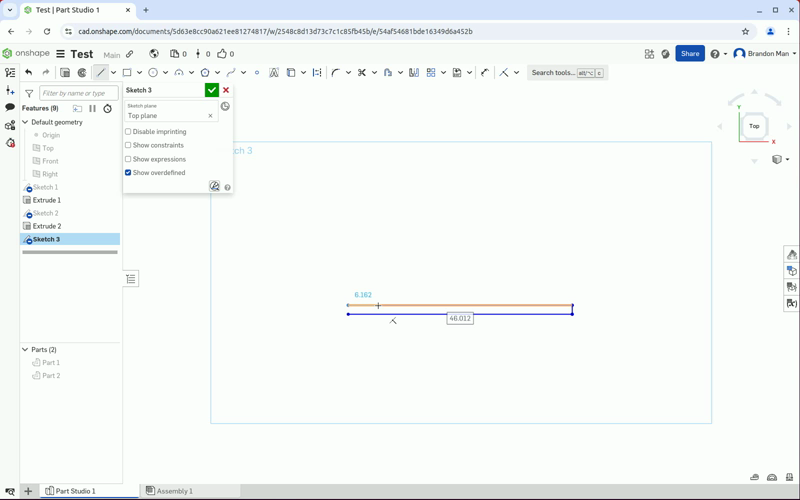
mouse_move(348, 314)
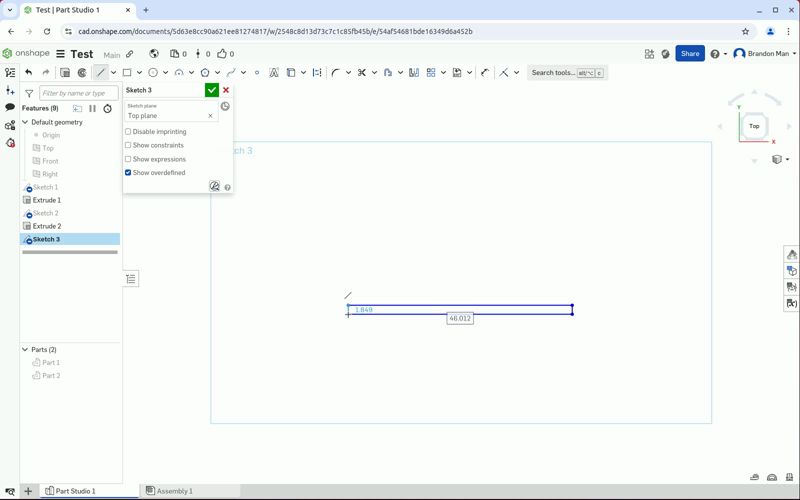
key_up(shift)
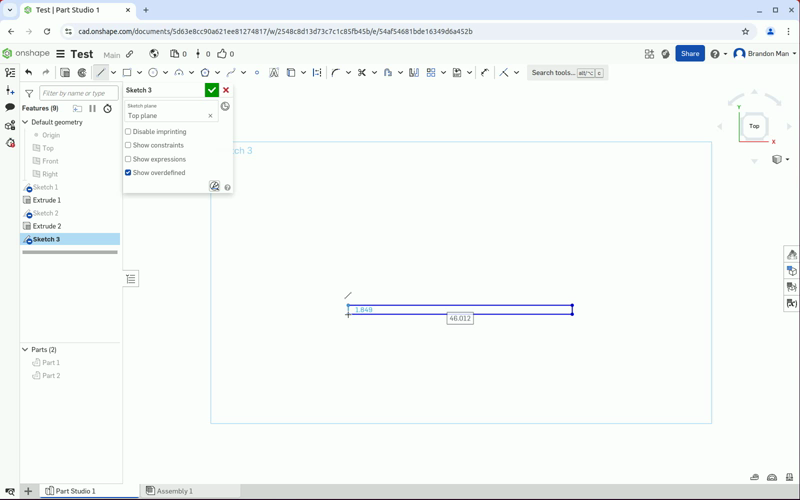
click(348, 314)
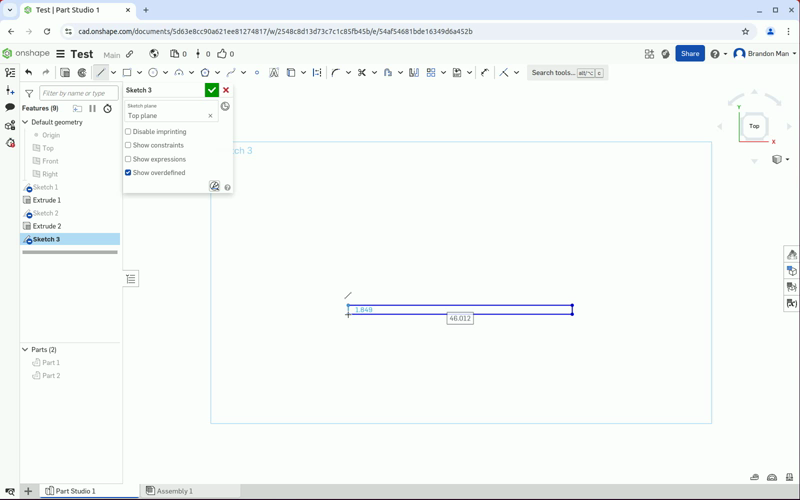
key(esc)
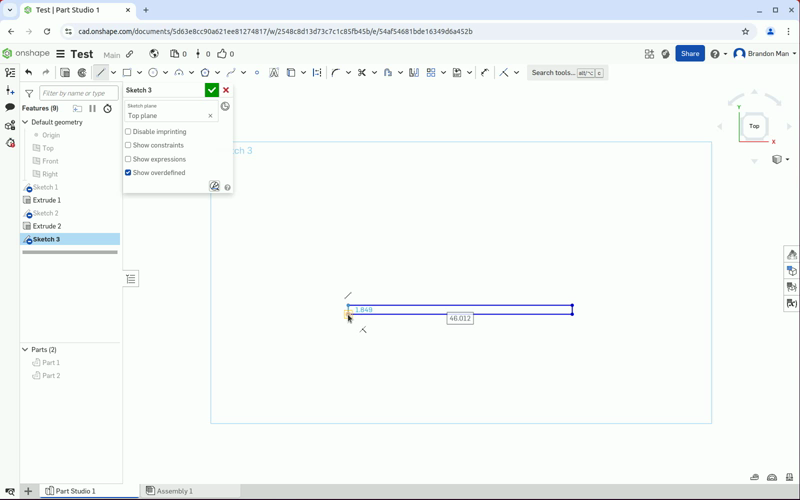
mouse_move(383, 312)
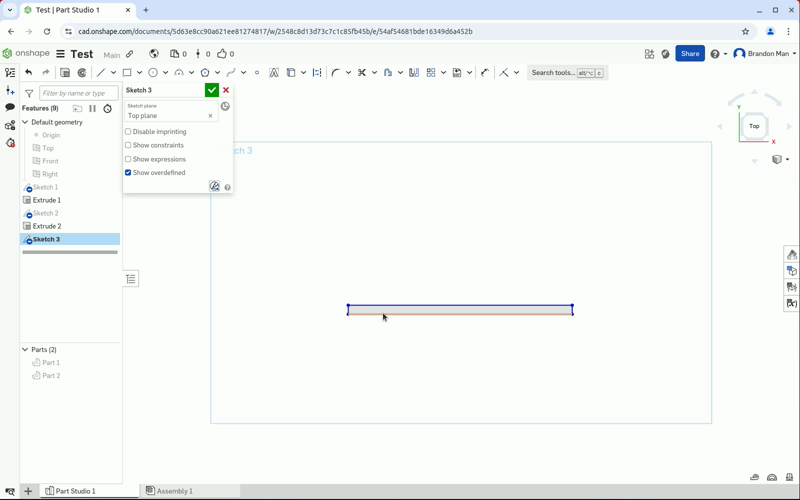
click(383, 312)
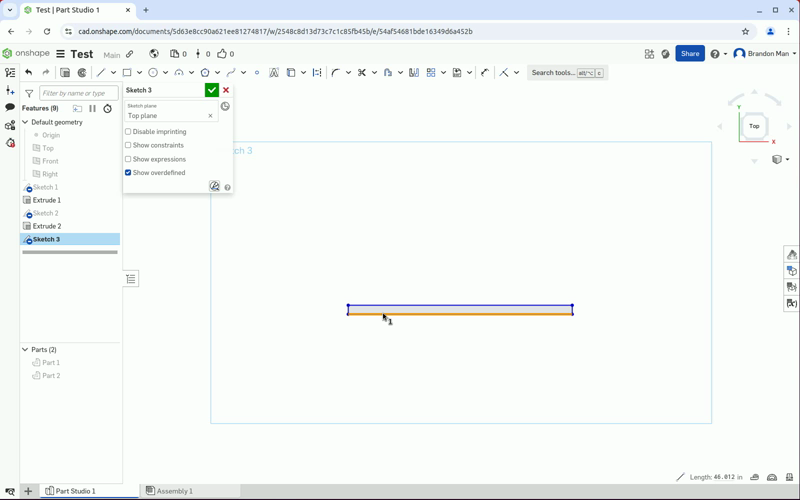
mouse_move(73, 352)
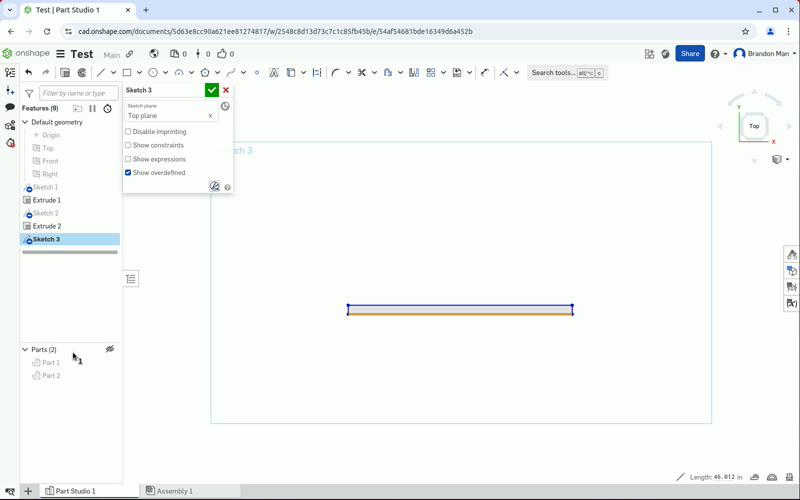
key(shift+y)
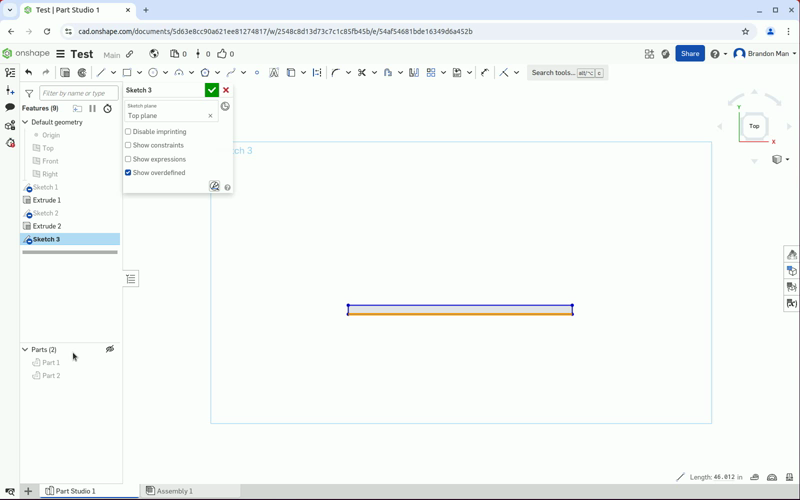
key(shift+e)
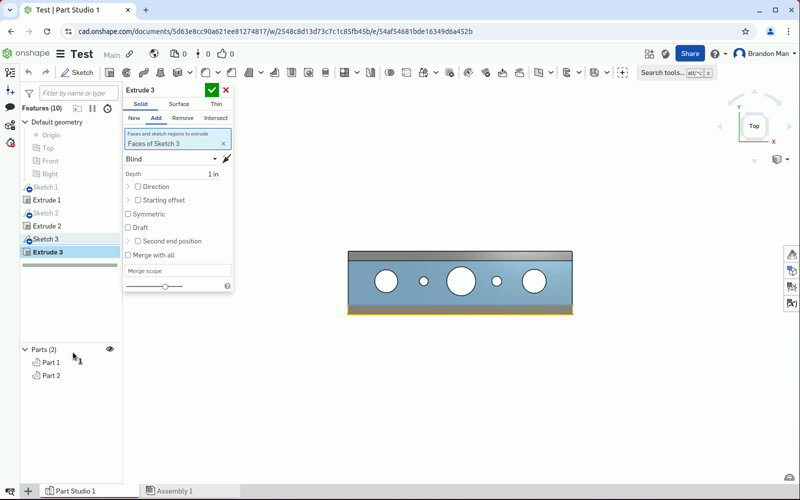
mouse_move(143, 106)
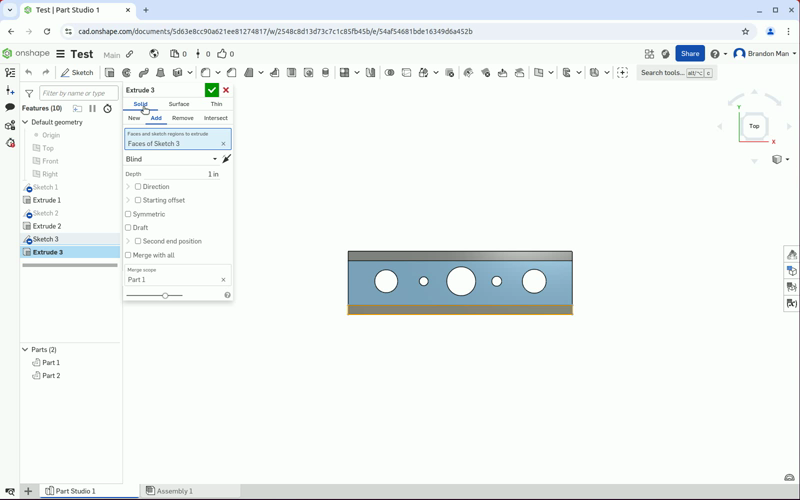
click(143, 106)
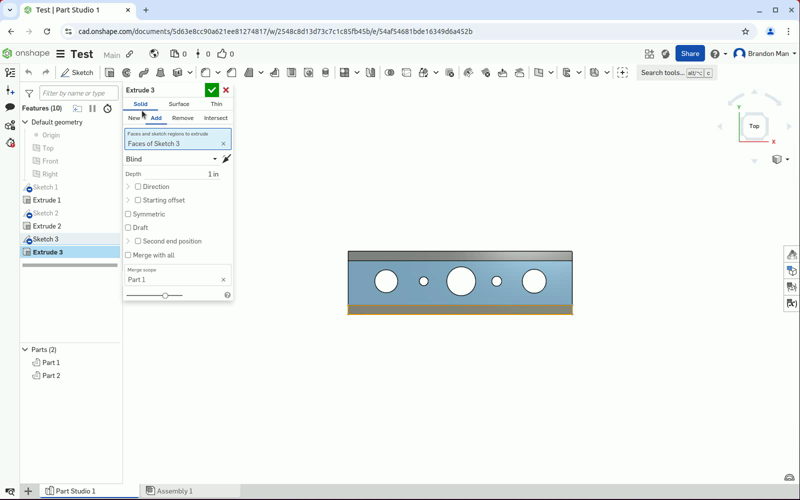
mouse_move(137, 120)
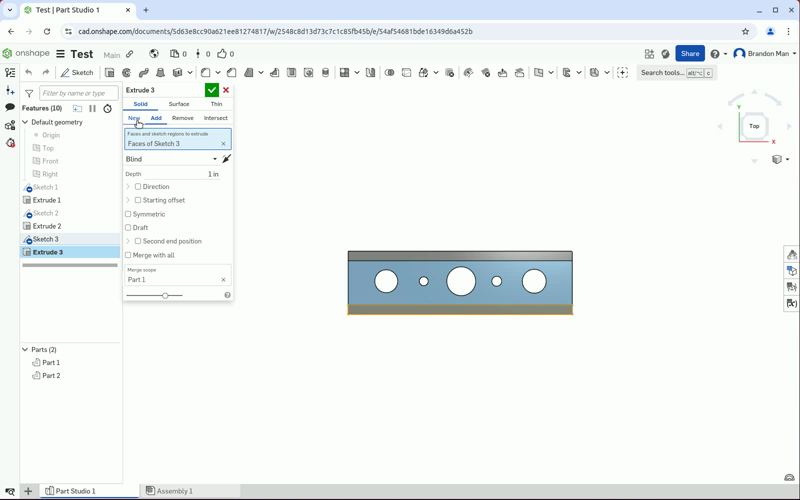
click(137, 120)
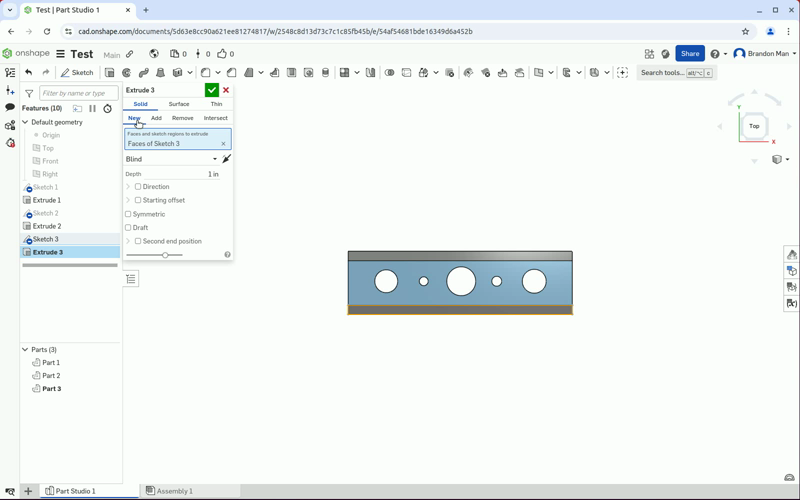
key(tab, 4)
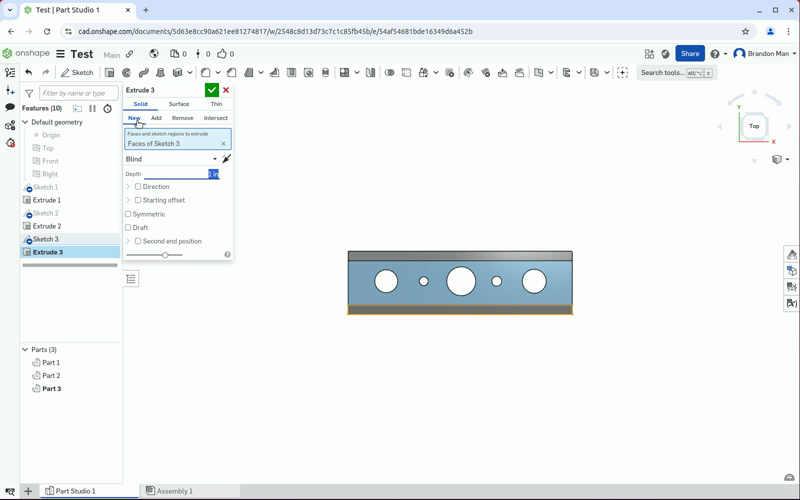
text(14.202)
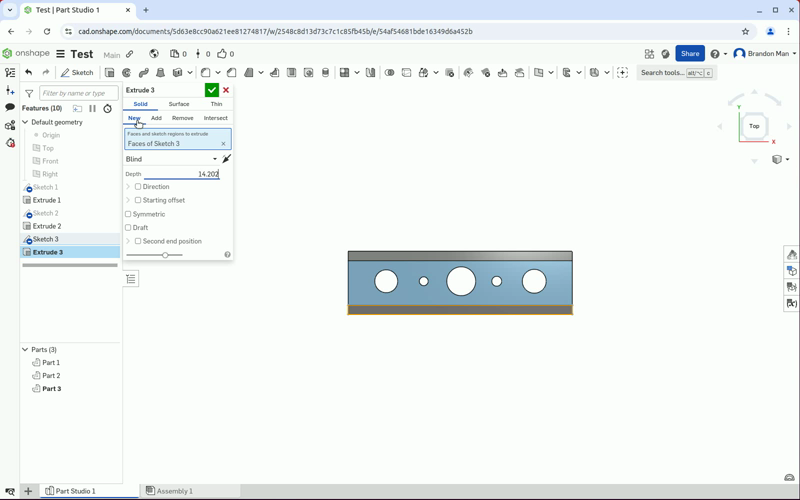
key(enter)
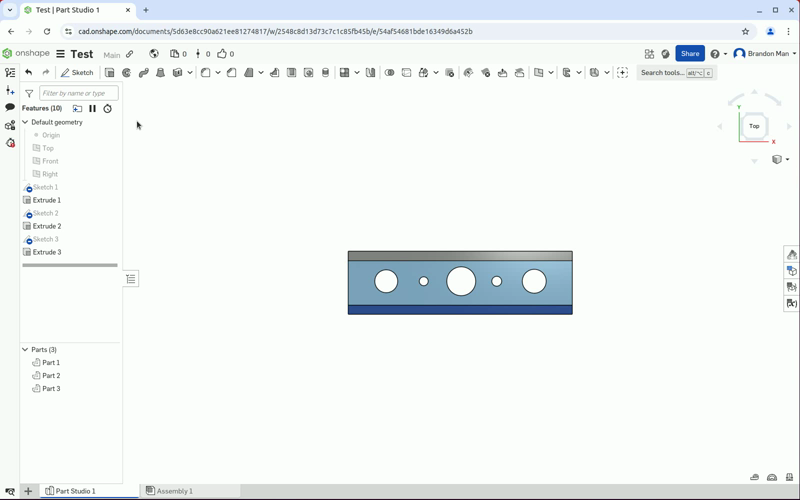
key(shift+h)
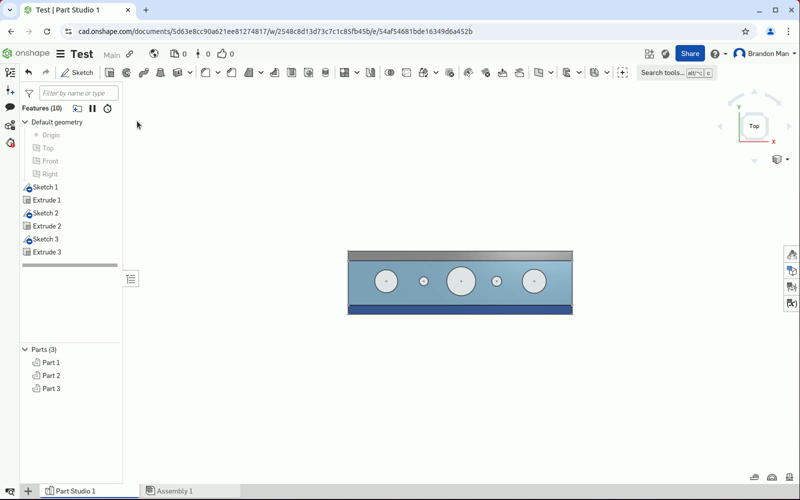
key(shift+h)
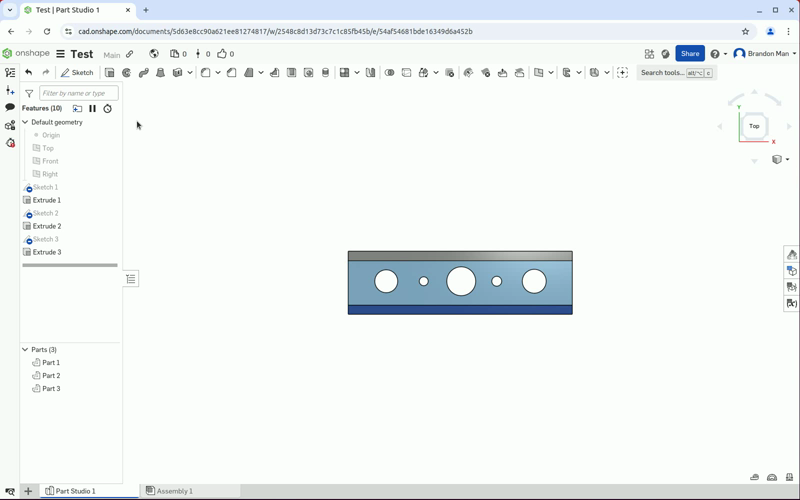
mouse_move(73, 189)
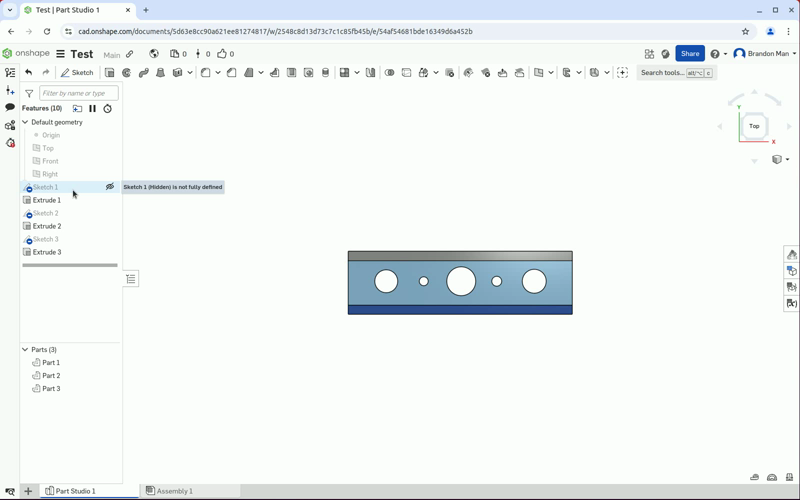
click(73, 189)
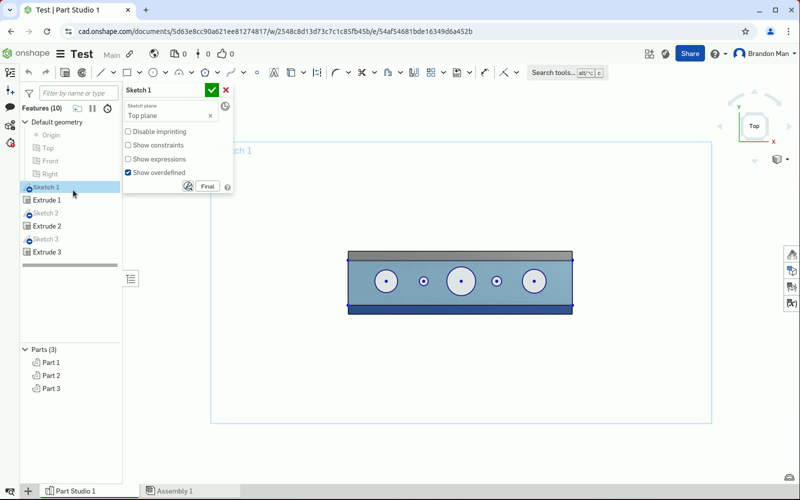
mouse_move(229, 92)
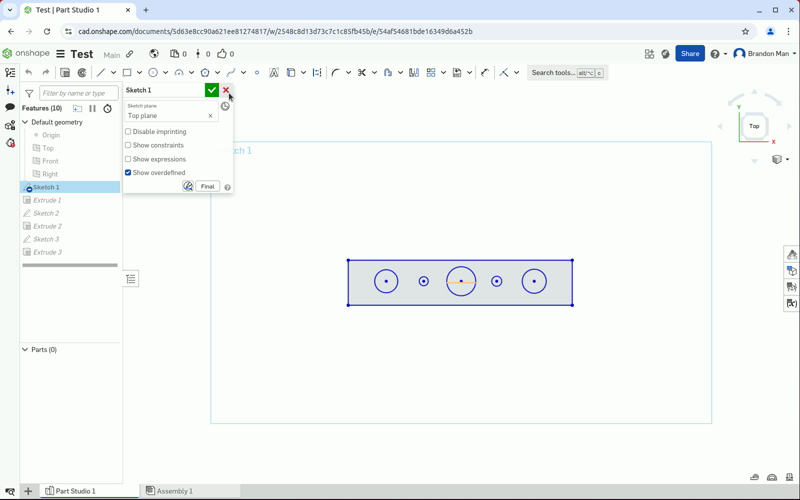
click(229, 92)
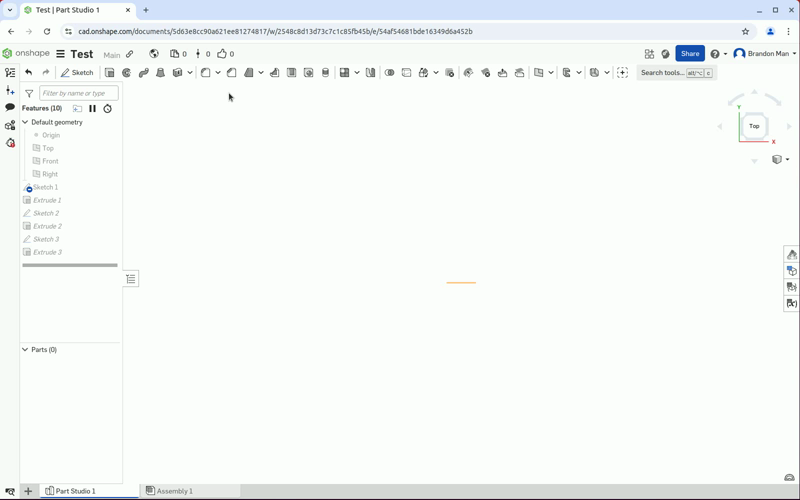
mouse_move(73, 352)
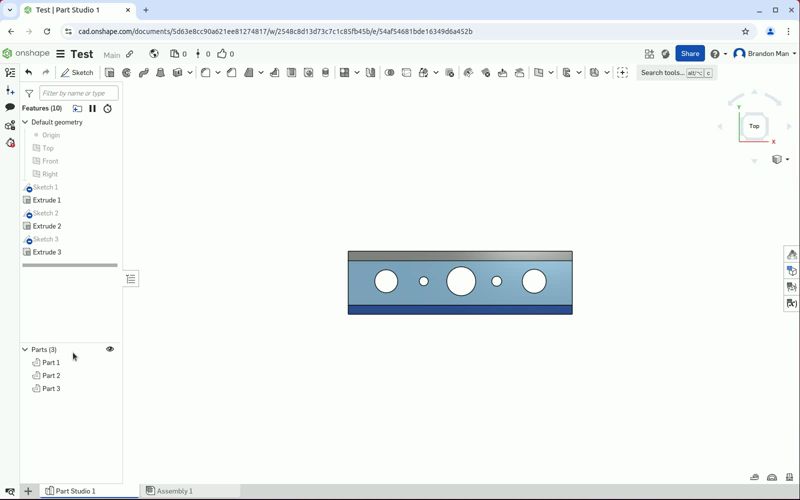
key(y)
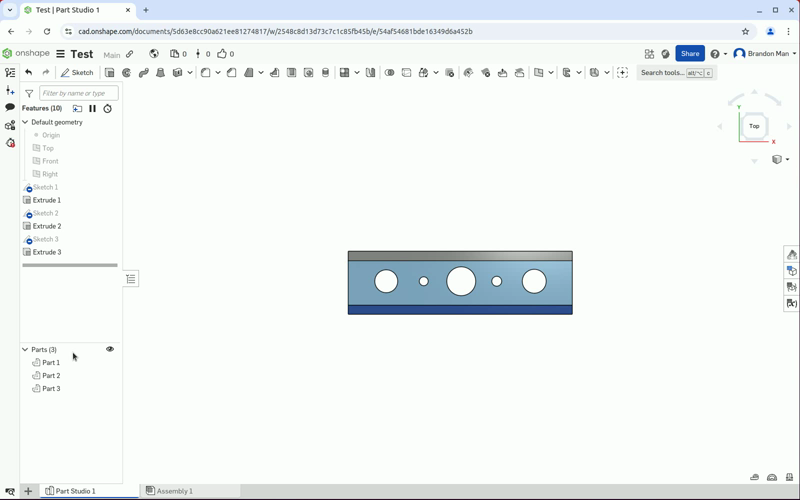
key(shift+p)
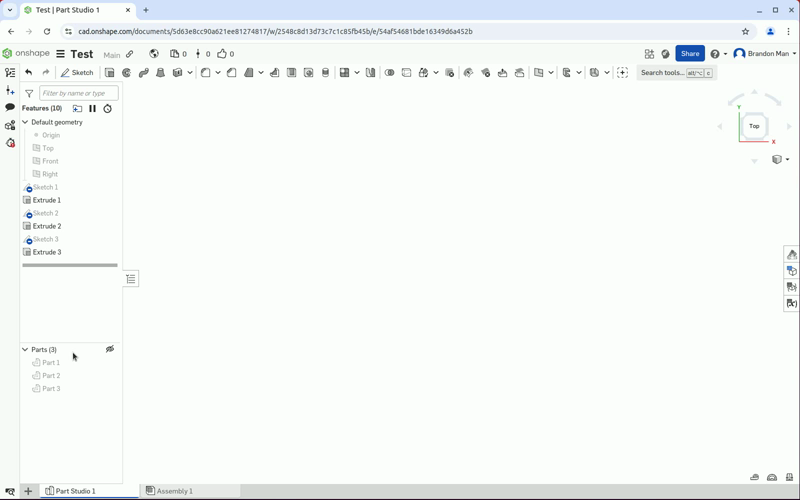
key(space)
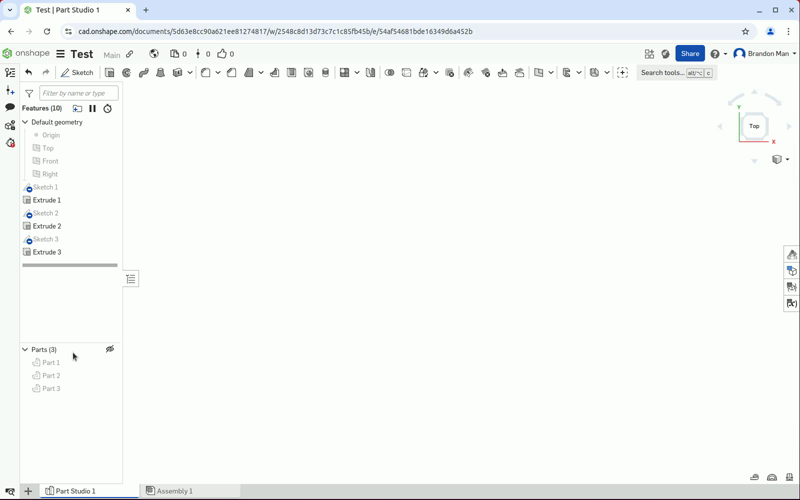
key_down(shift)
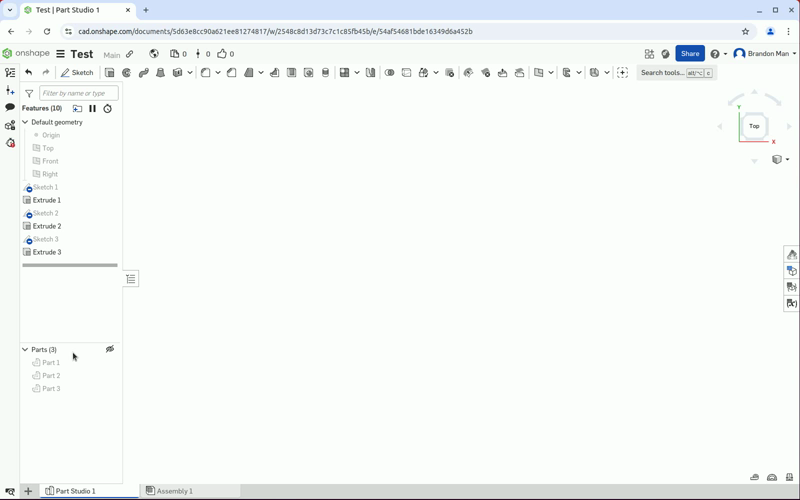
key(up)
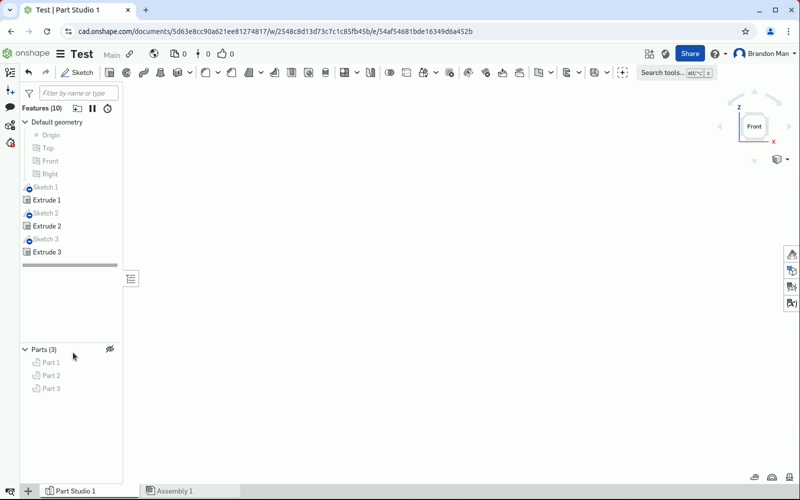
key_up(shift)
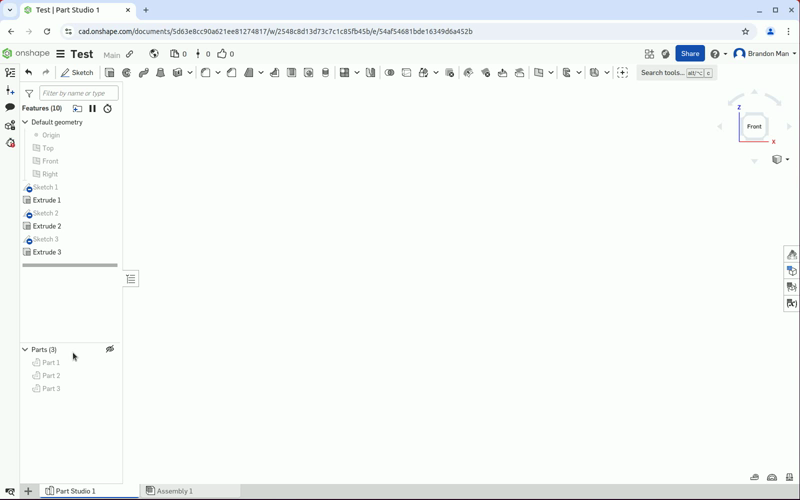
mouse_move(73, 352)
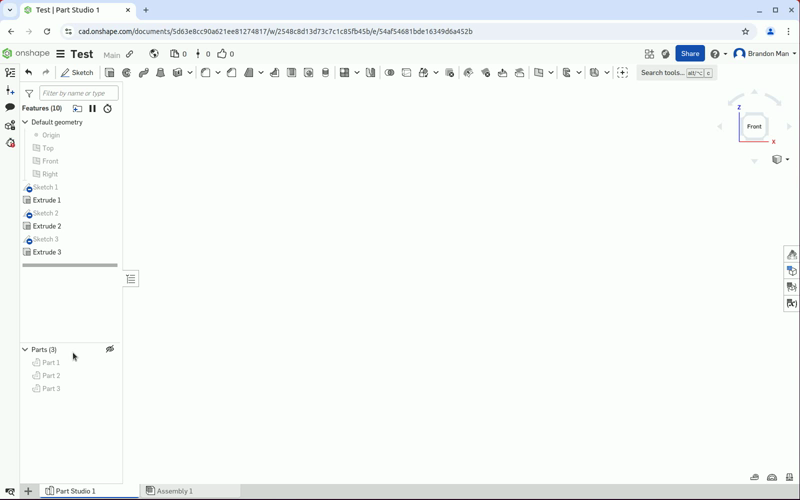
key(shift+y)
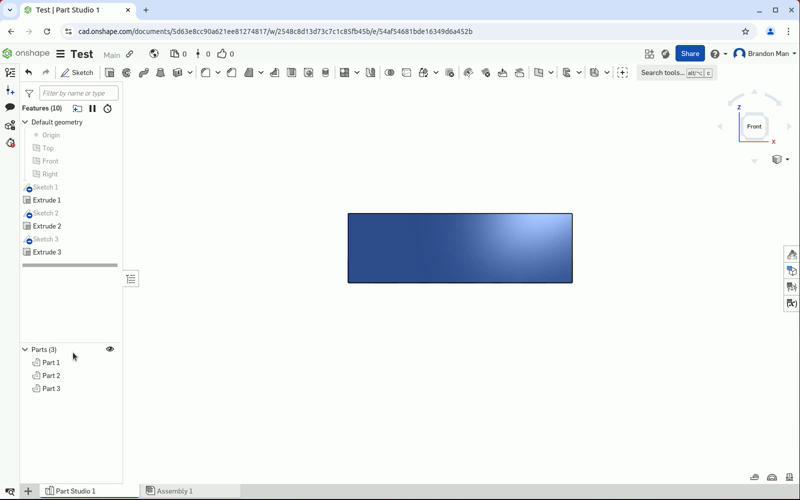
mouse_move(541, 75)
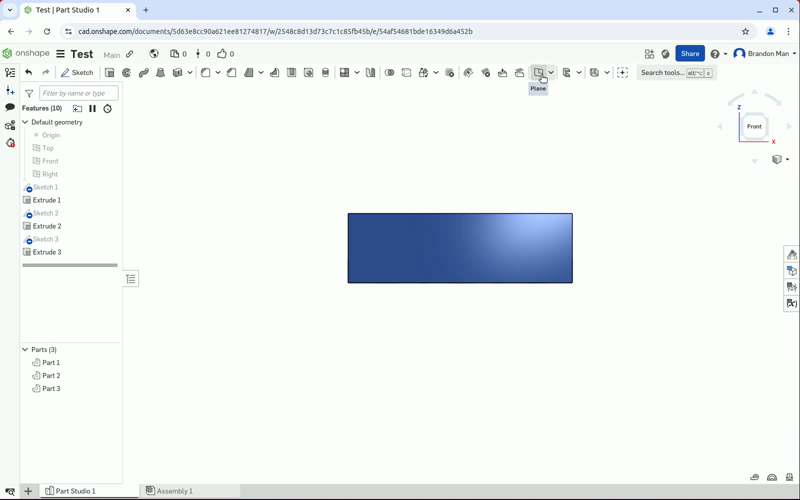
click(541, 75)
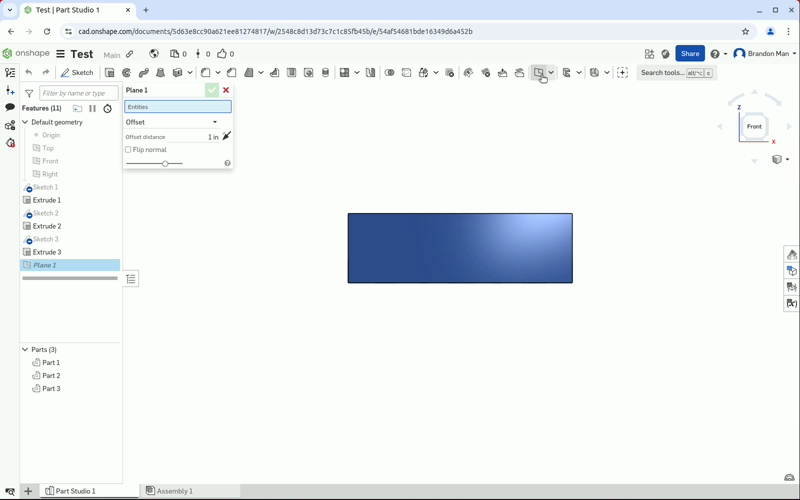
mouse_move(73, 163)
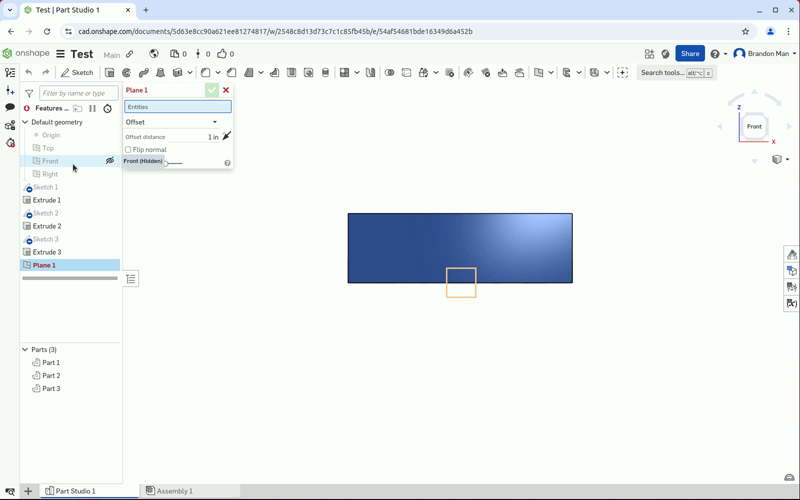
click(73, 163)
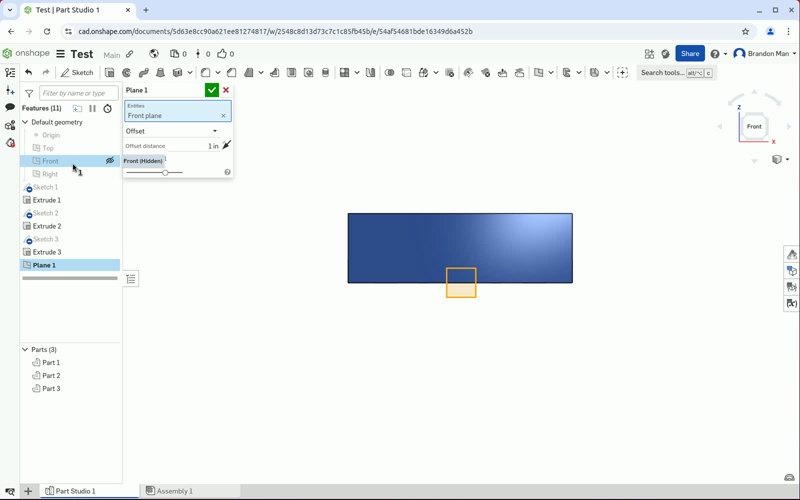
key(tab, 2)
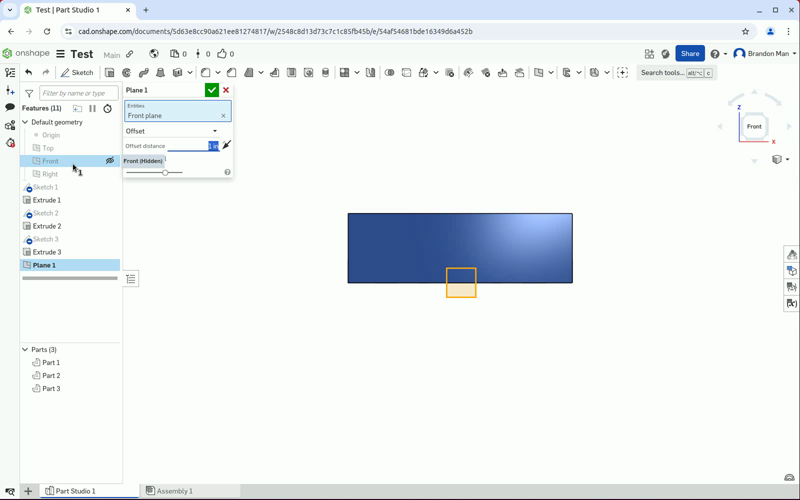
text(6.501)
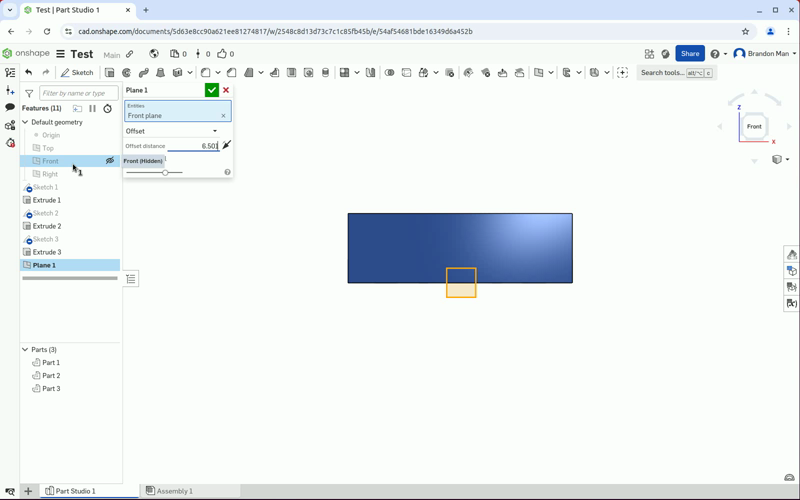
key(enter, 2)
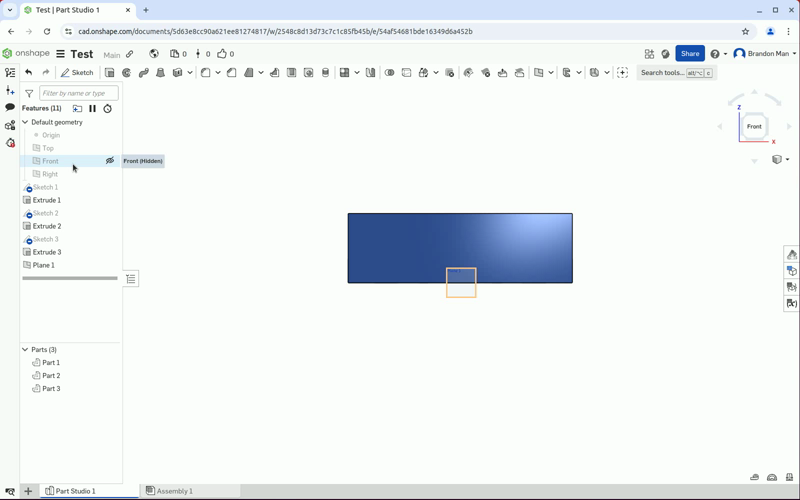
key(shift+s)
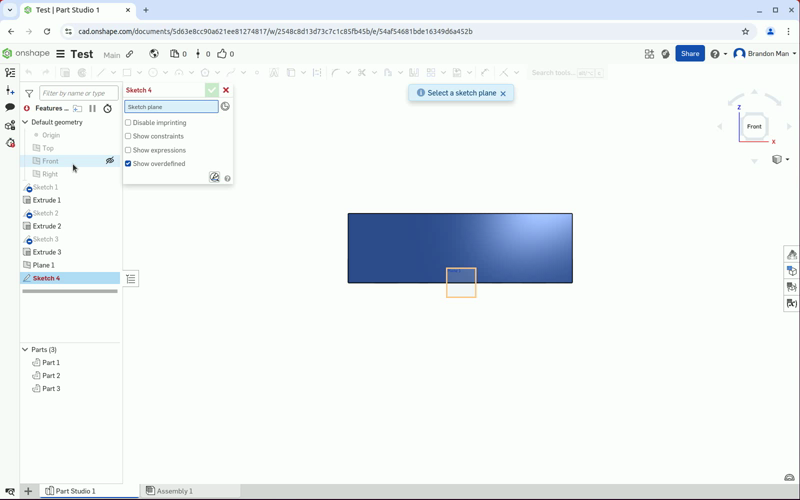
mouse_move(73, 267)
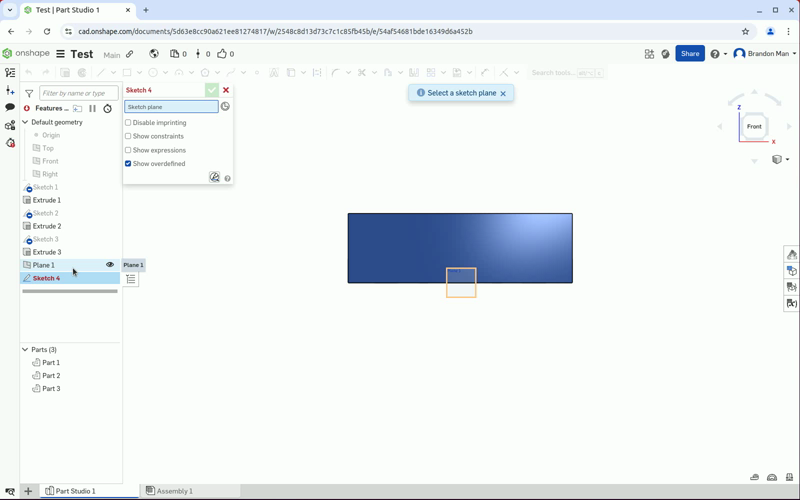
click(73, 267)
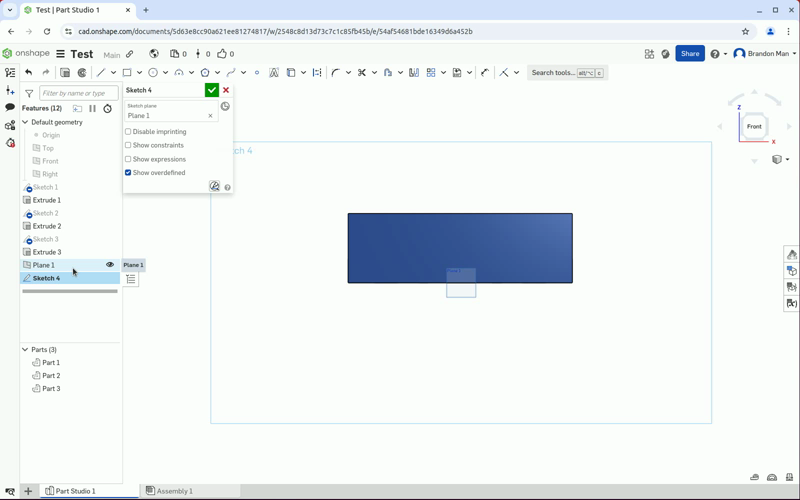
mouse_move(73, 352)
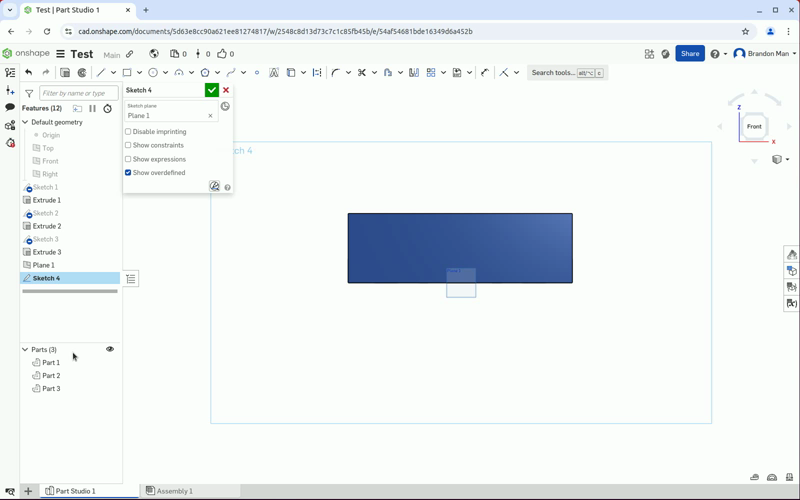
key(y)
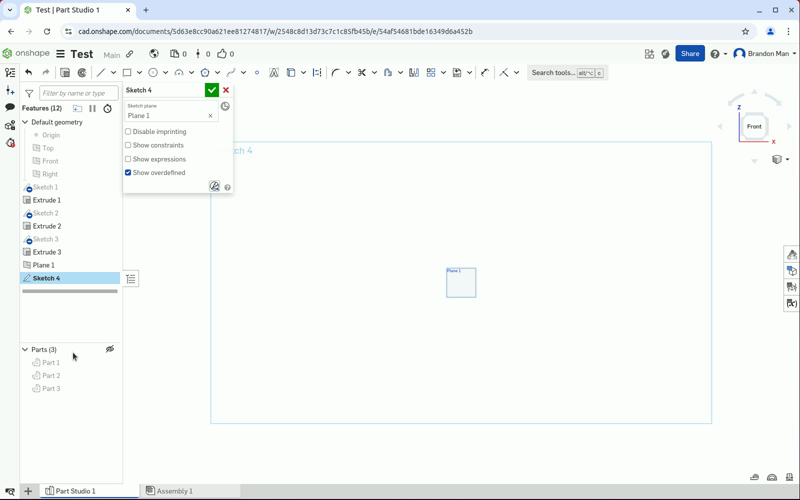
key(c)
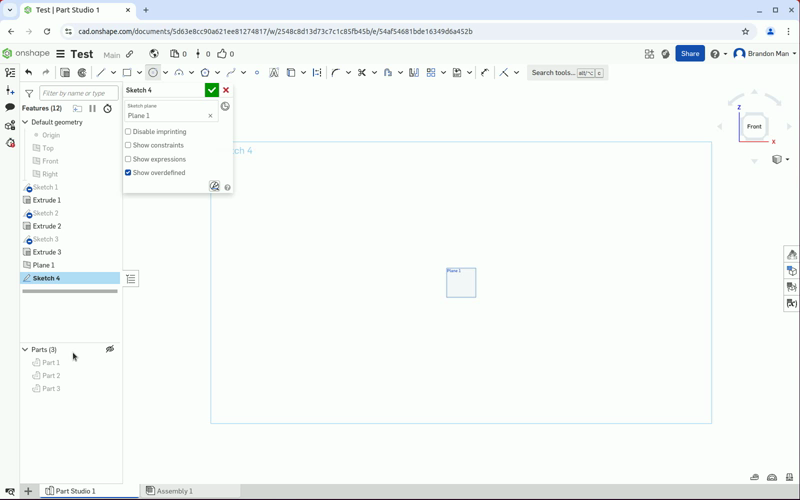
key_down(shift)
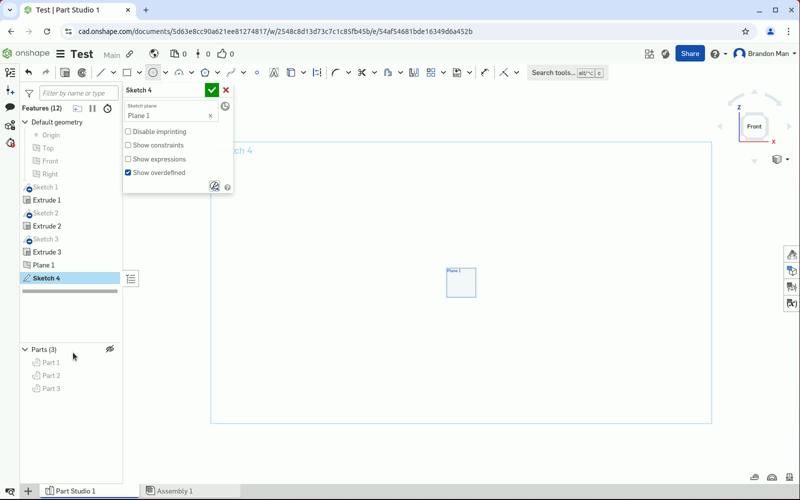
mouse_move(377, 236)
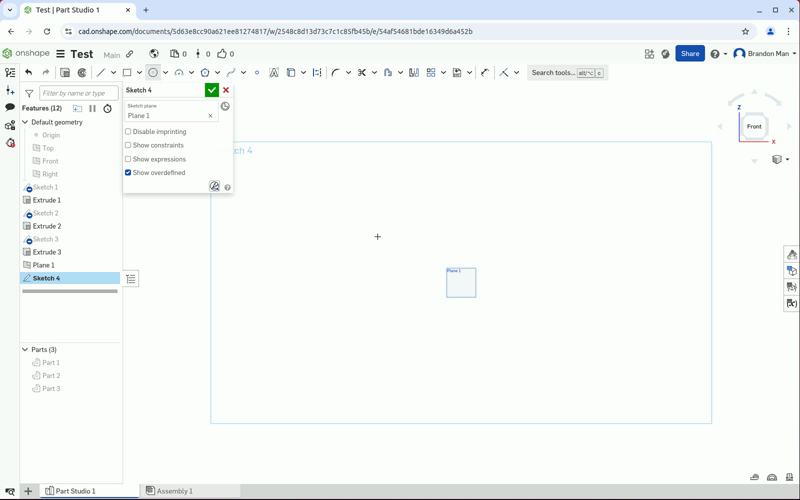
click(377, 236)
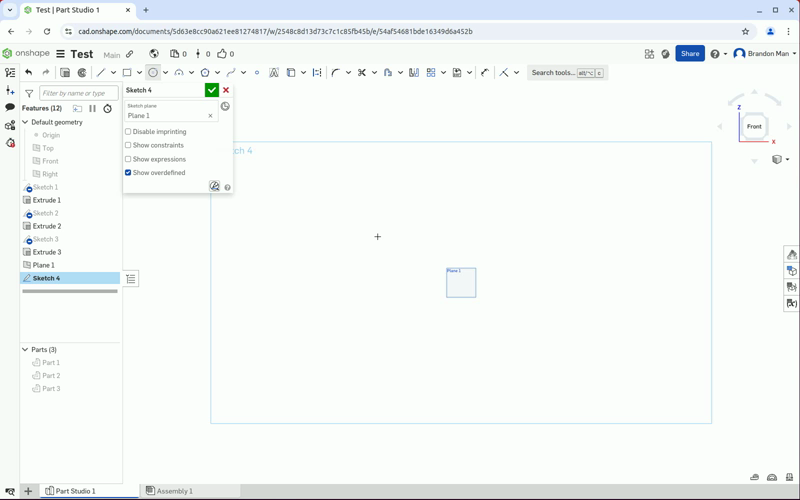
key_up(shift)
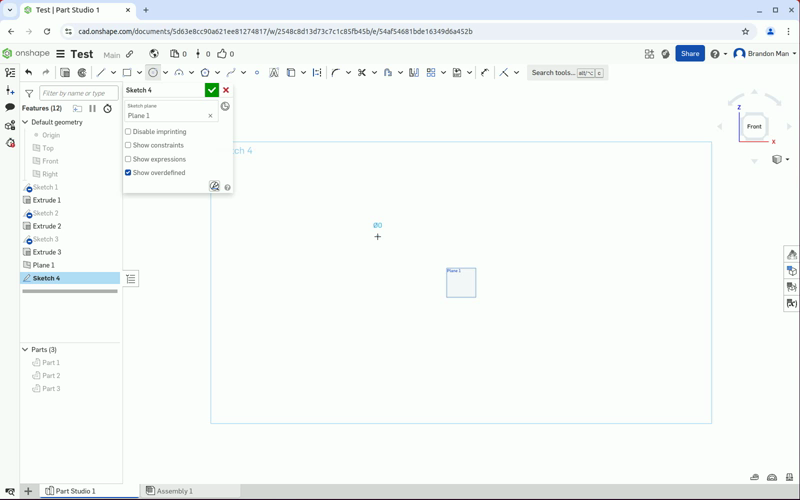
mouse_move(383, 236)
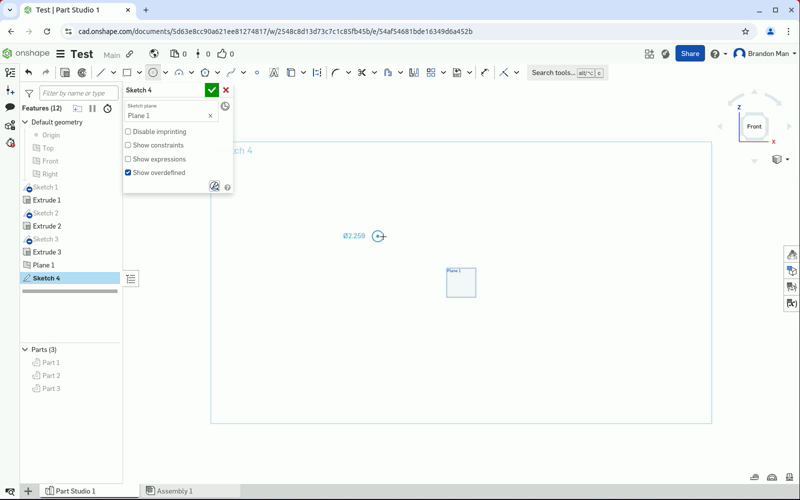
click(383, 236)
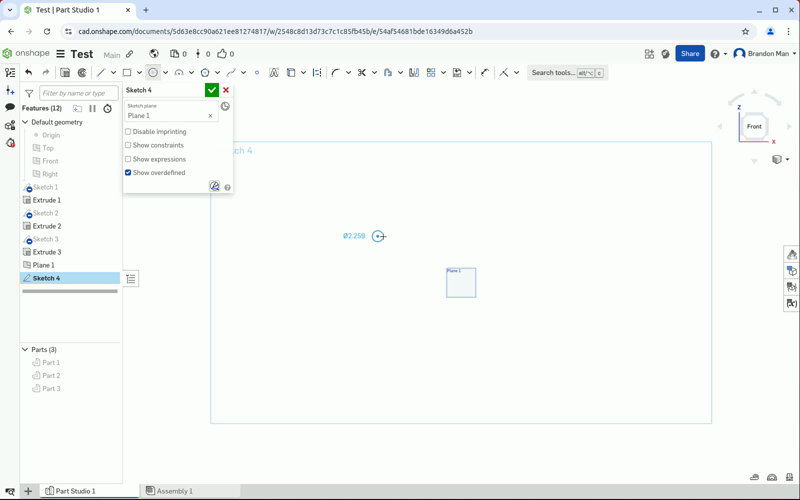
key(esc)
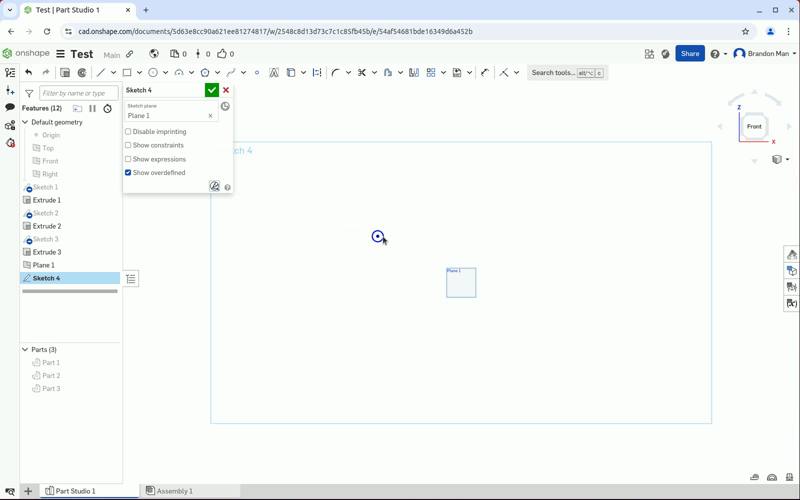
mouse_move(378, 235)
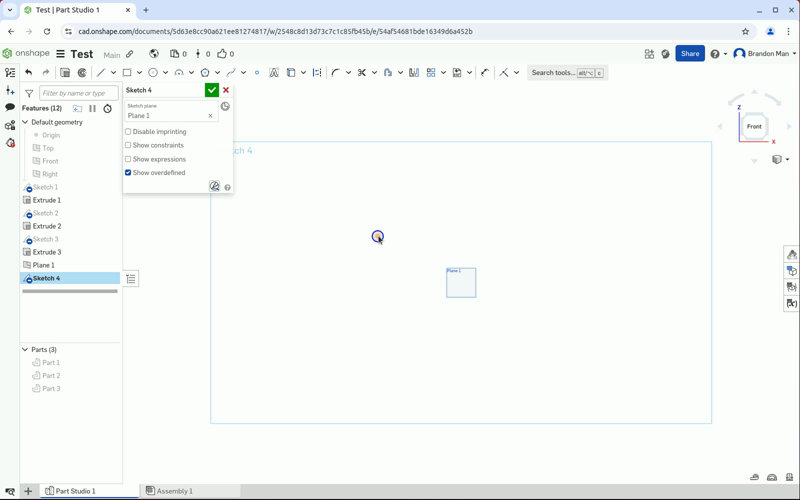
scroll(6)
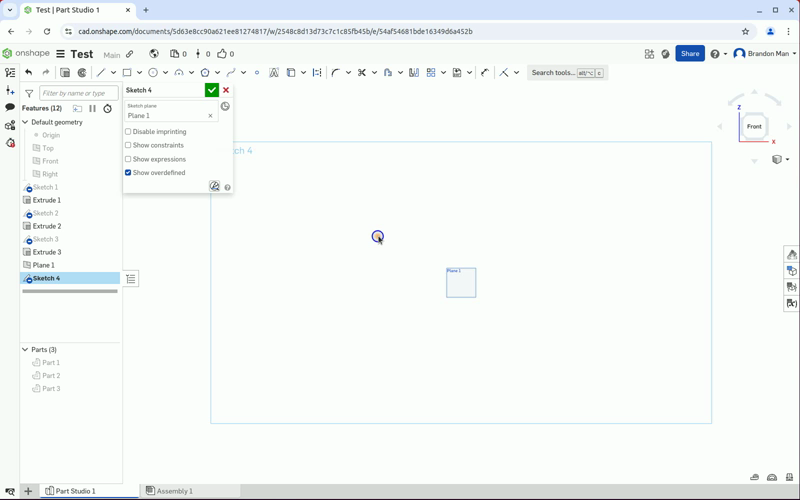
scroll(6)
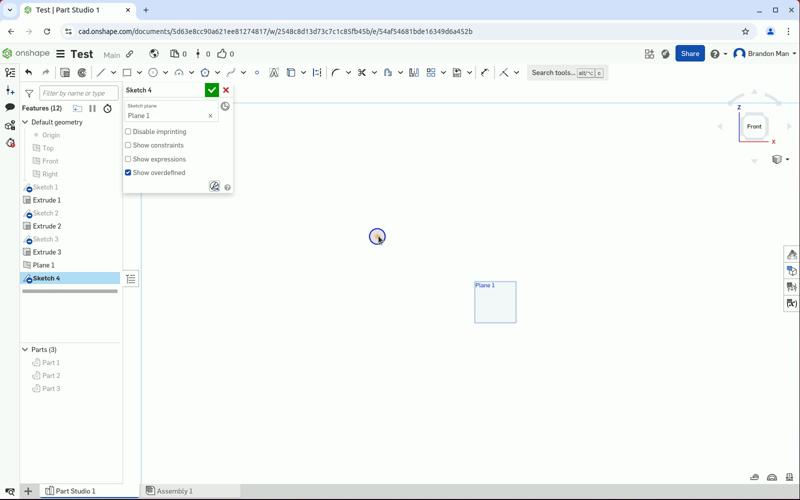
scroll(6)
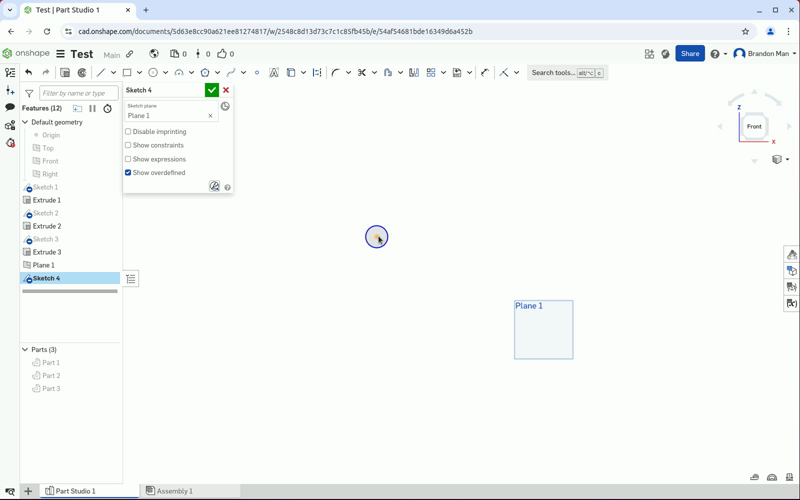
scroll(6)
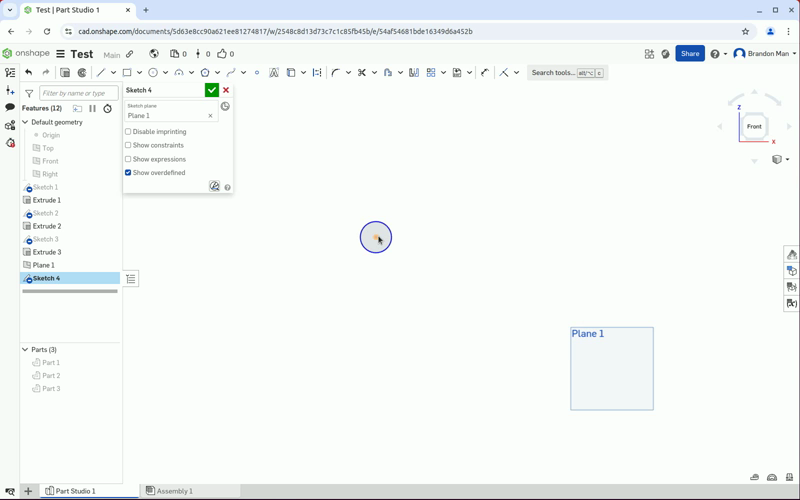
scroll(6)
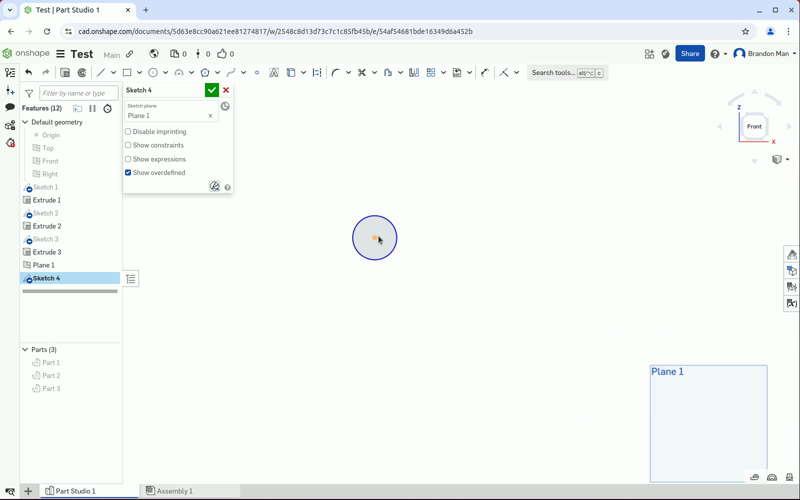
scroll(6)
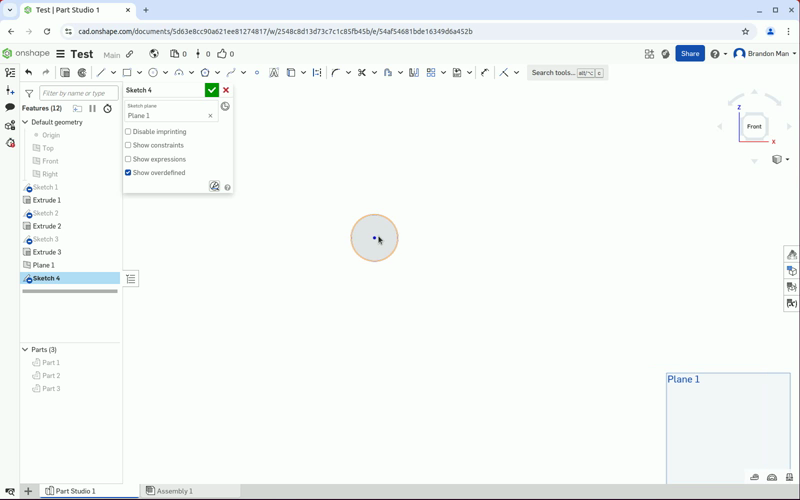
scroll(6)
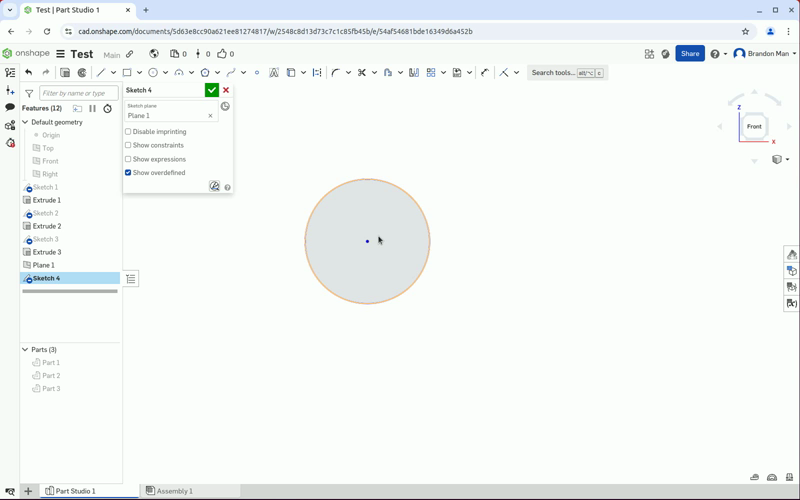
click(378, 235)
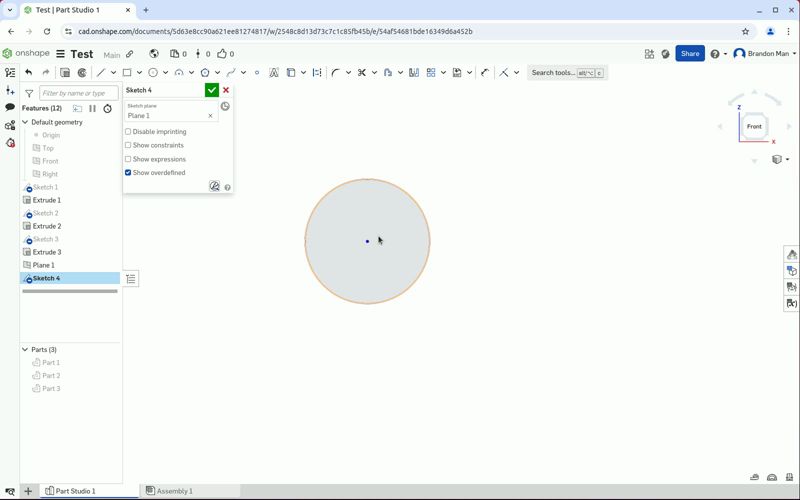
scroll(-6)
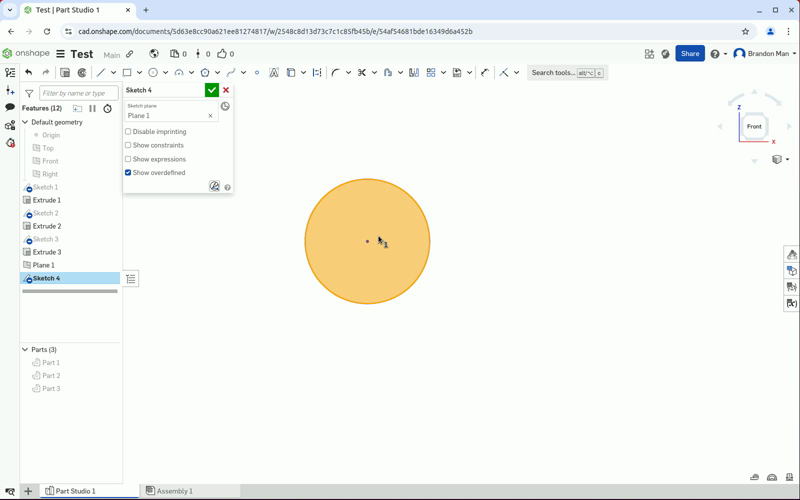
scroll(-6)
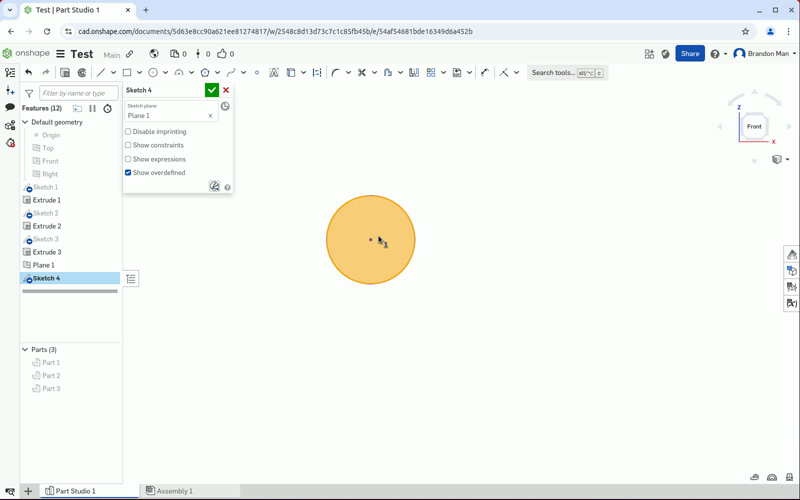
scroll(-6)
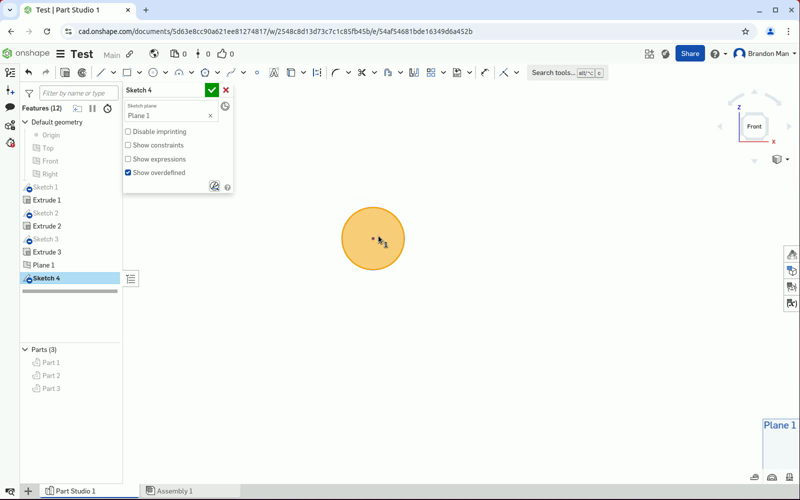
scroll(-6)
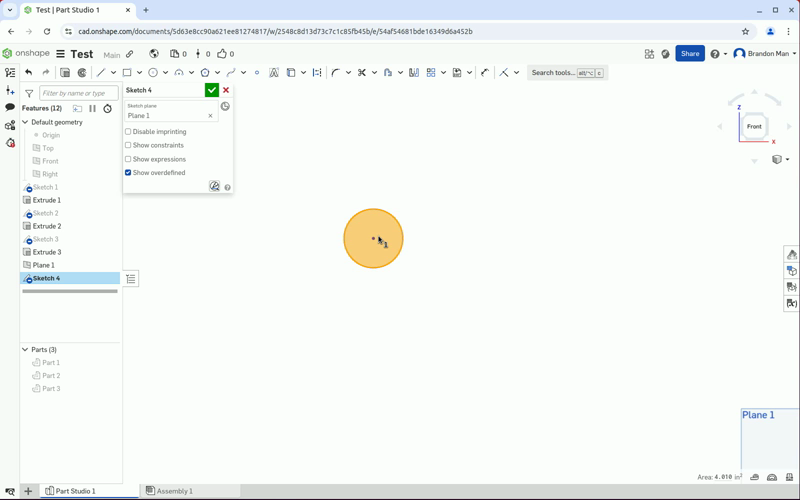
scroll(-6)
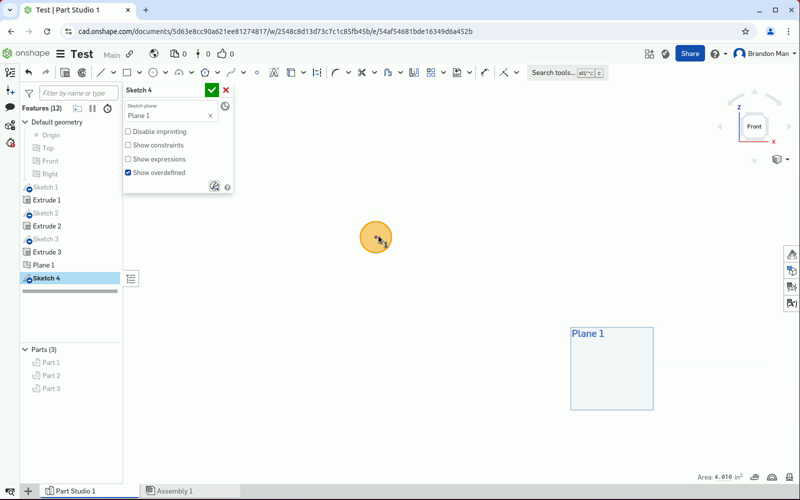
scroll(-6)
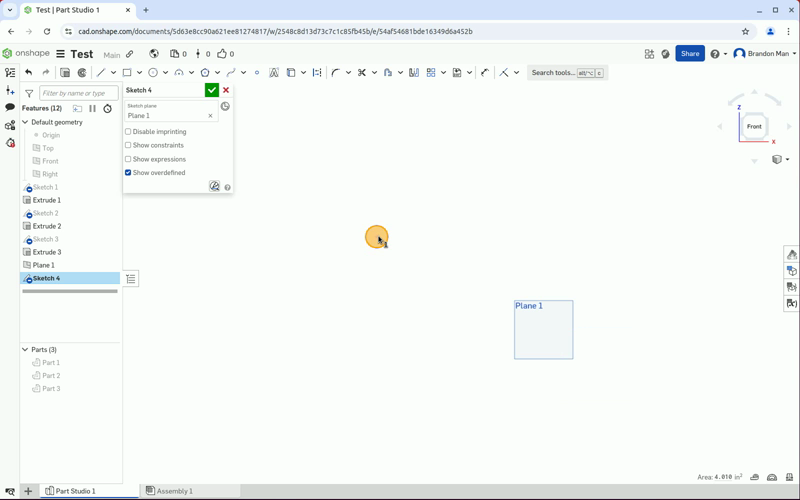
scroll(-6)
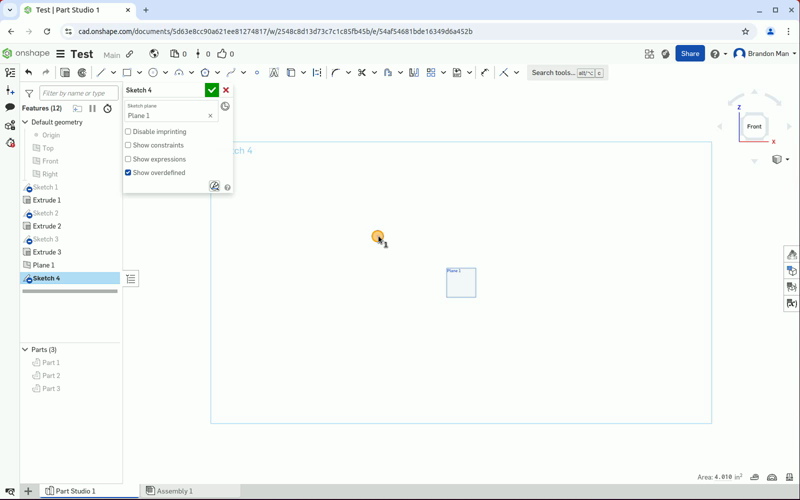
mouse_move(73, 352)
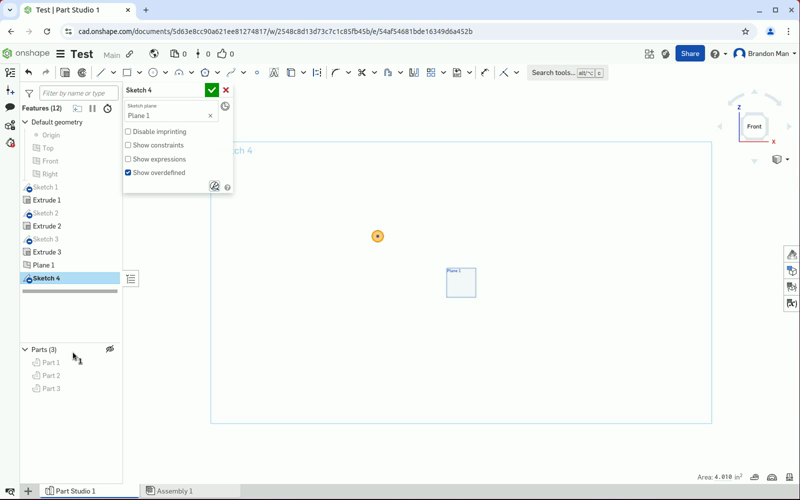
key(shift+y)
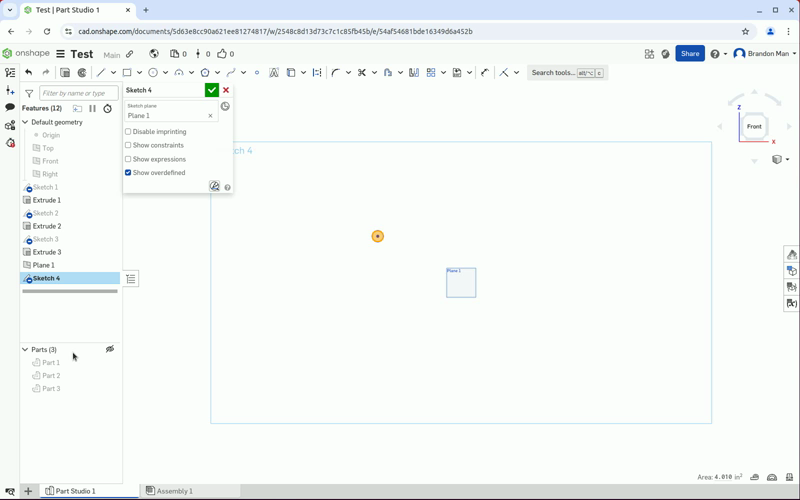
key(shift+e)
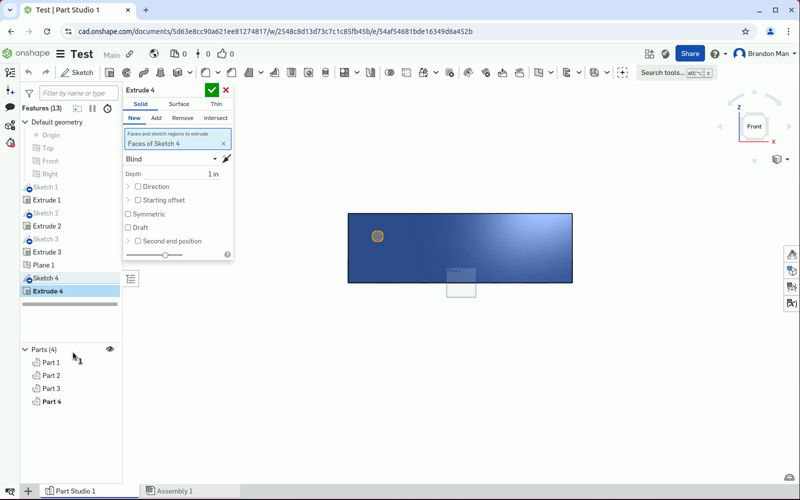
mouse_move(143, 106)
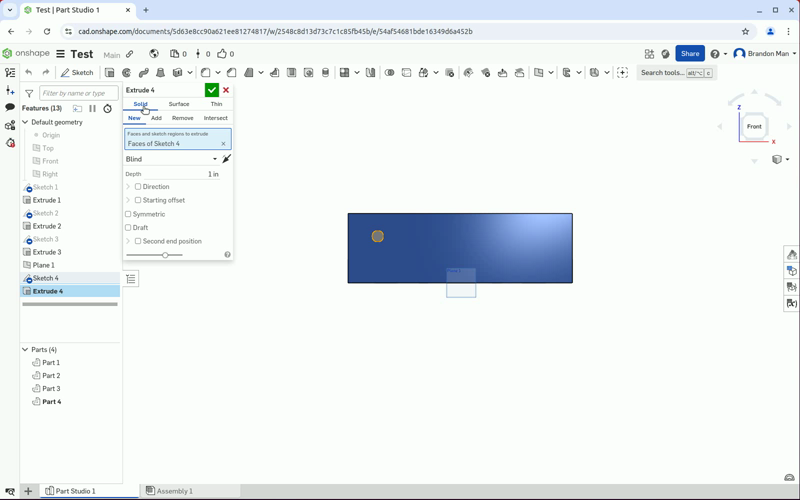
click(143, 106)
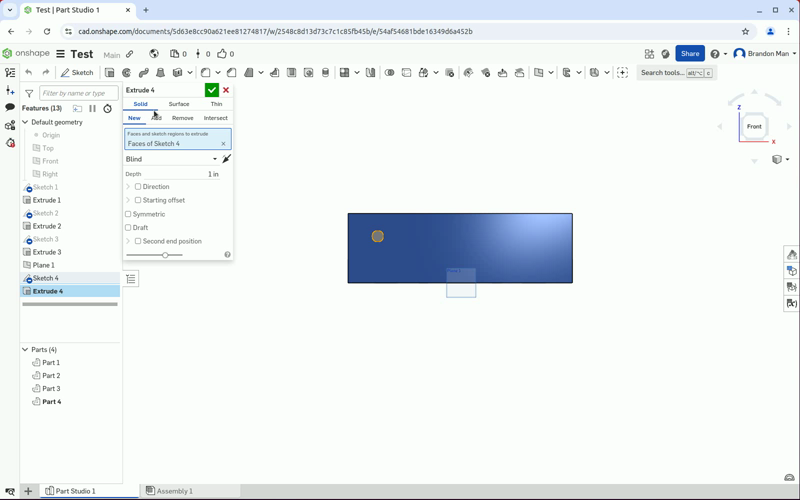
mouse_move(186, 120)
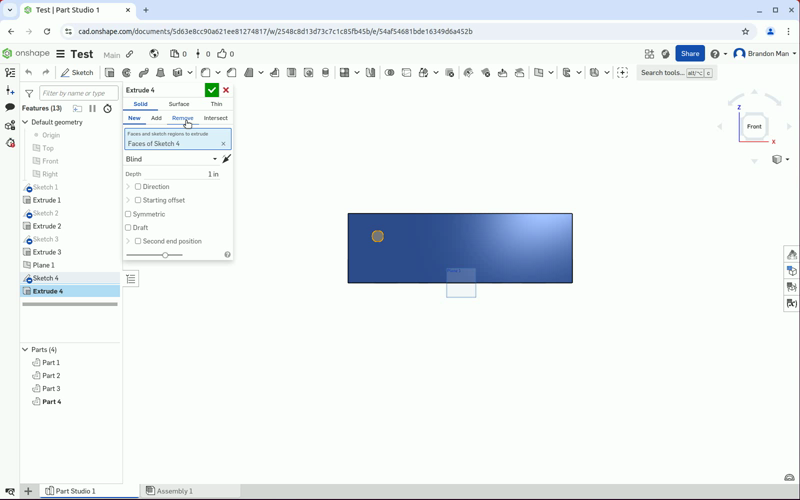
click(186, 120)
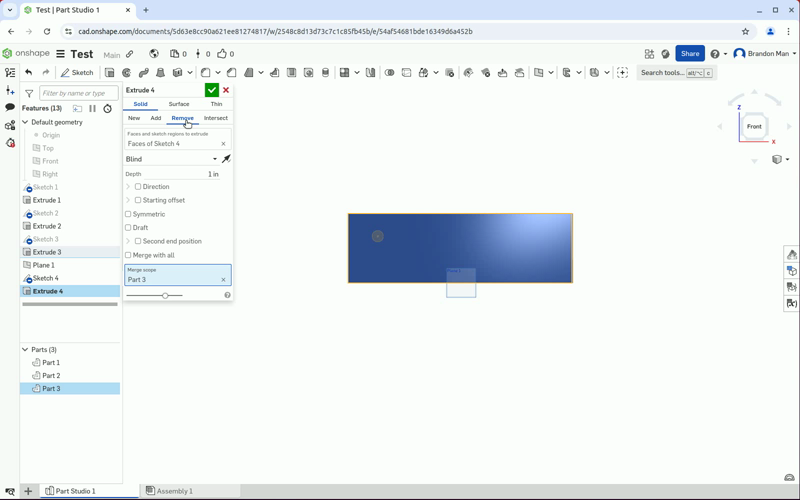
key(tab, 4)
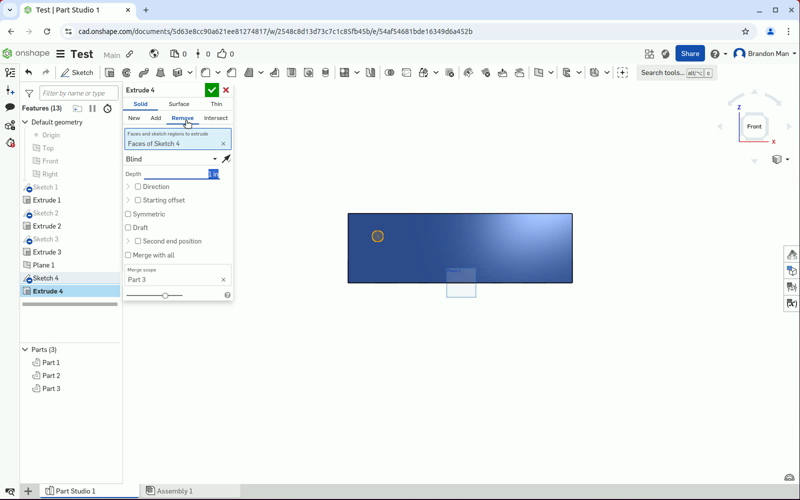
text(15.405)
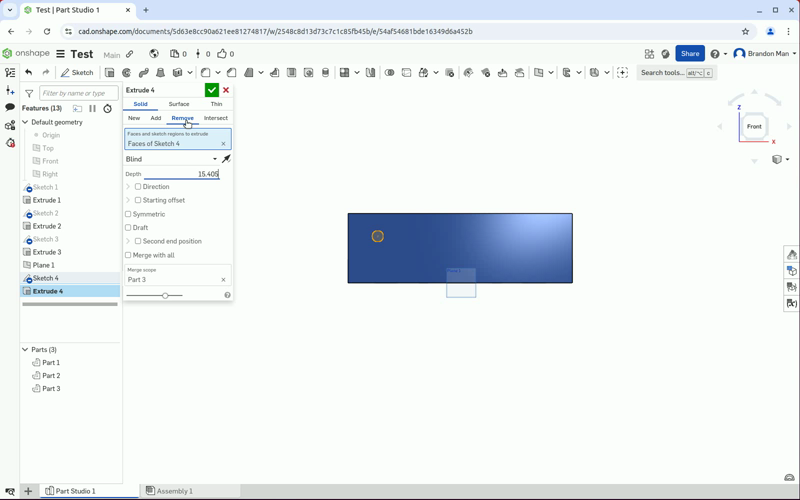
key(tab, 6)
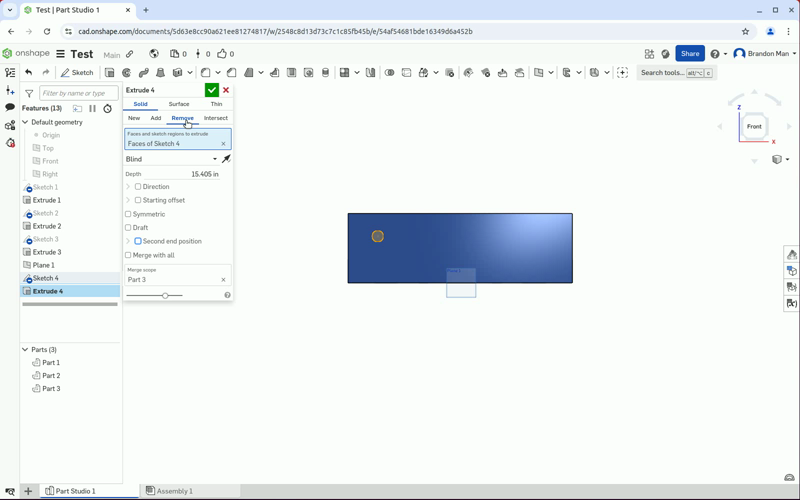
key(space)
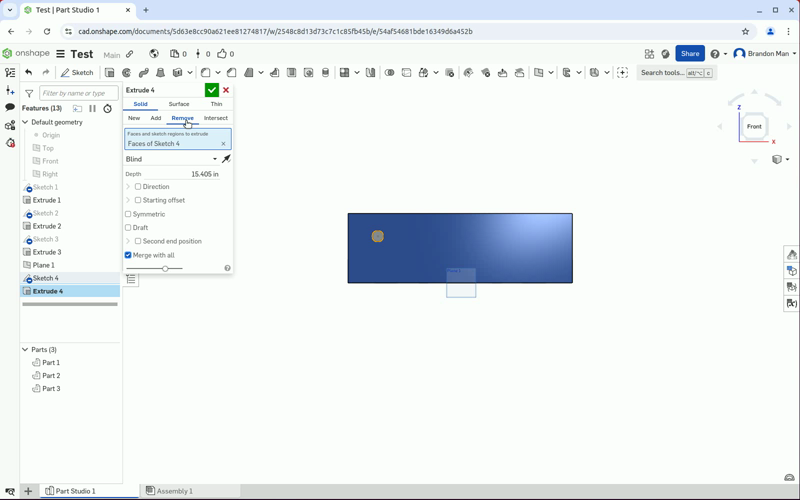
key(enter)
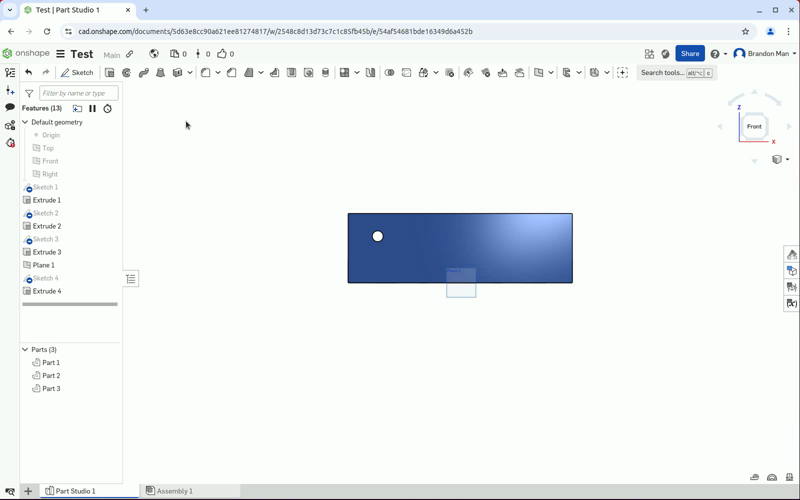
key(shift+h)
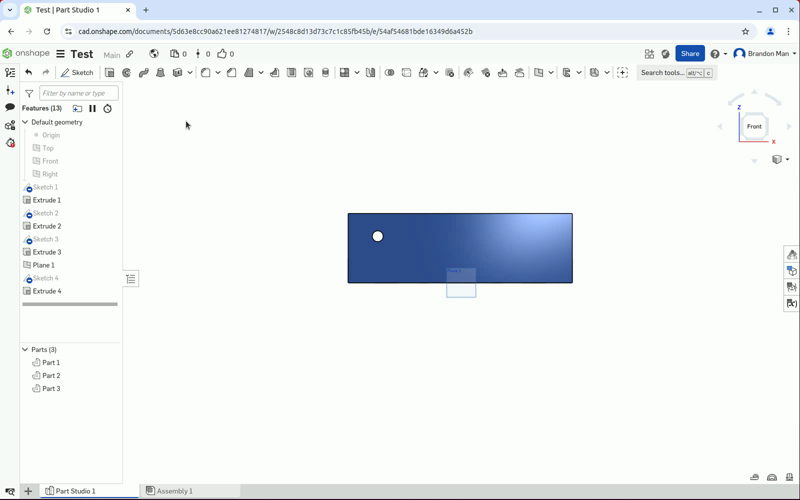
key(shift+h)
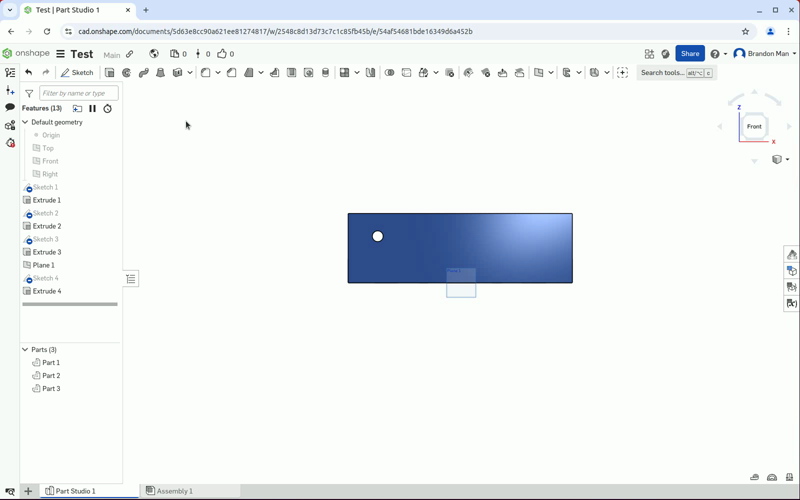
mouse_move(73, 189)
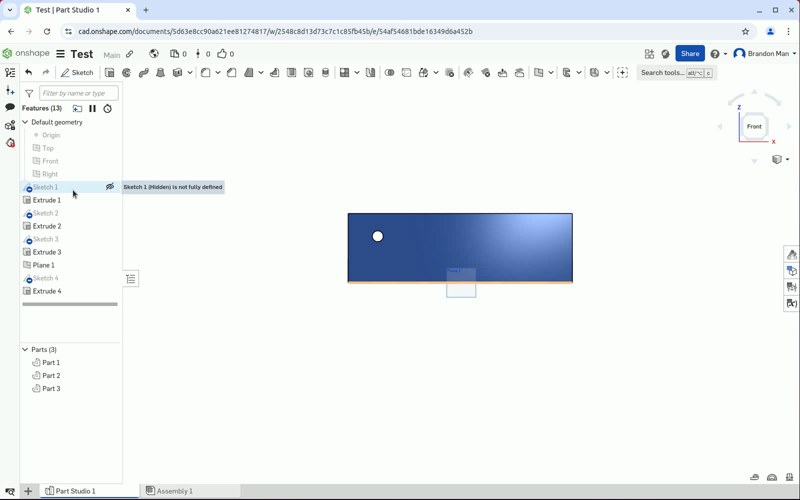
click(73, 189)
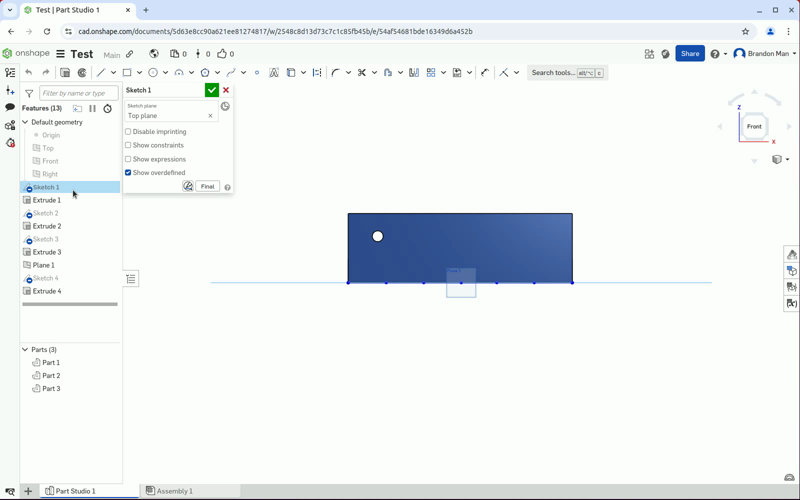
mouse_move(229, 92)
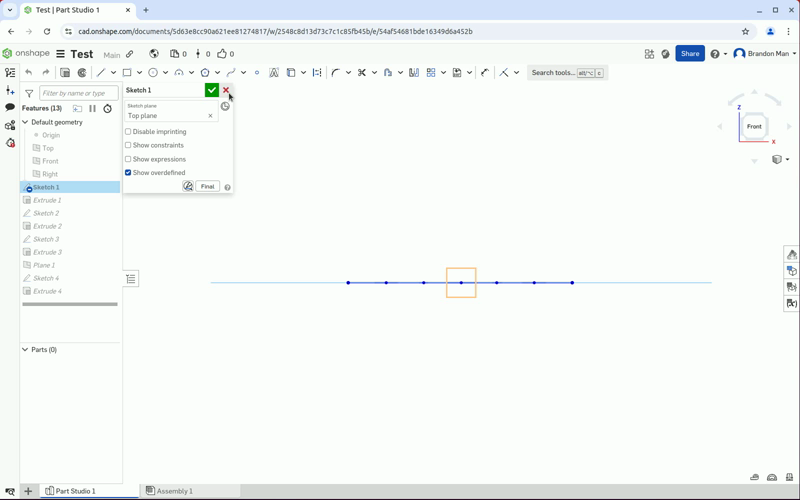
click(229, 92)
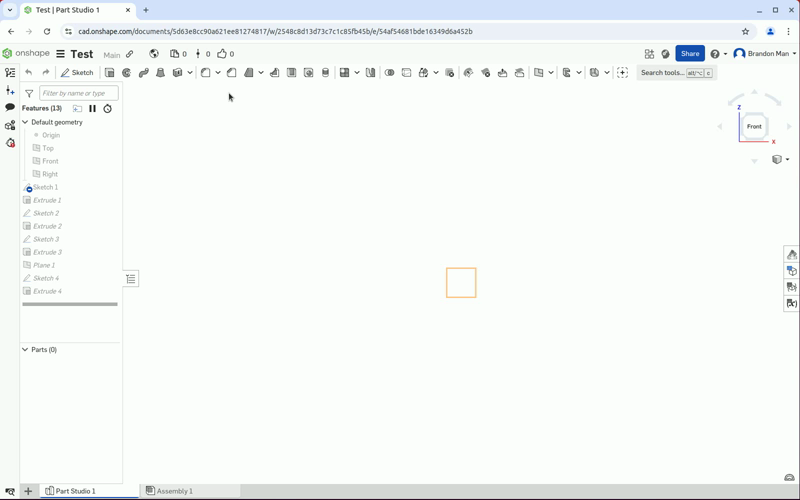
key(shift+s)
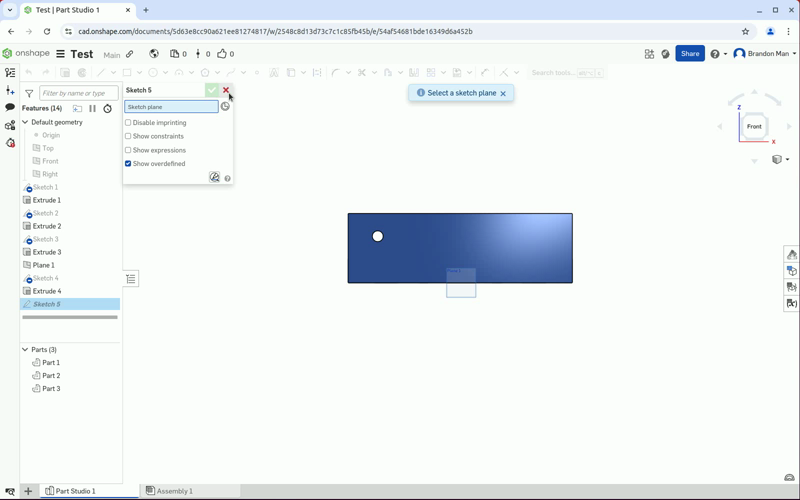
mouse_move(73, 267)
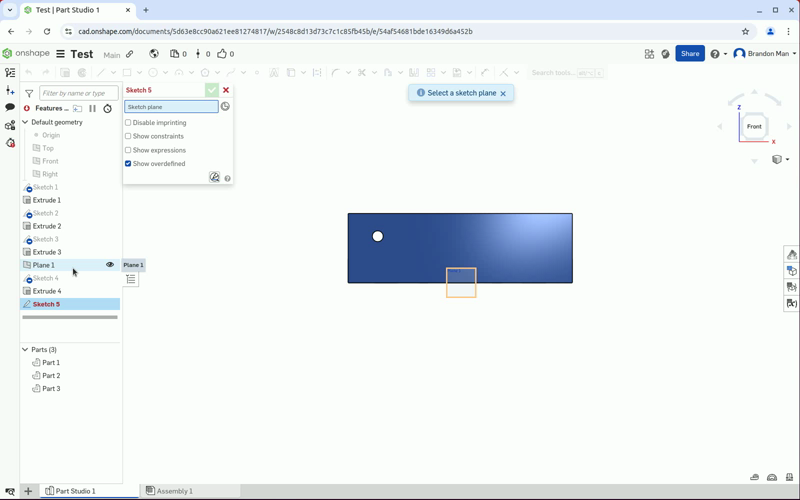
click(73, 267)
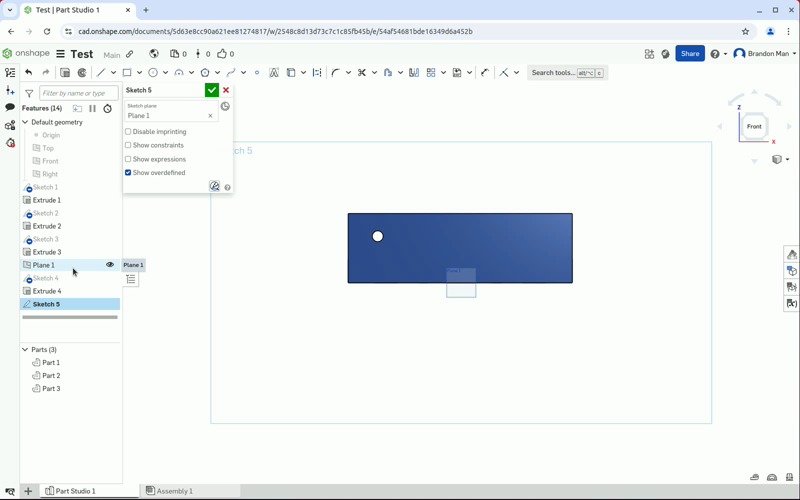
mouse_move(73, 352)
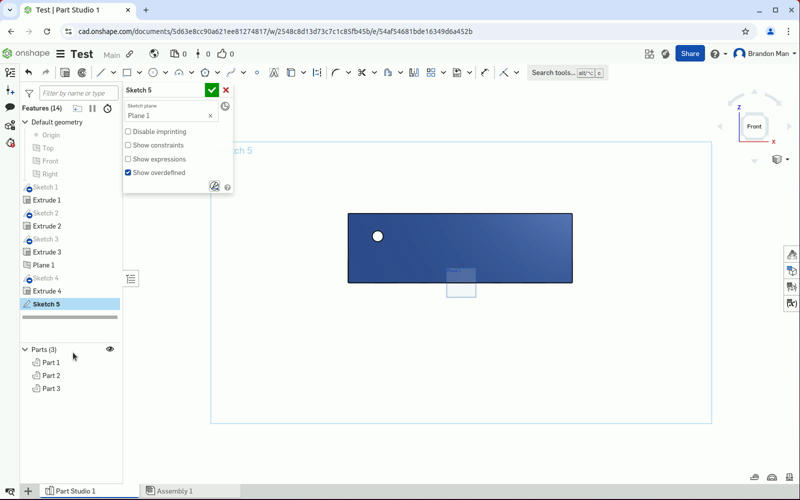
key(y)
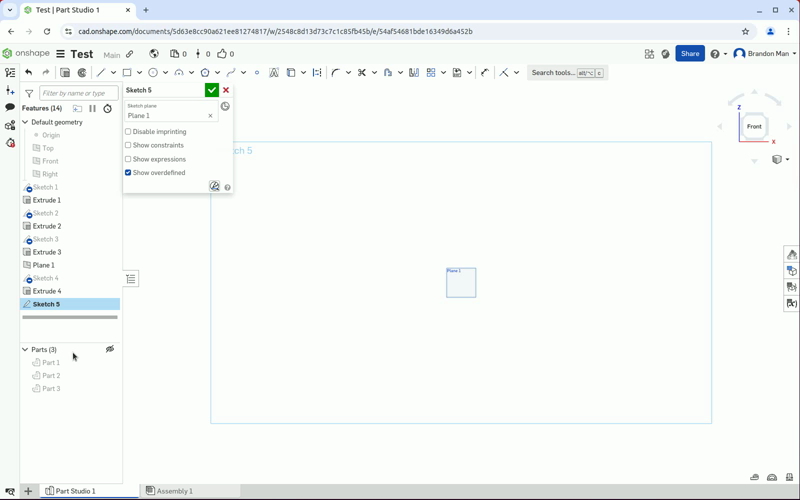
key(c)
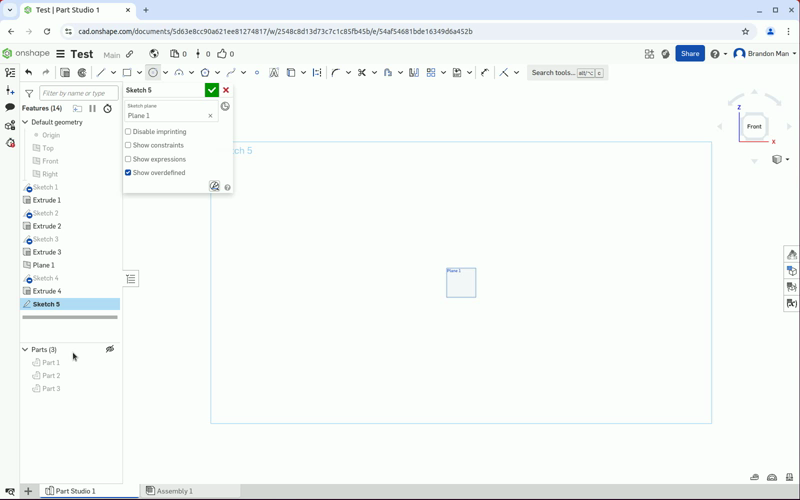
key_down(shift)
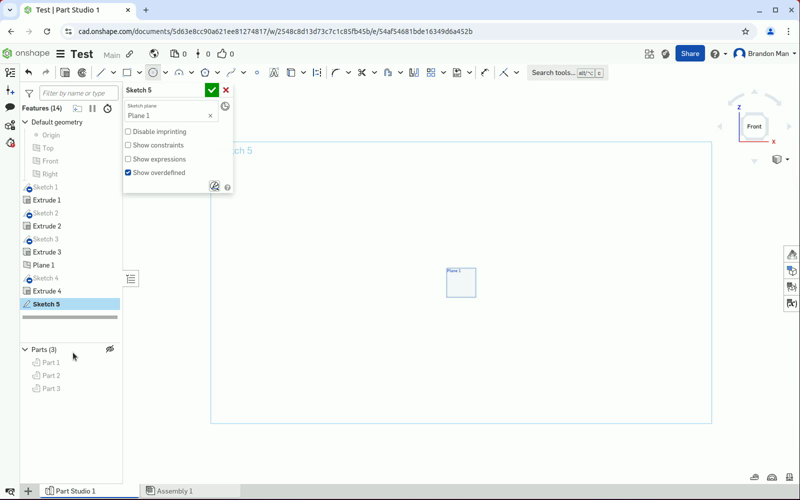
mouse_move(461, 236)
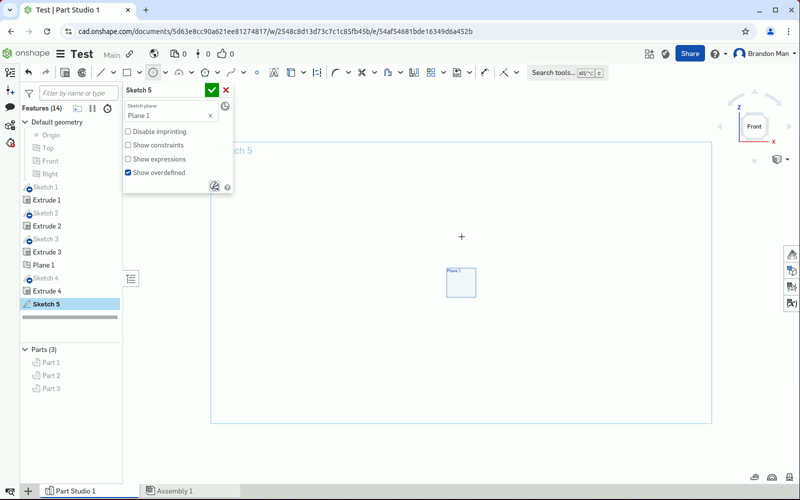
click(461, 236)
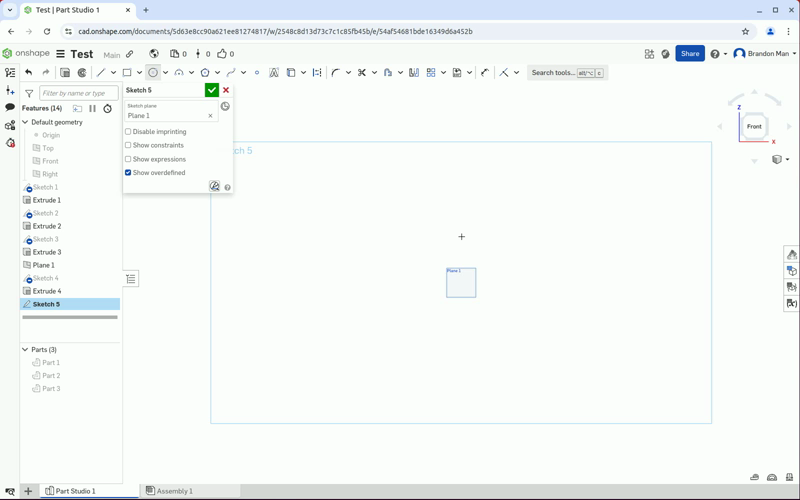
key_up(shift)
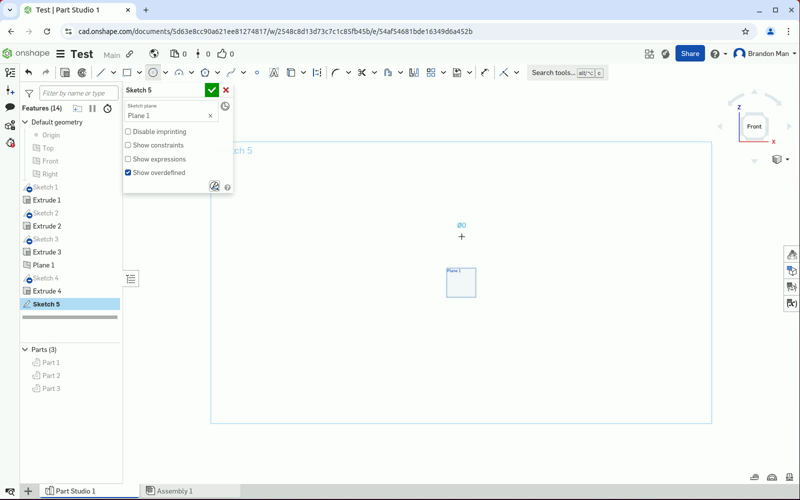
mouse_move(467, 236)
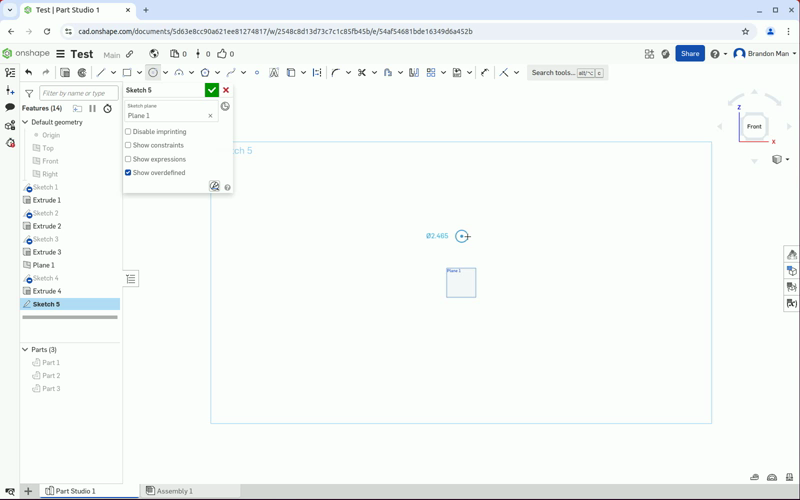
click(467, 236)
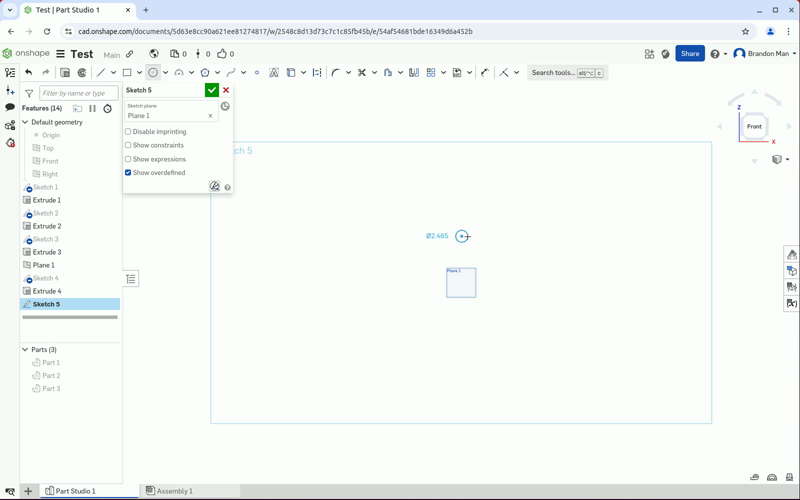
key(esc)
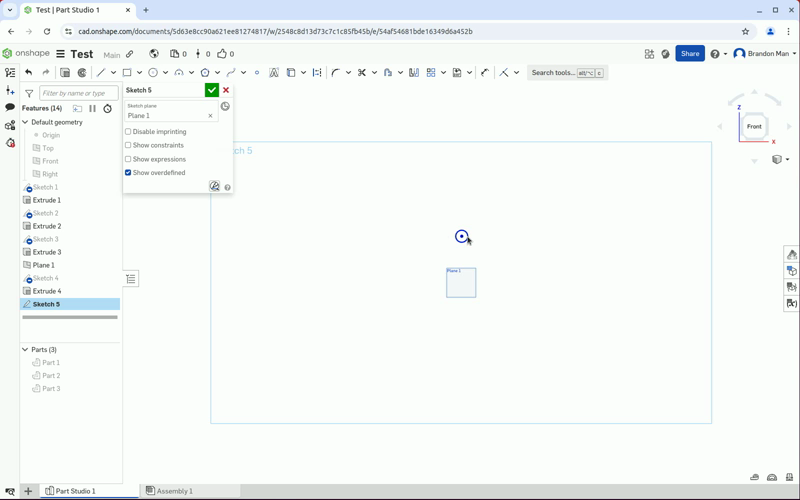
mouse_move(459, 240)
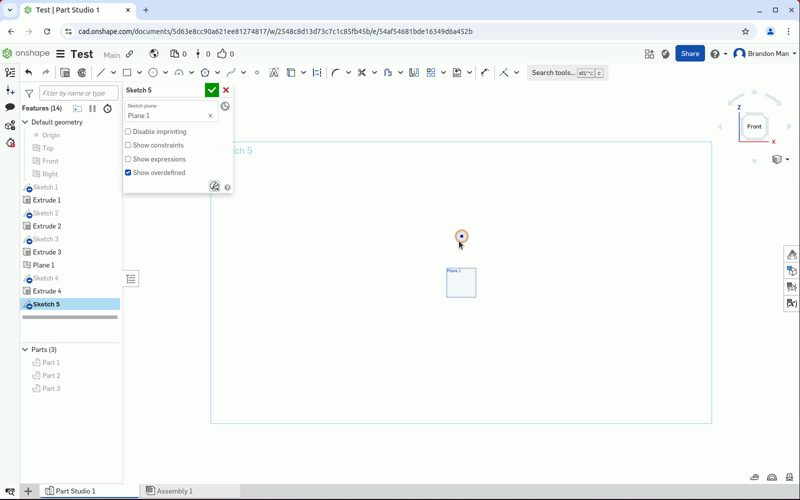
scroll(6)
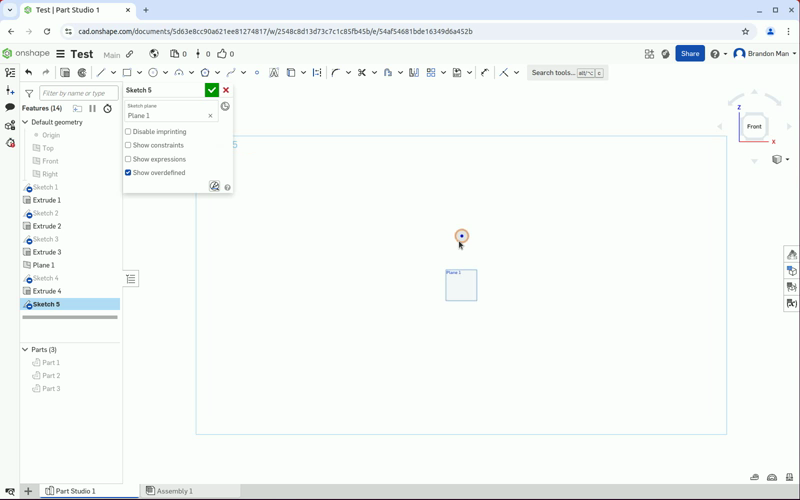
scroll(6)
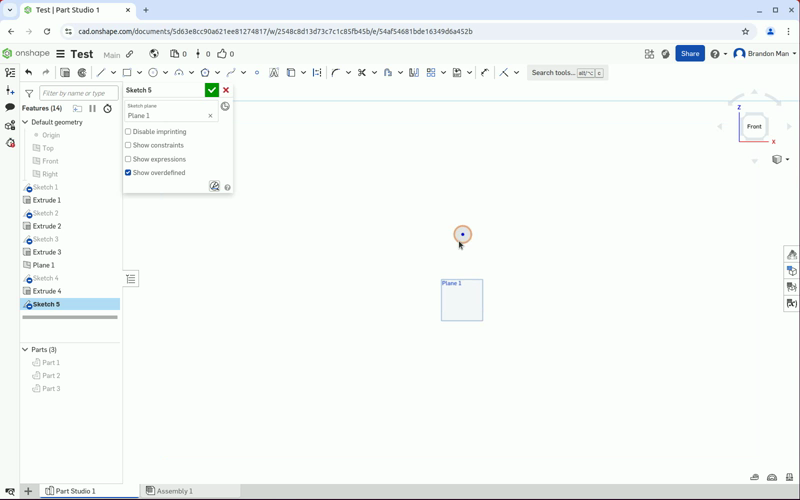
scroll(6)
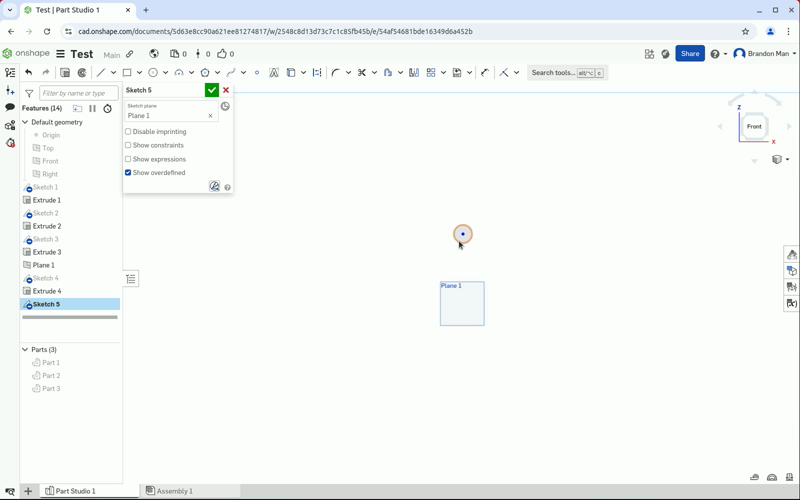
scroll(6)
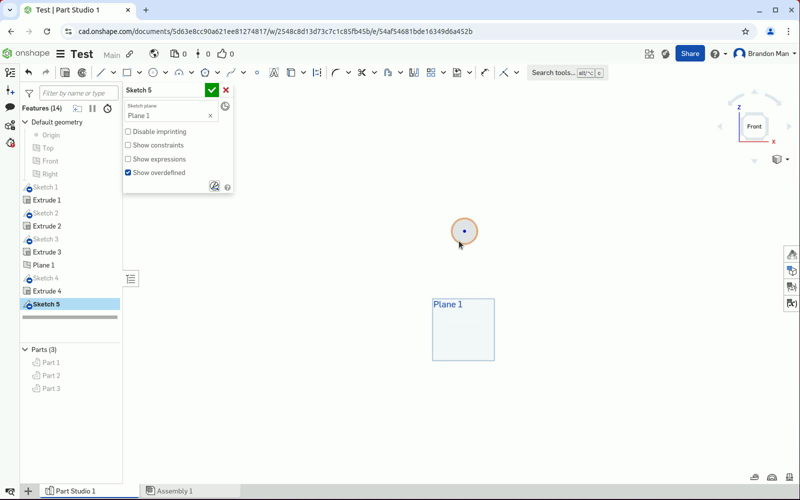
scroll(6)
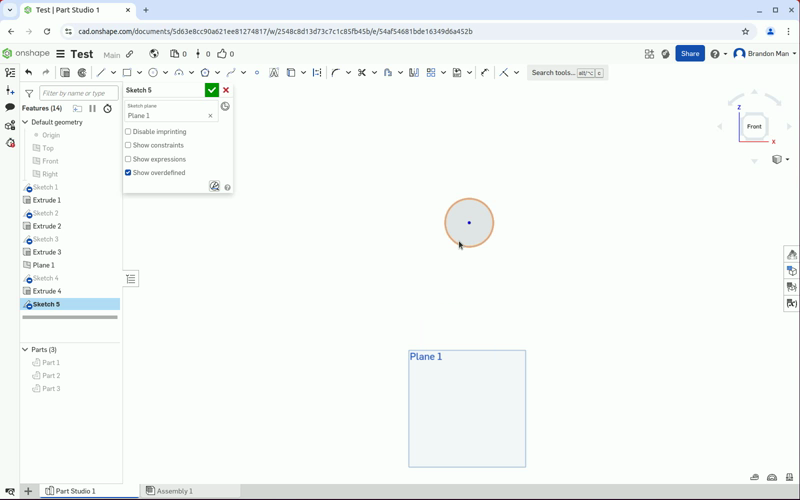
scroll(6)
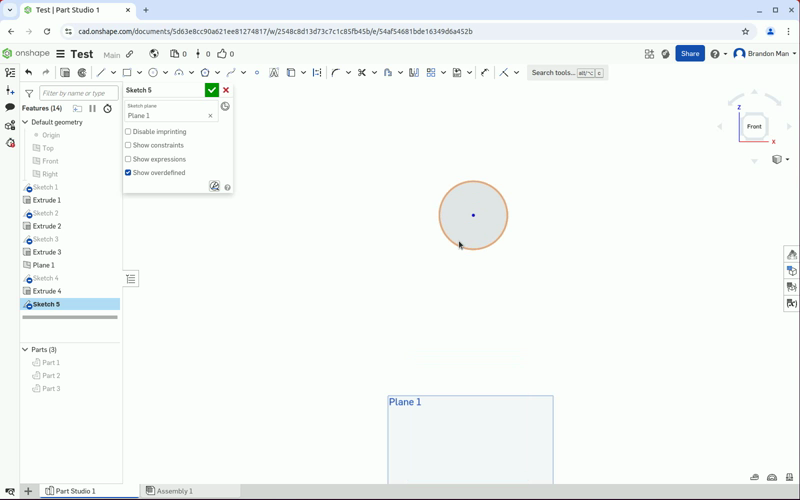
scroll(6)
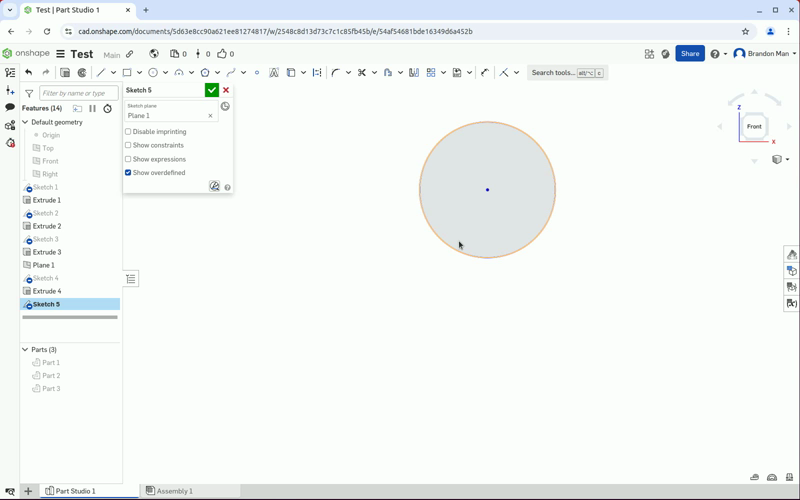
click(459, 240)
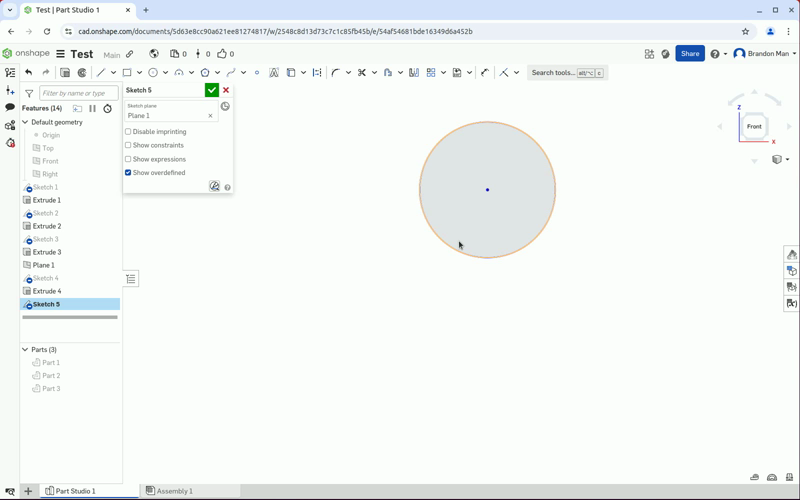
scroll(-6)
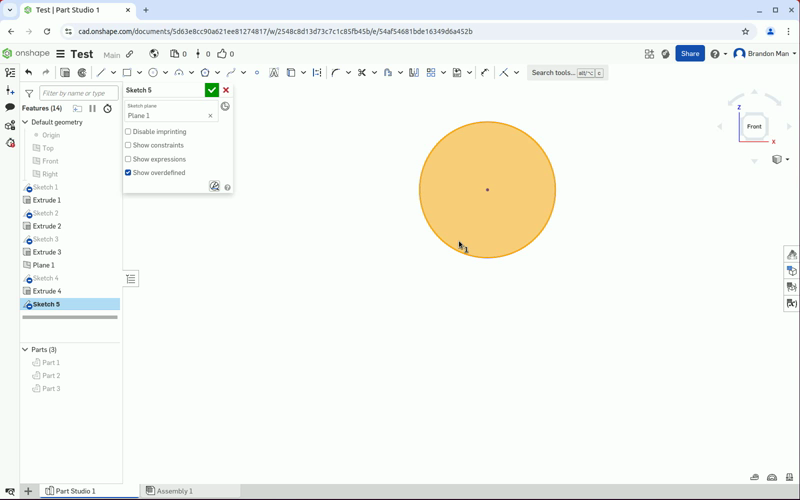
scroll(-6)
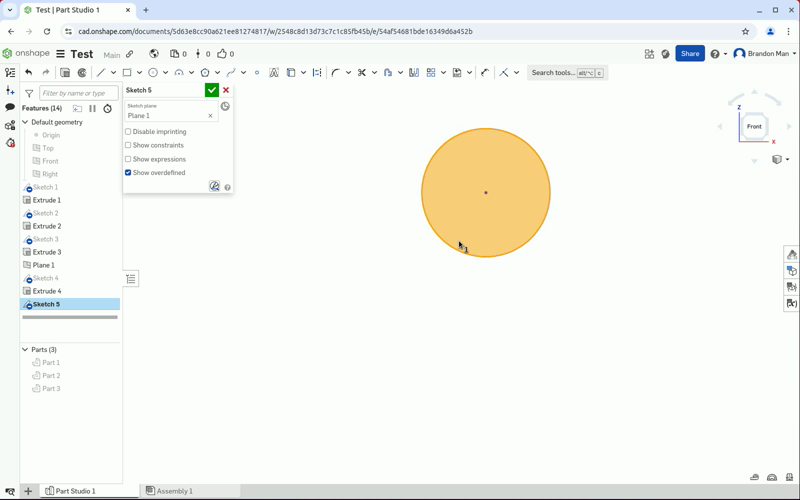
scroll(-6)
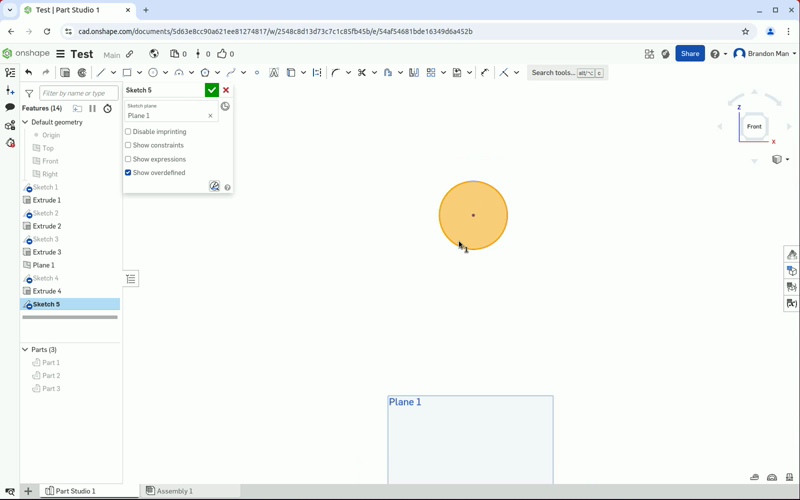
scroll(-6)
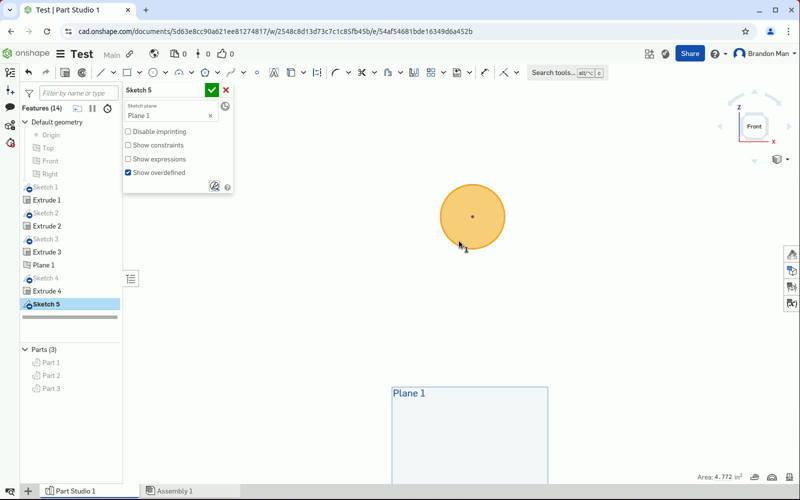
scroll(-6)
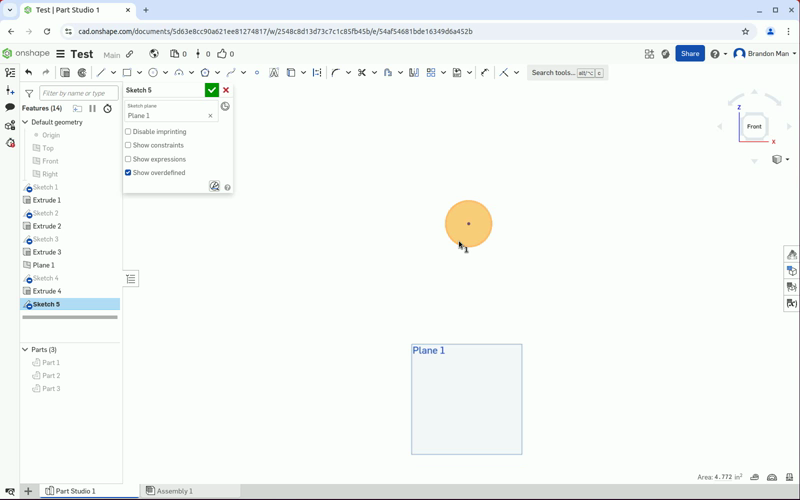
scroll(-6)
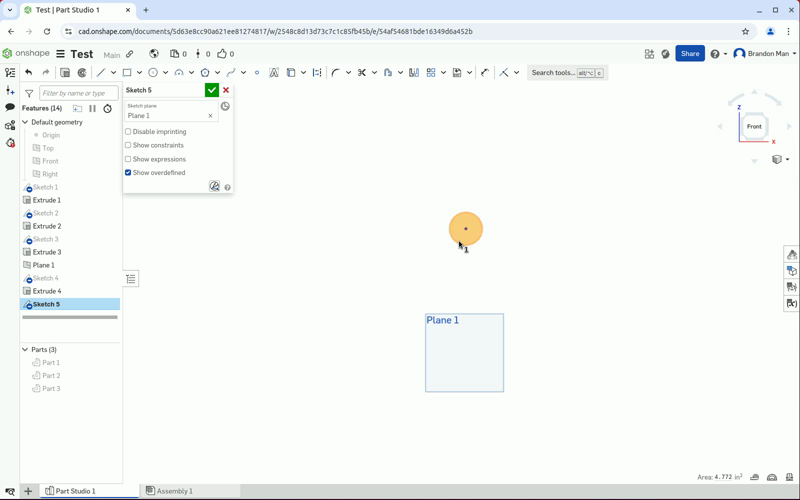
scroll(-6)
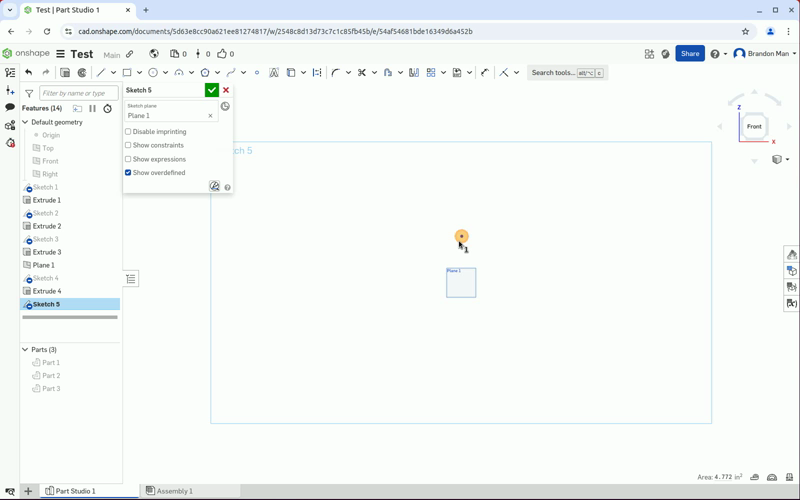
mouse_move(73, 352)
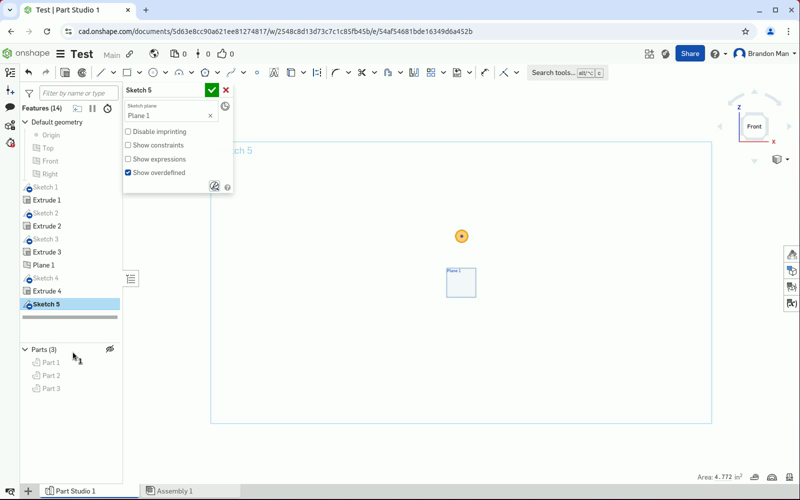
key(shift+y)
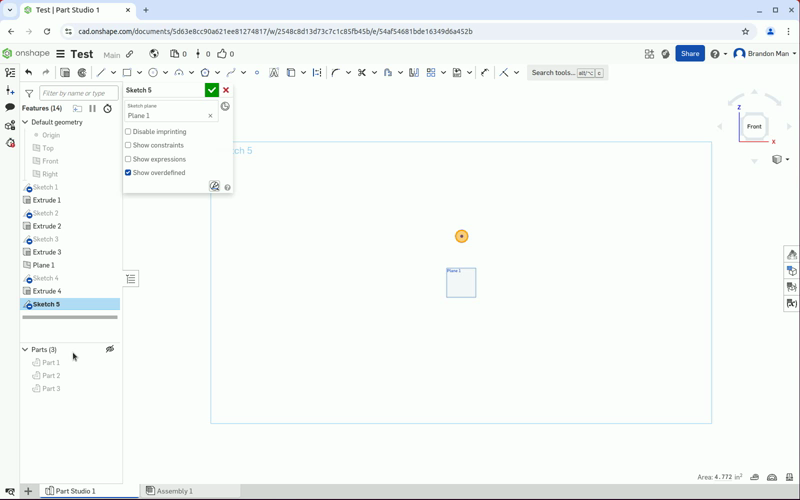
key(shift+e)
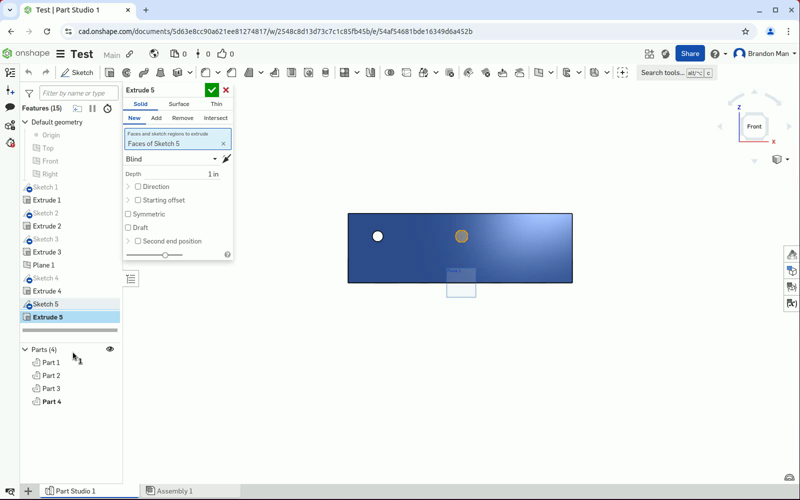
mouse_move(143, 106)
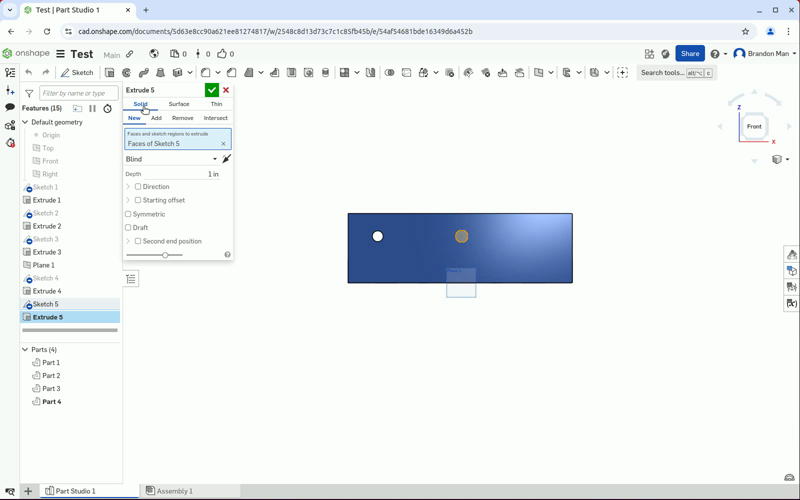
click(143, 106)
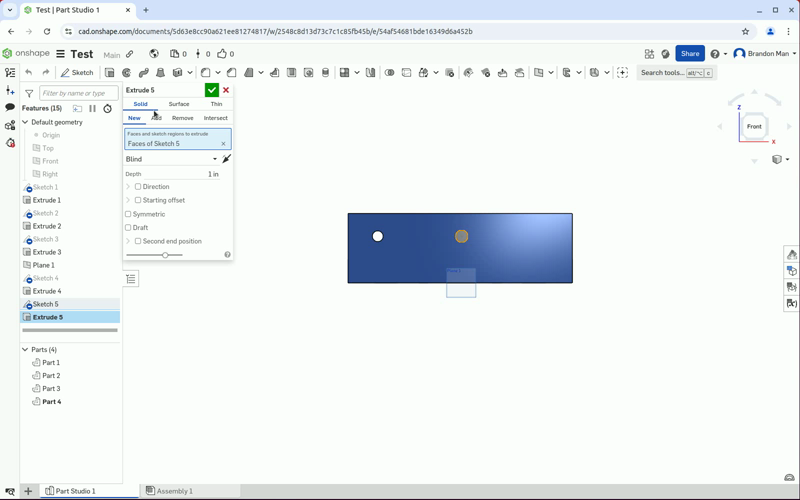
mouse_move(186, 120)
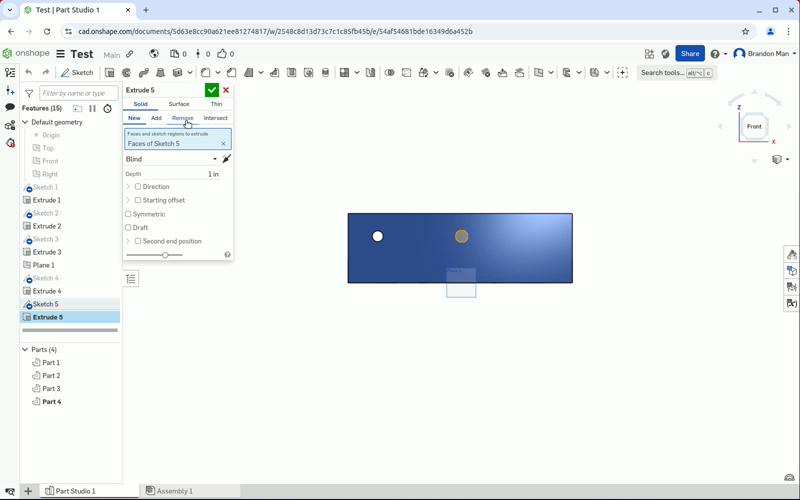
click(186, 120)
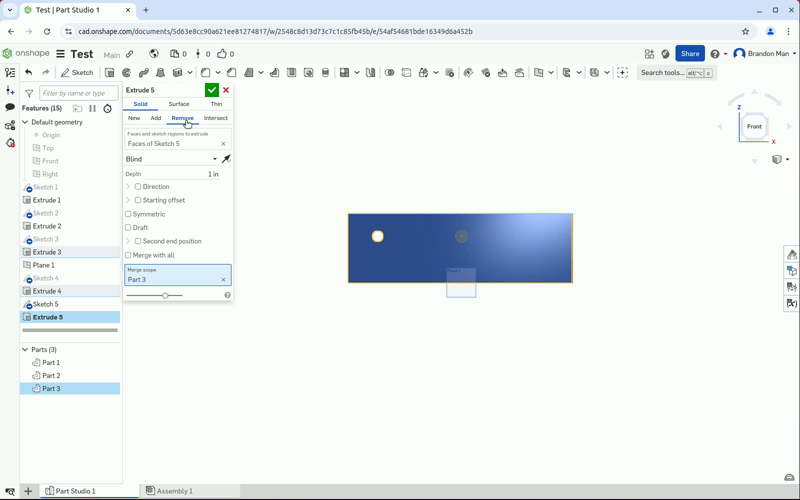
key(tab, 4)
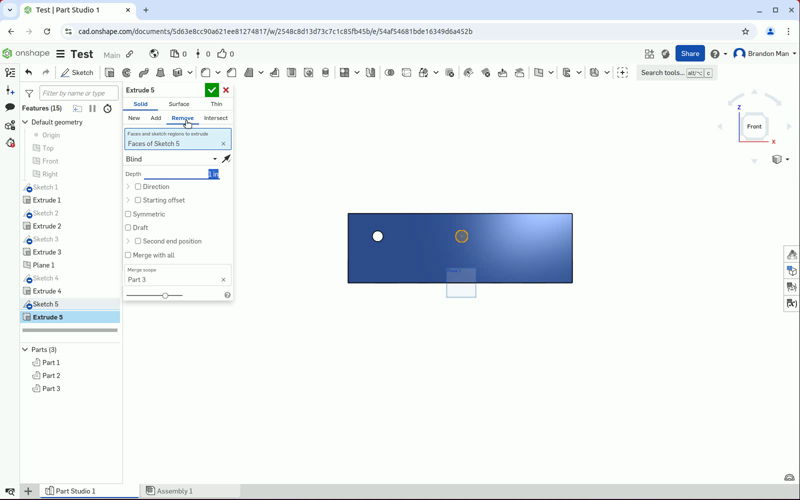
text(15.405)
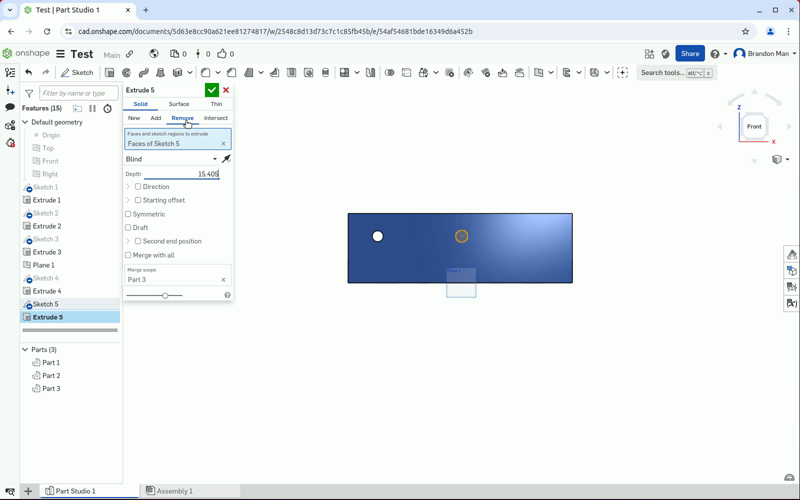
key(tab, 6)
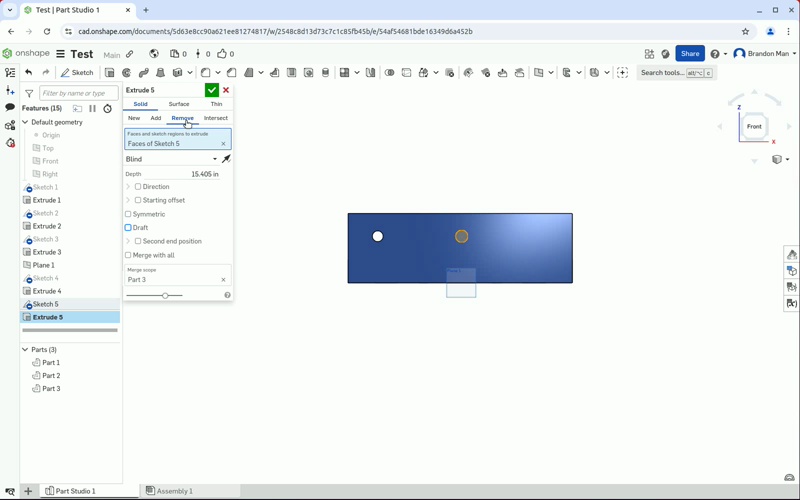
key(space)
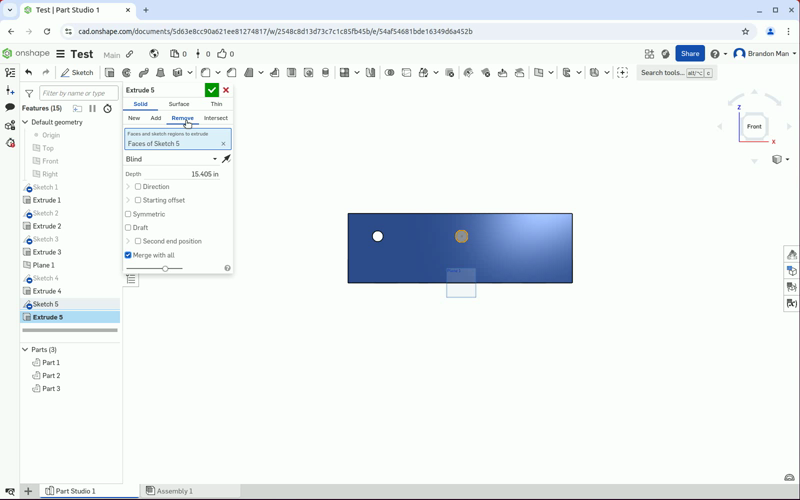
key(enter)
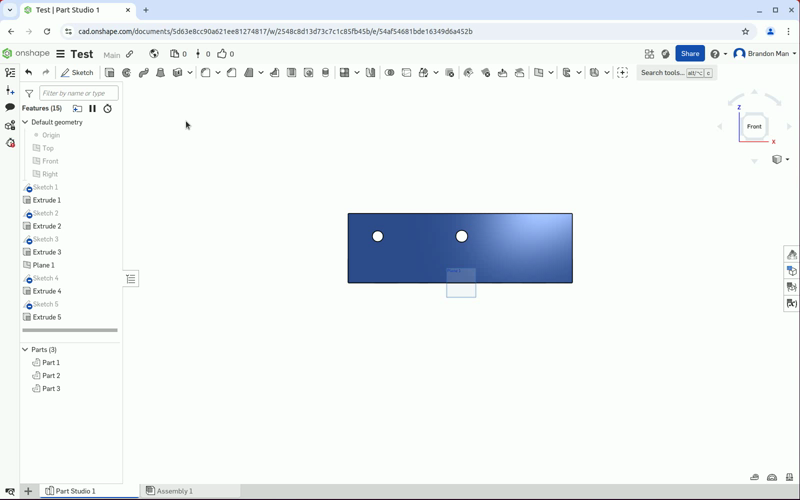
key(shift+h)
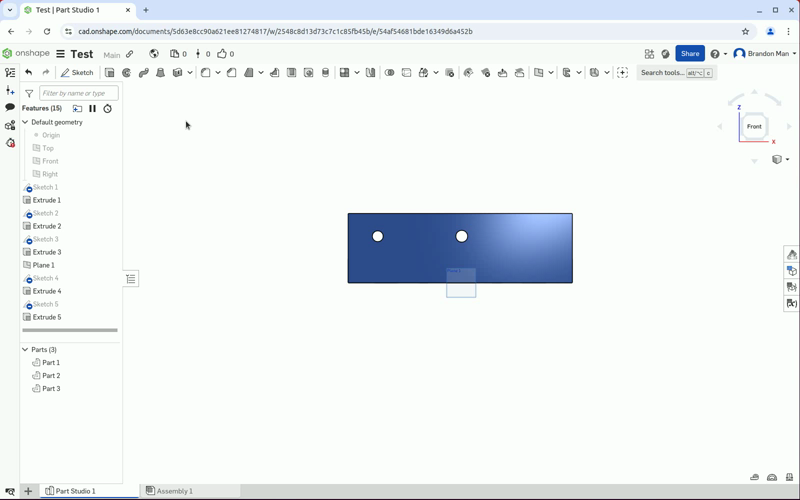
key(shift+h)
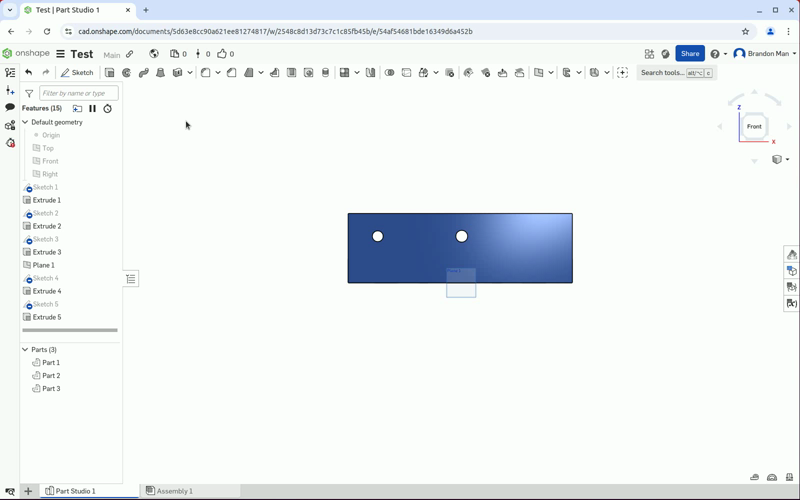
mouse_move(73, 189)
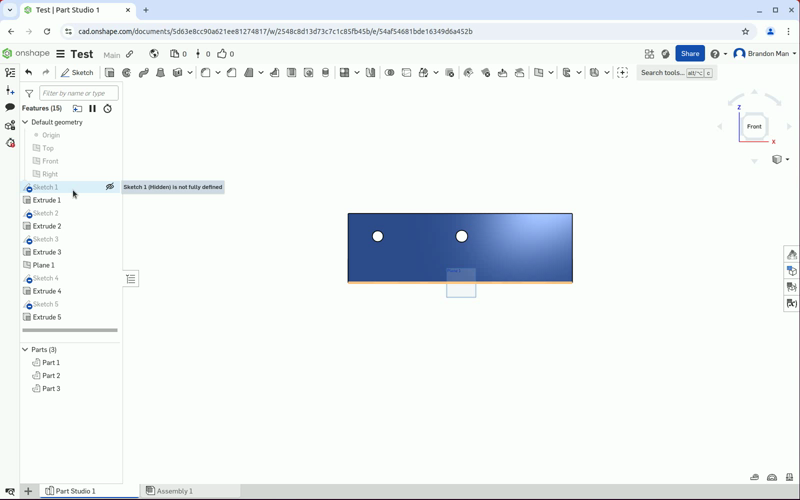
click(73, 189)
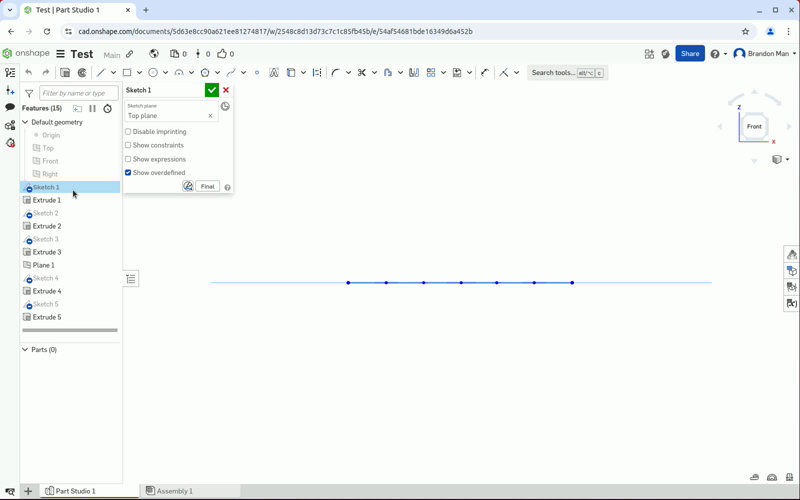
mouse_move(229, 92)
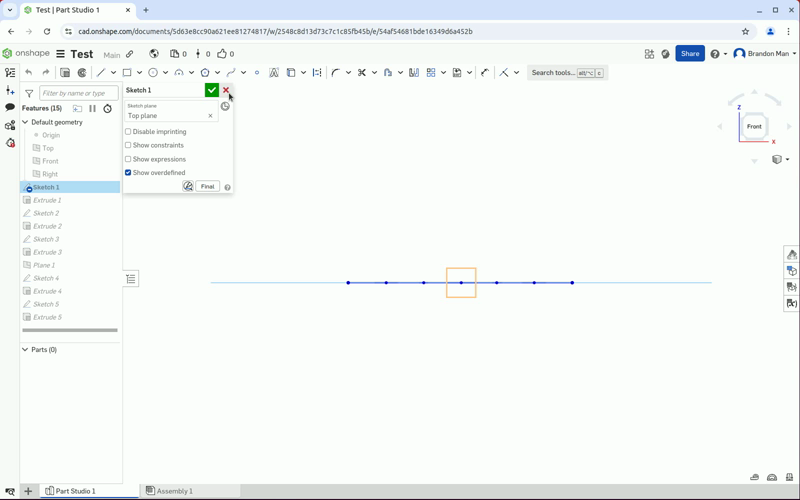
click(229, 92)
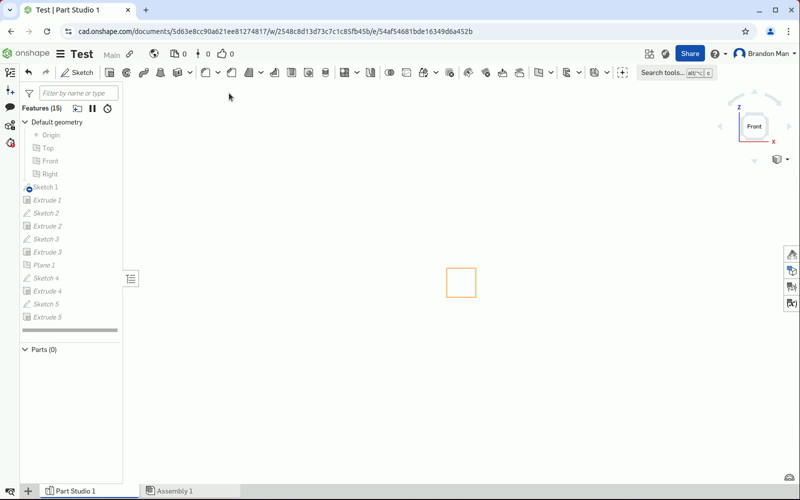
key(shift+s)
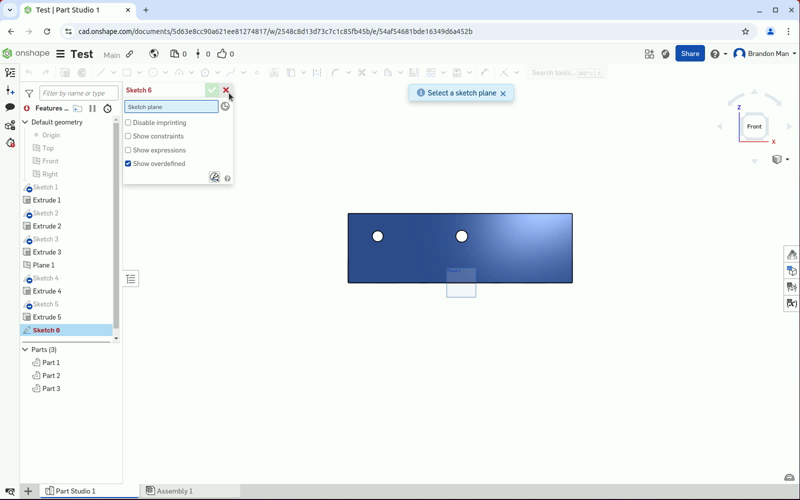
mouse_move(69, 267)
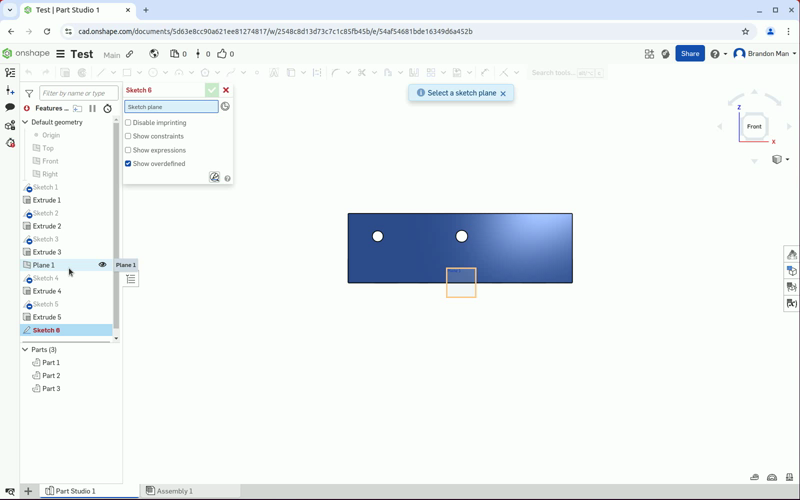
click(69, 267)
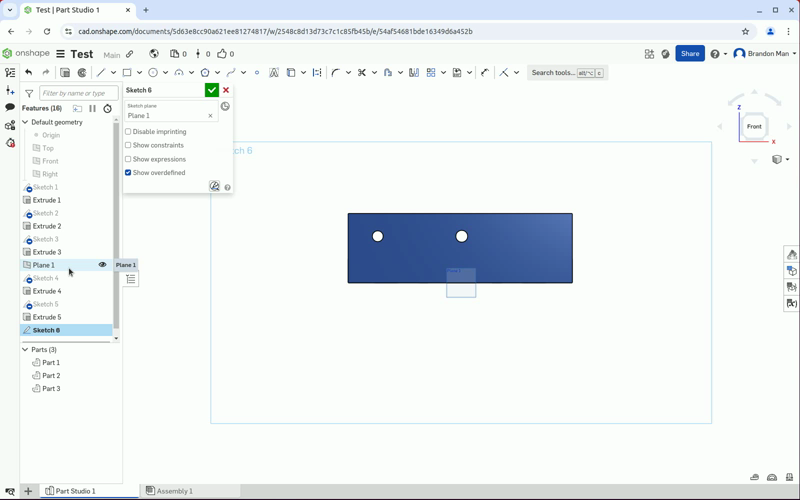
mouse_move(73, 352)
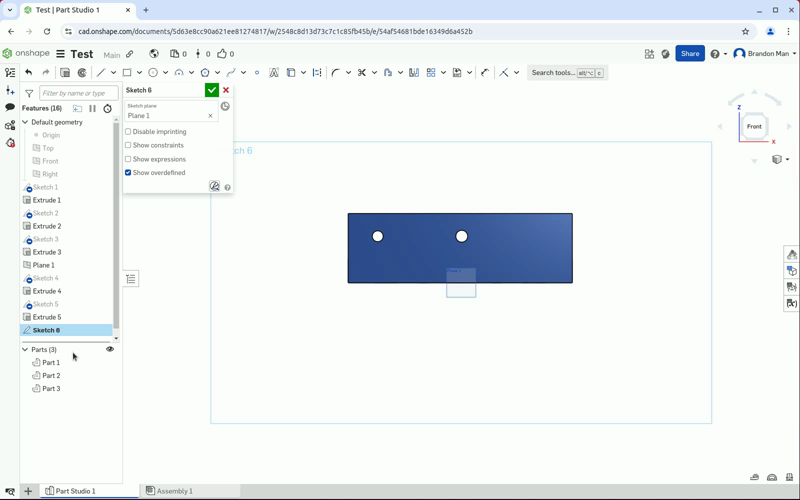
key(y)
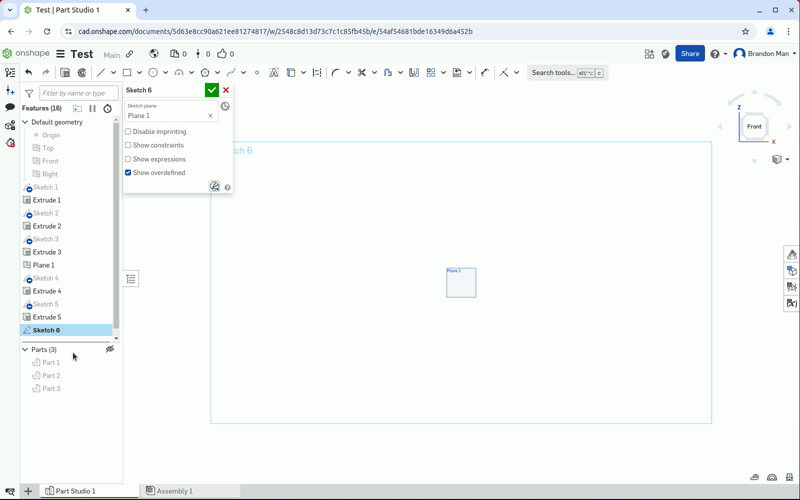
key(c)
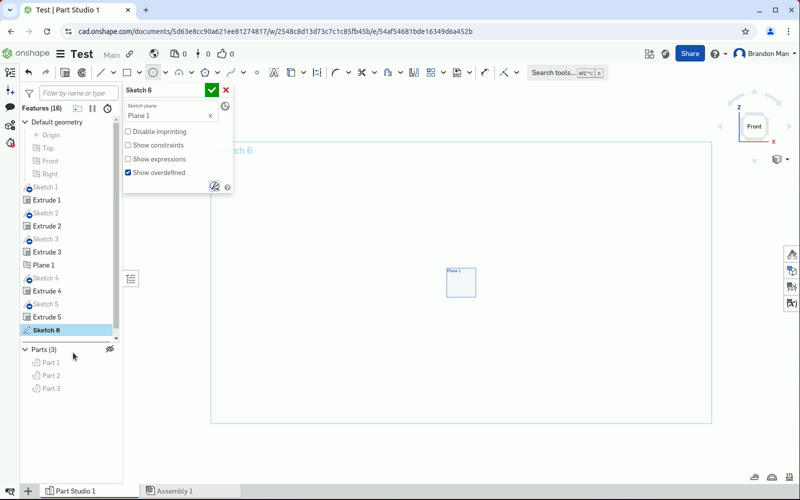
key_down(shift)
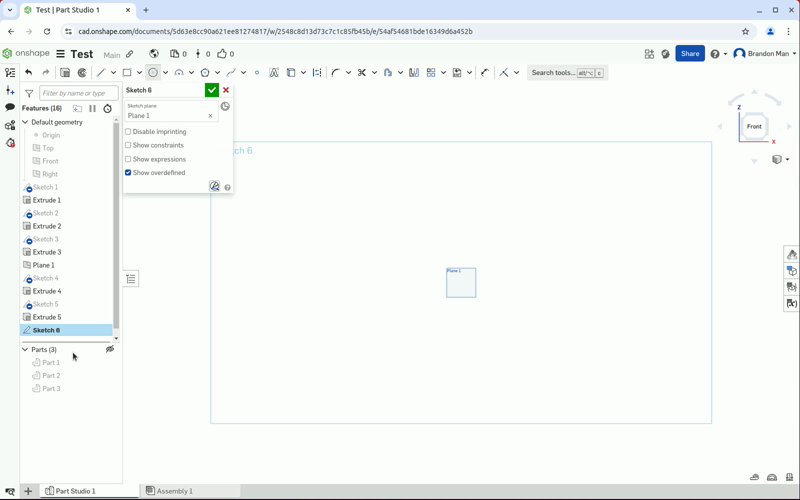
mouse_move(546, 236)
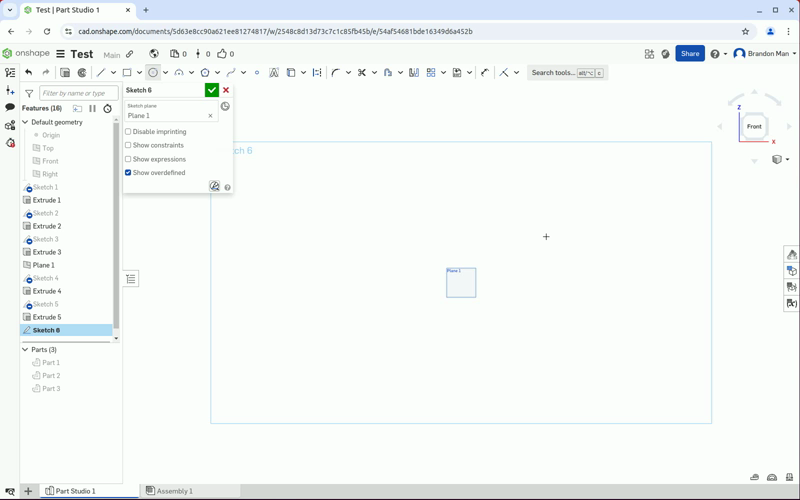
click(546, 236)
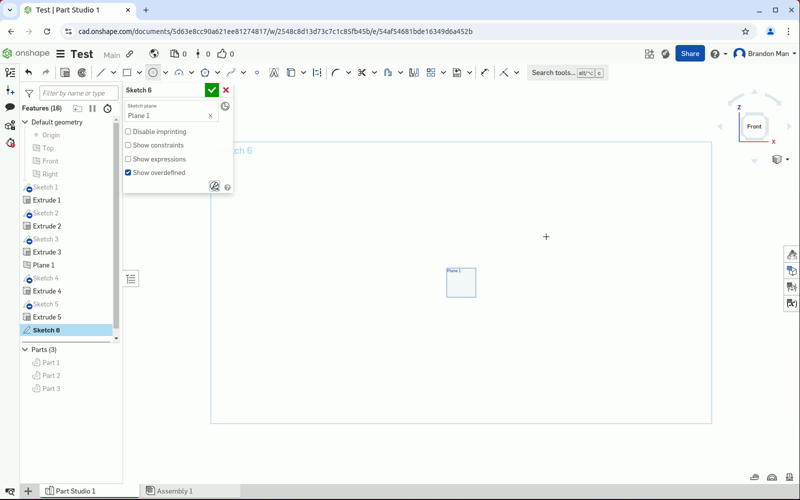
key_up(shift)
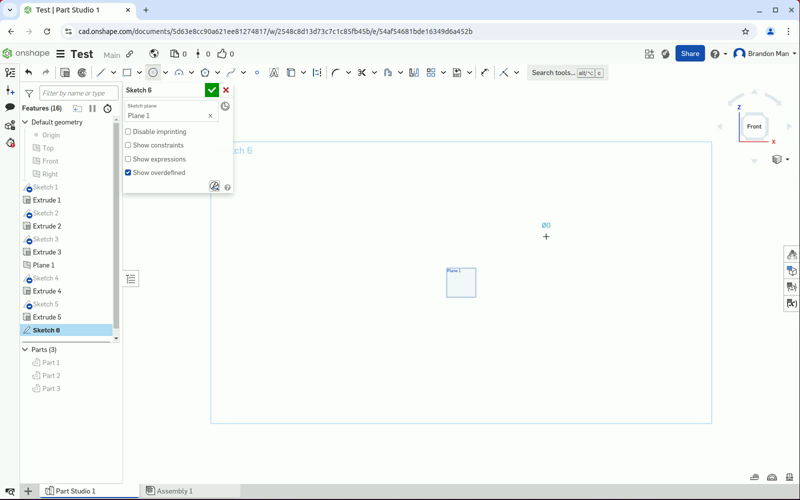
mouse_move(552, 236)
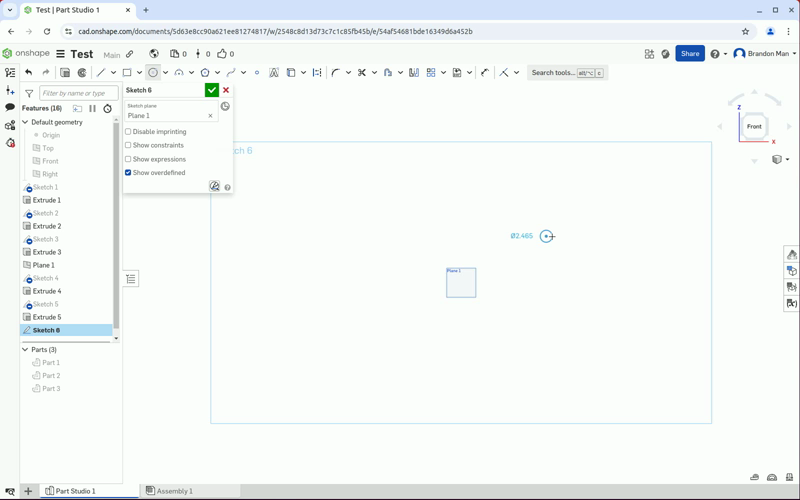
click(552, 236)
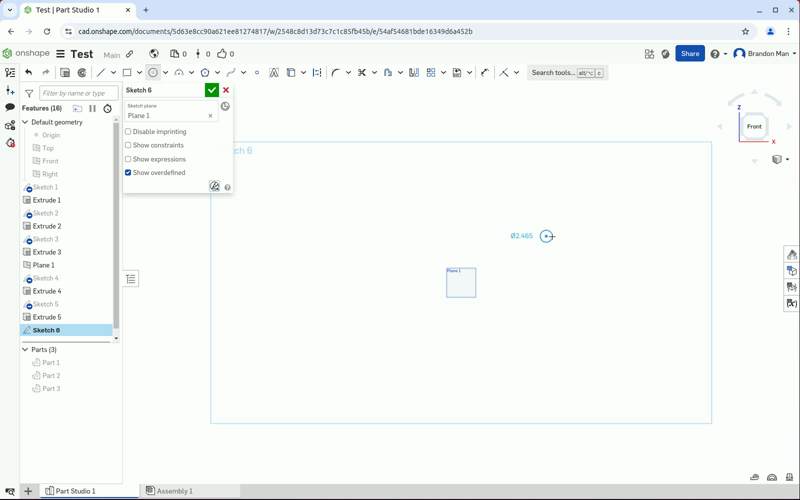
key(esc)
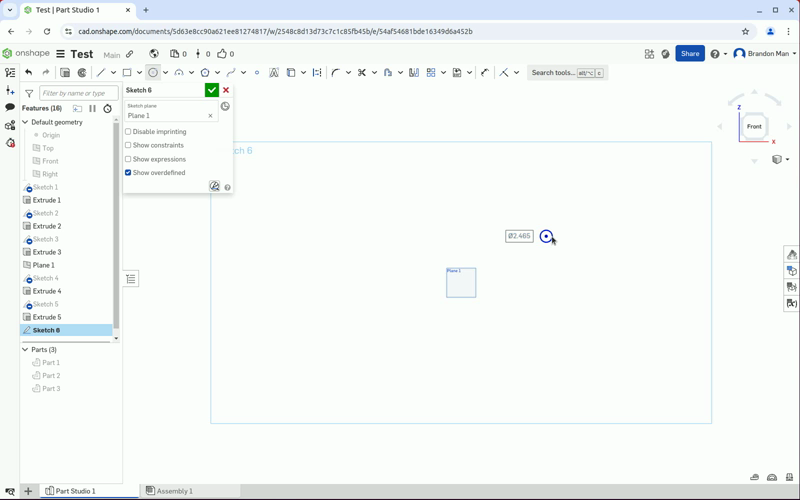
mouse_move(544, 232)
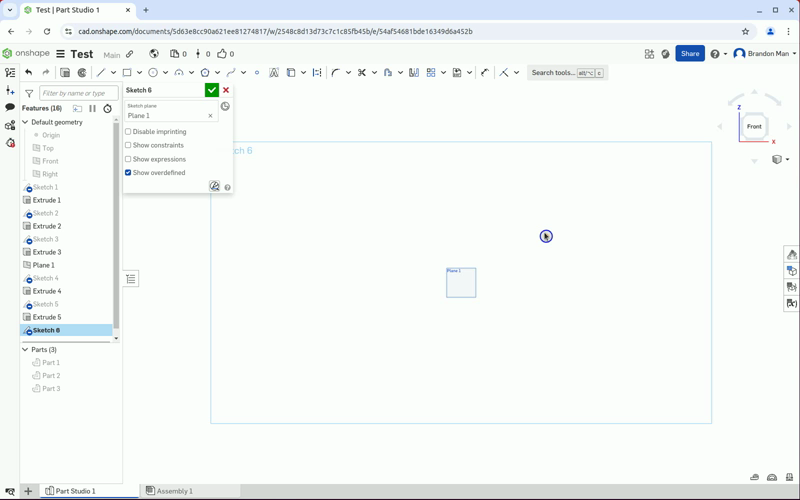
scroll(6)
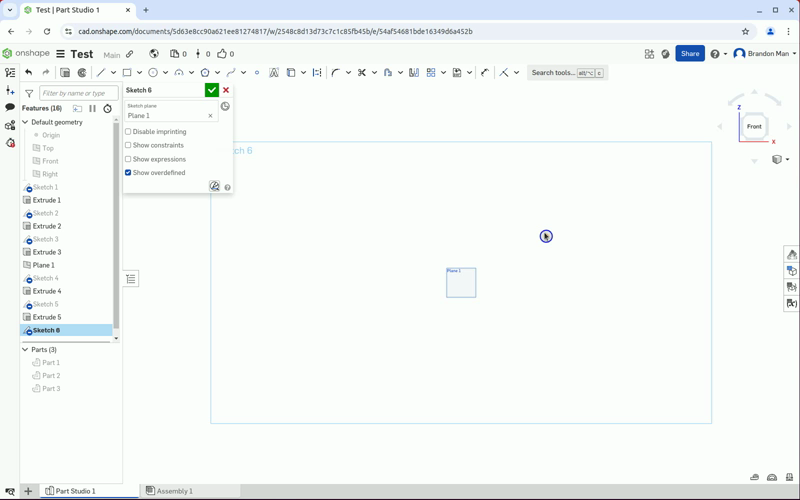
scroll(6)
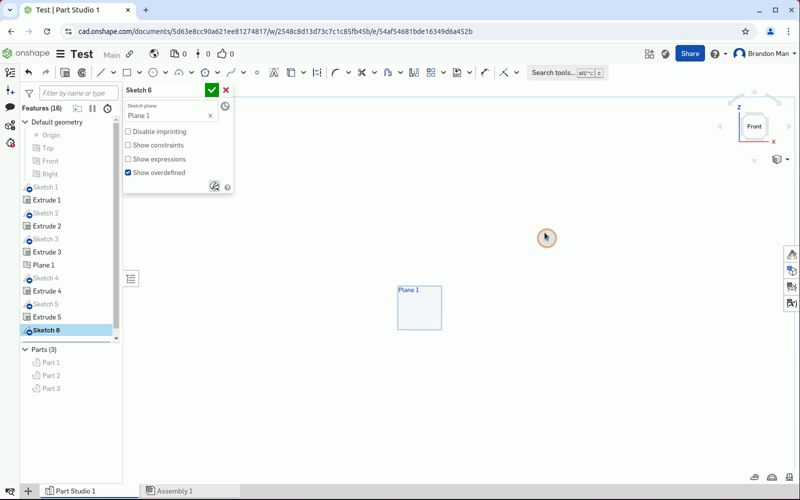
scroll(6)
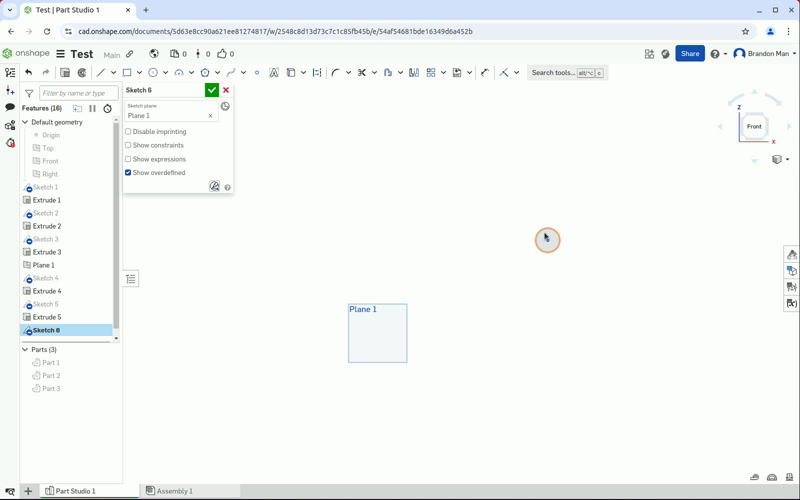
scroll(6)
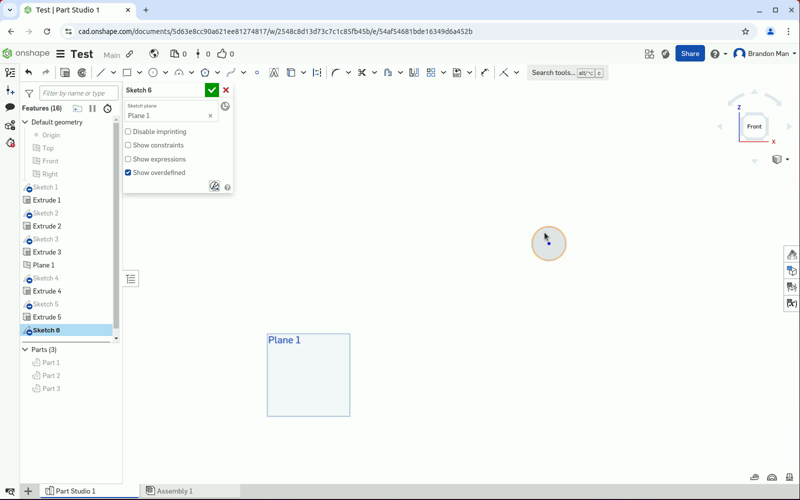
scroll(6)
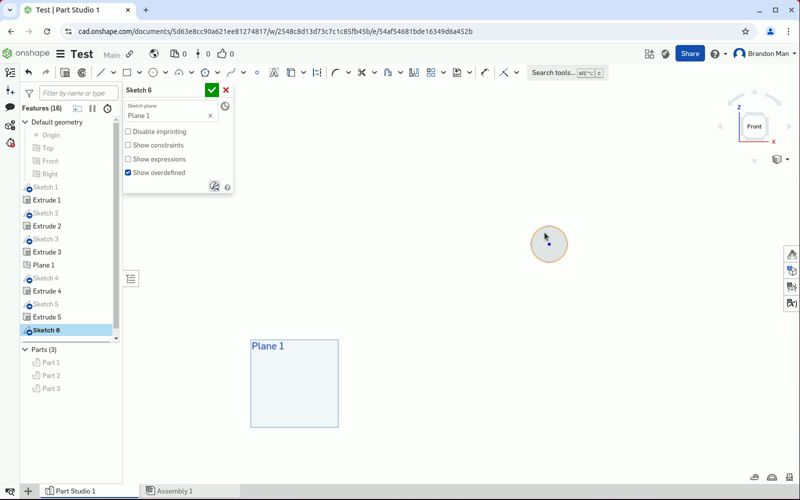
scroll(6)
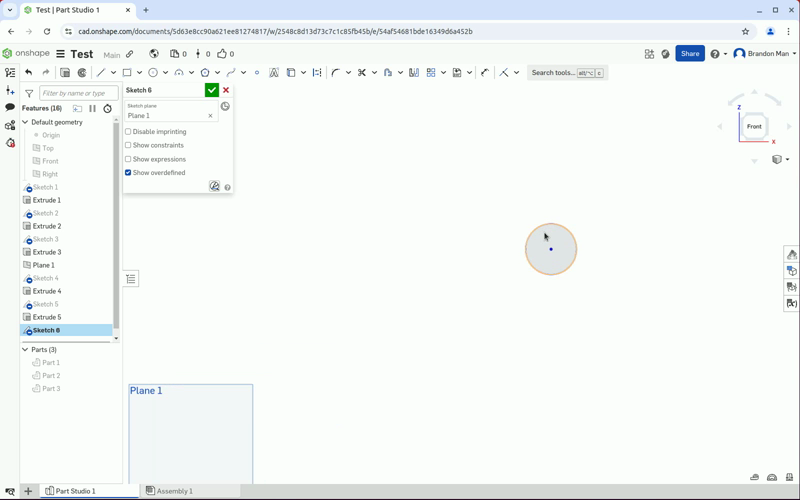
scroll(6)
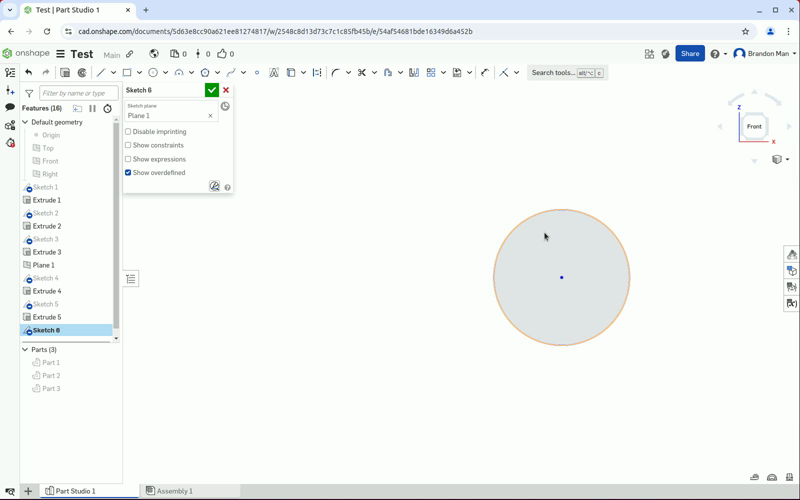
click(544, 232)
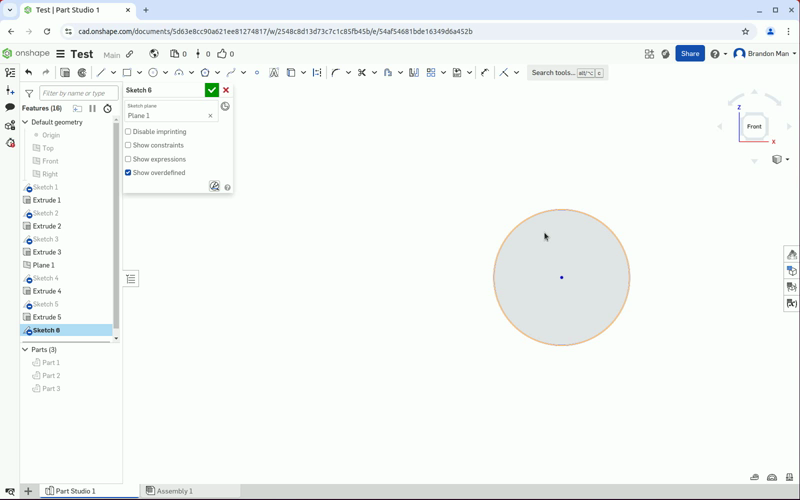
scroll(-6)
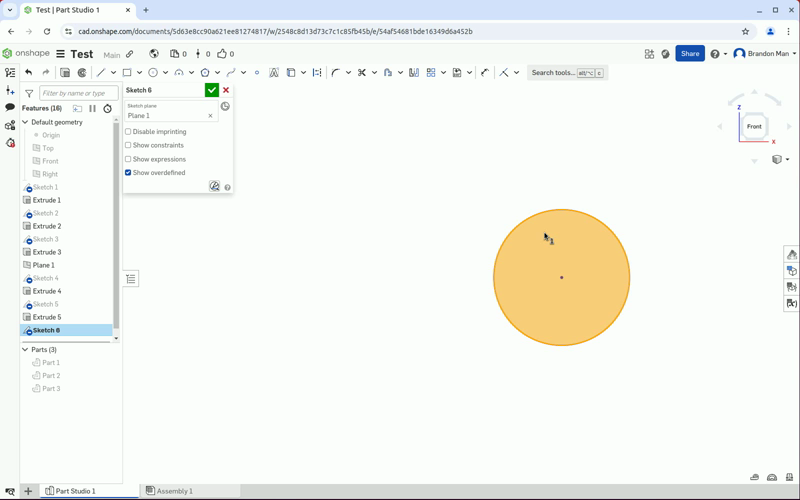
scroll(-6)
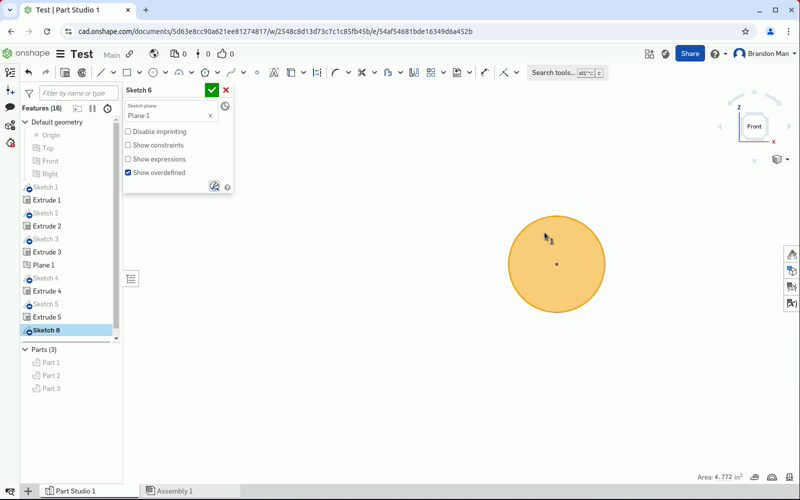
scroll(-6)
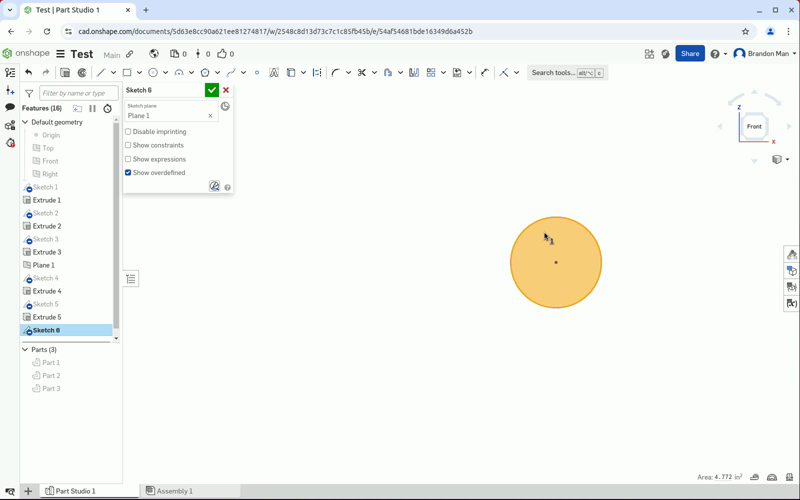
scroll(-6)
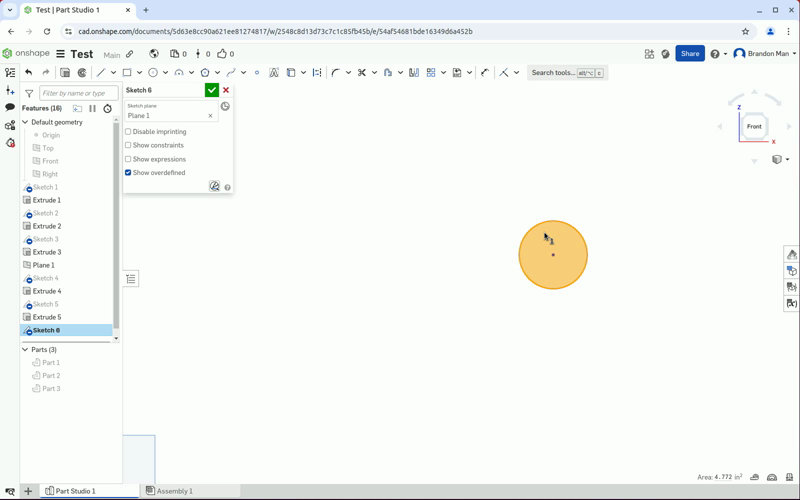
scroll(-6)
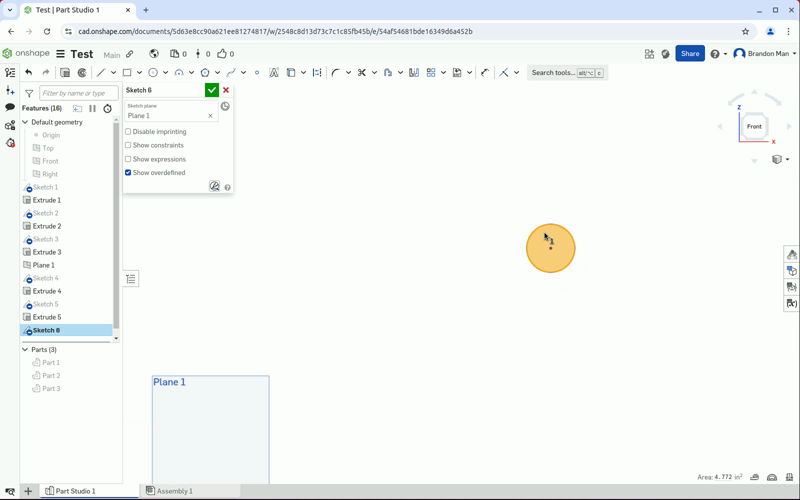
scroll(-6)
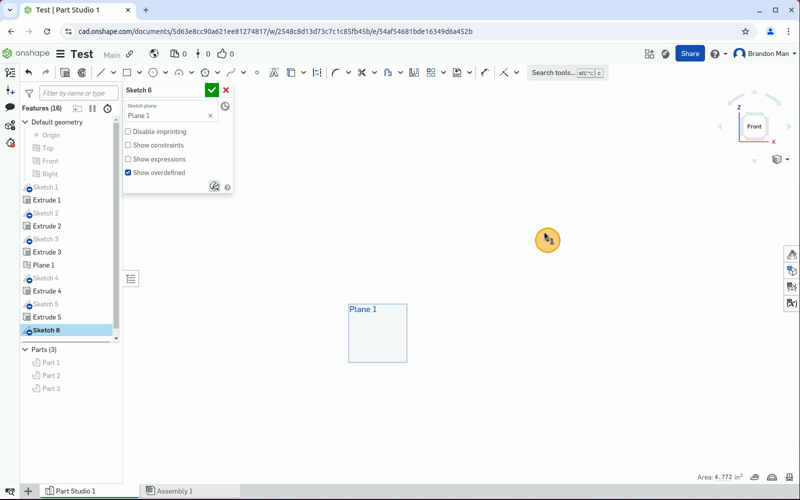
scroll(-6)
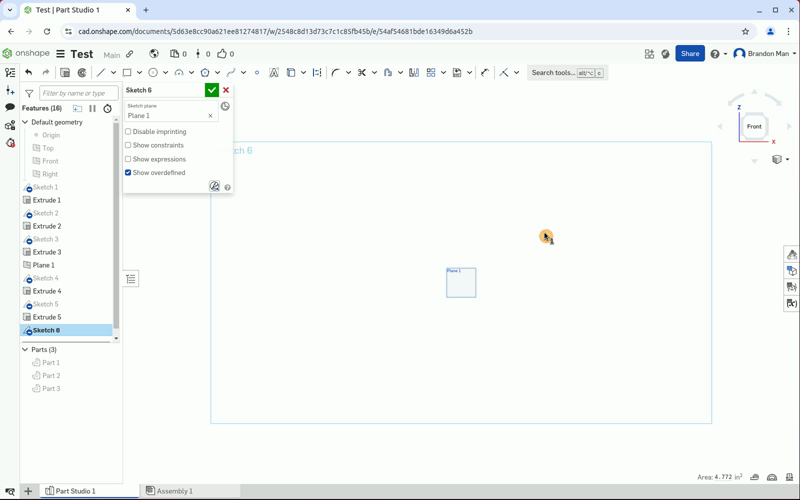
mouse_move(73, 352)
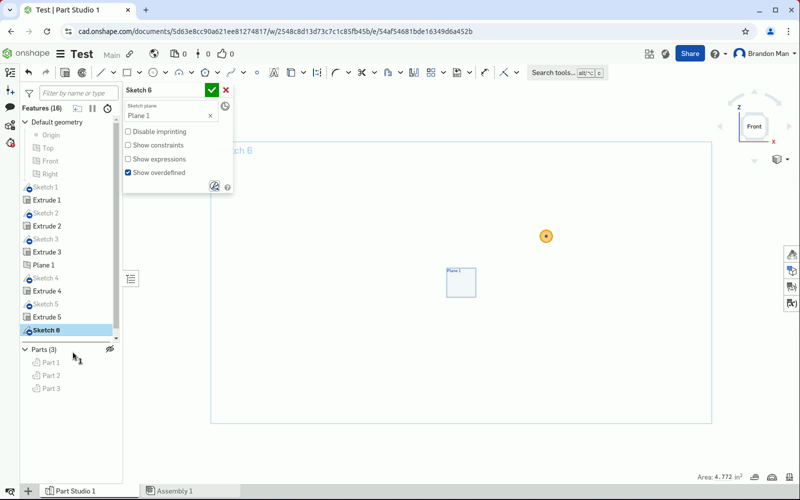
key(shift+y)
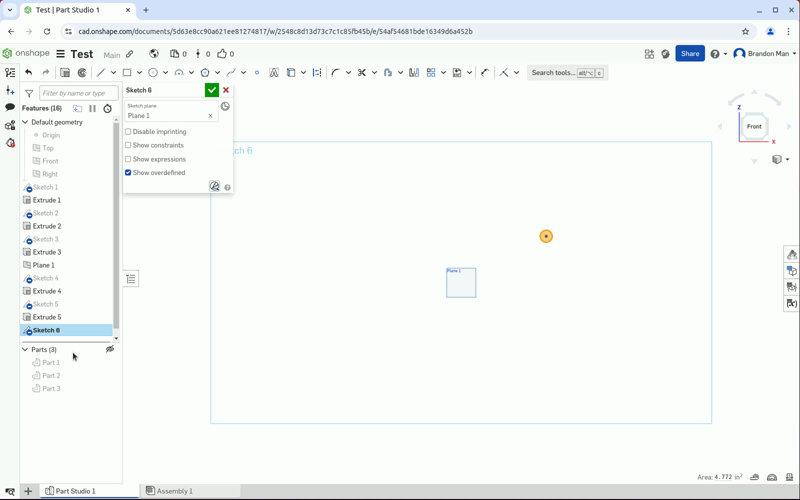
key(shift+e)
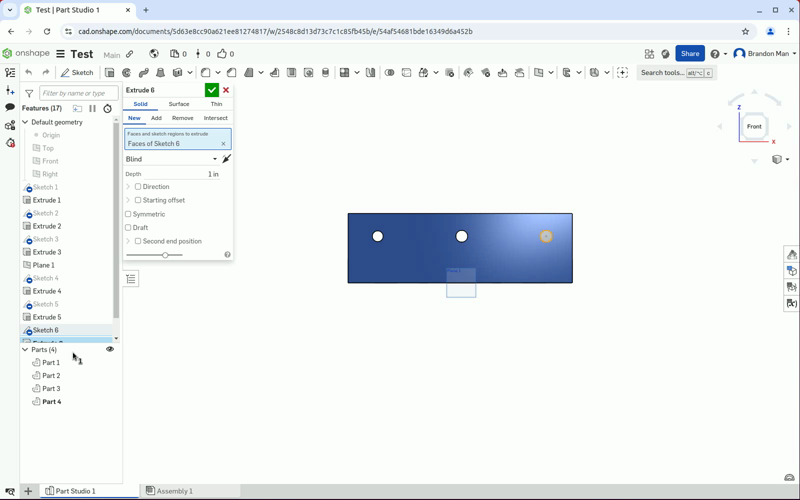
mouse_move(143, 106)
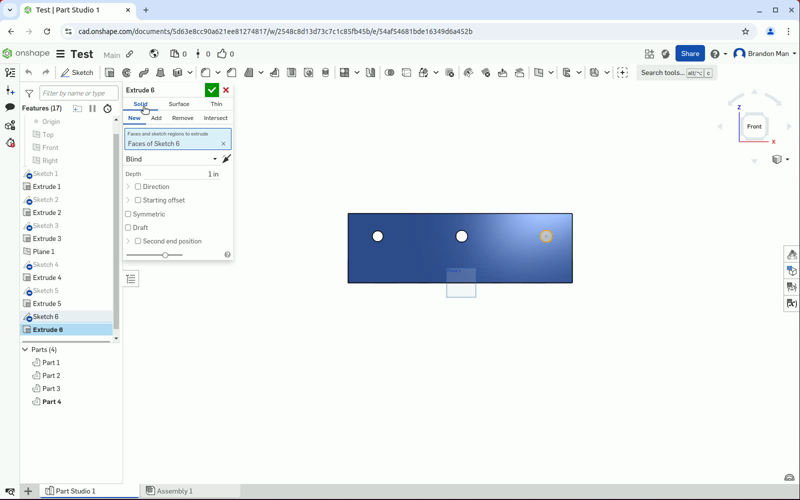
click(143, 106)
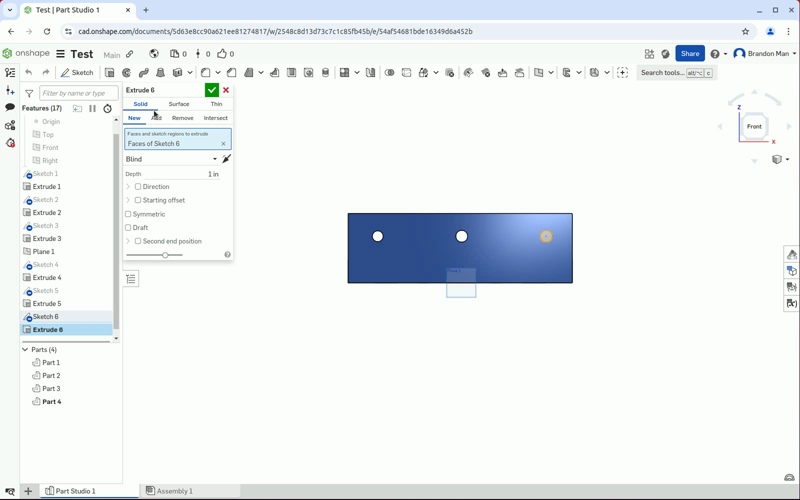
mouse_move(186, 120)
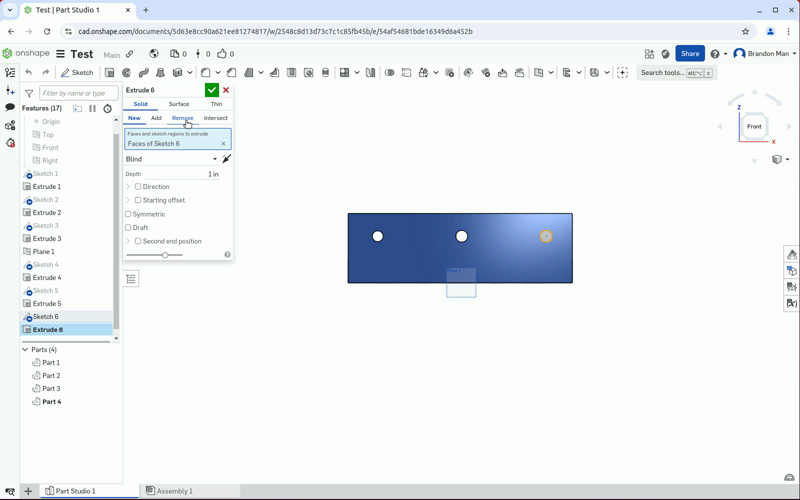
click(186, 120)
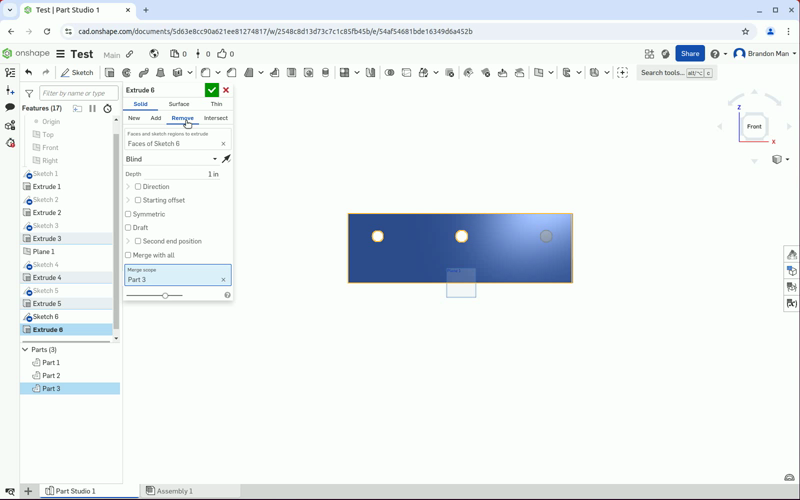
key(tab, 4)
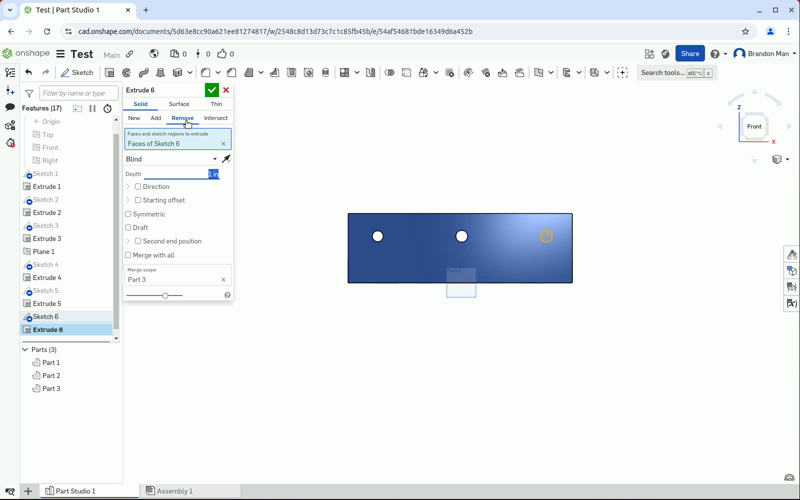
text(15.405)
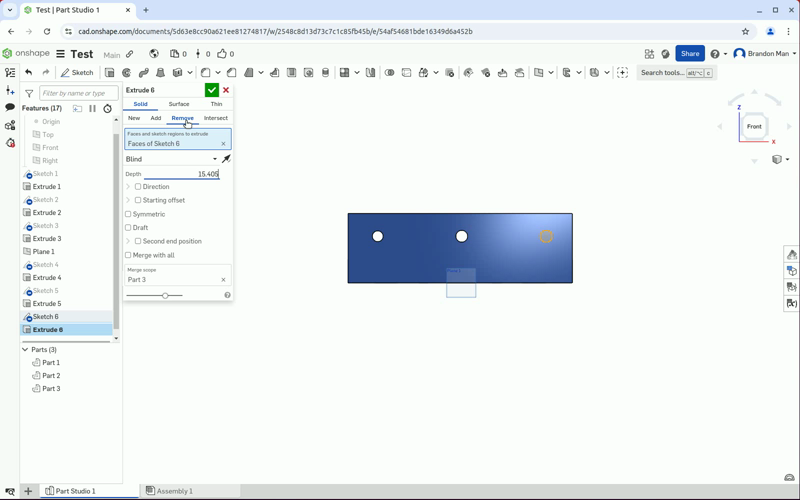
key(tab, 6)
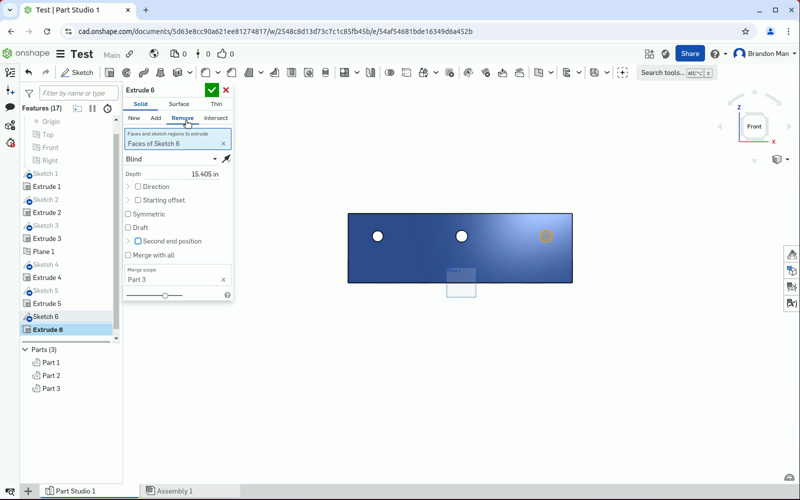
key(space)
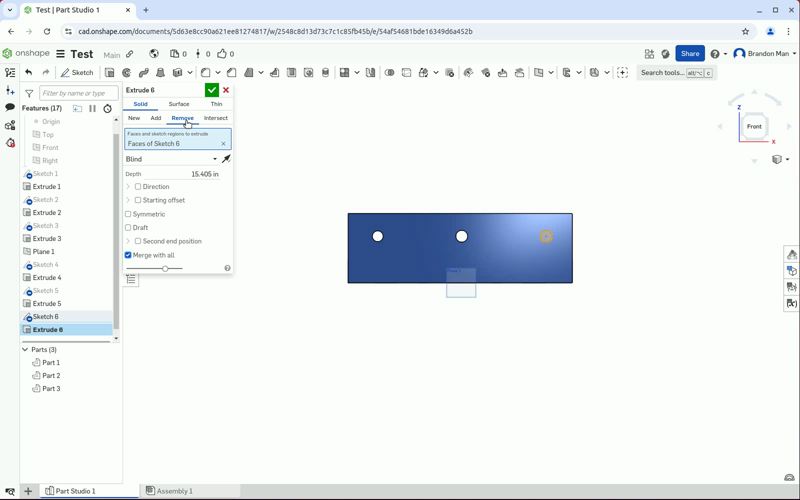
key(enter)
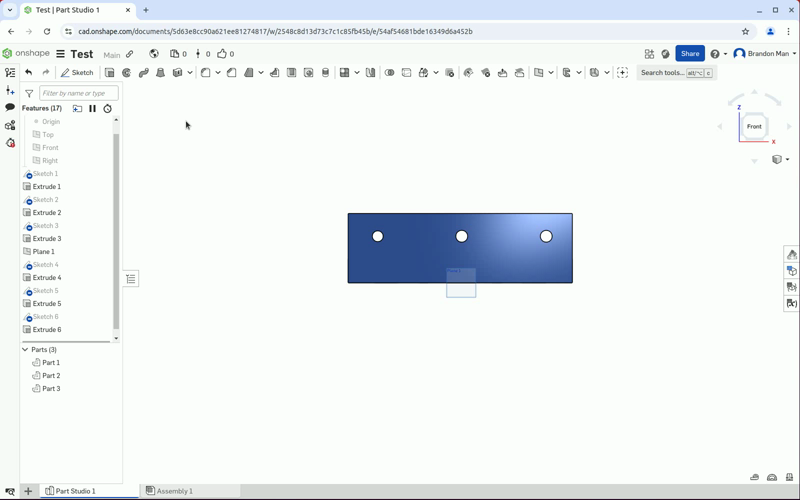
key(shift+h)
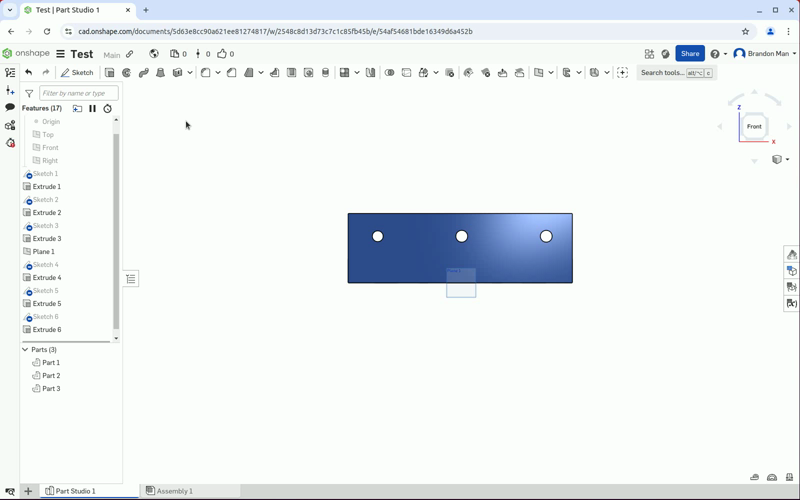
key(shift+h)
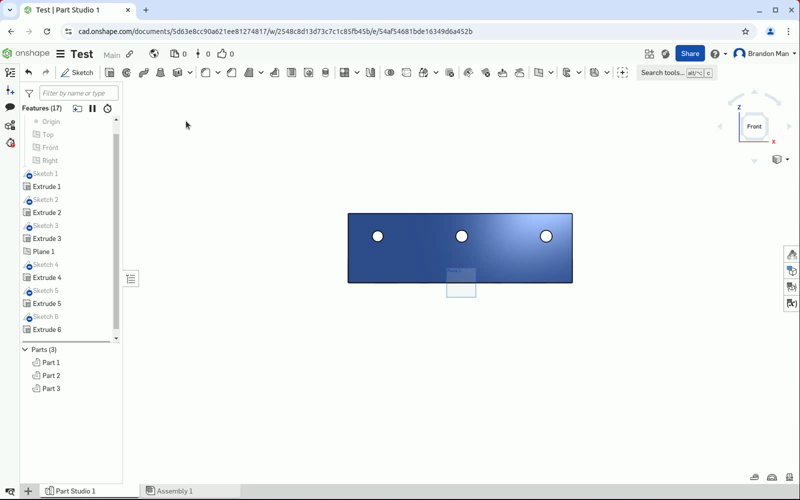
key(shift+7)
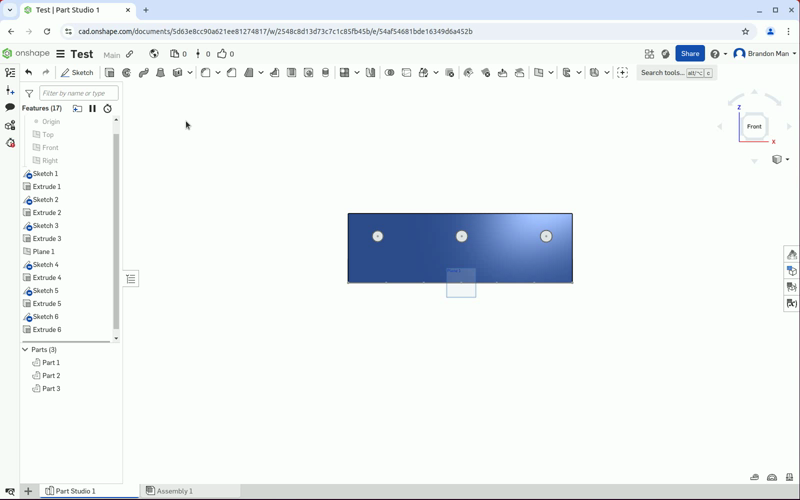
key(left, 2)
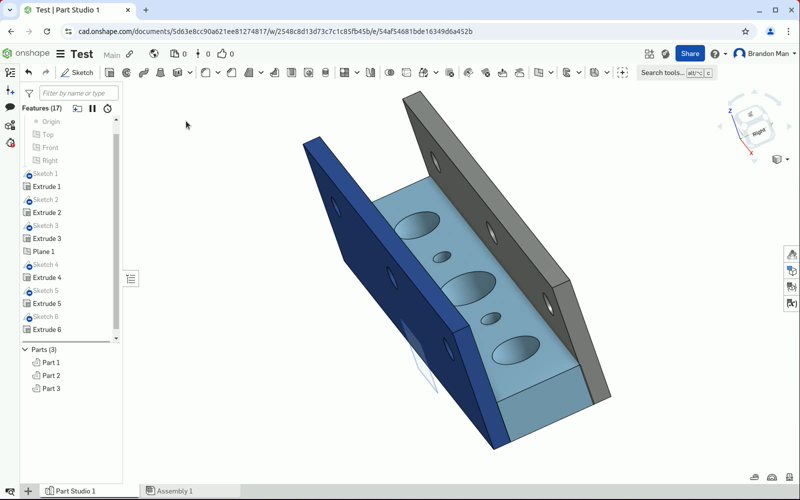
key(down, 2)
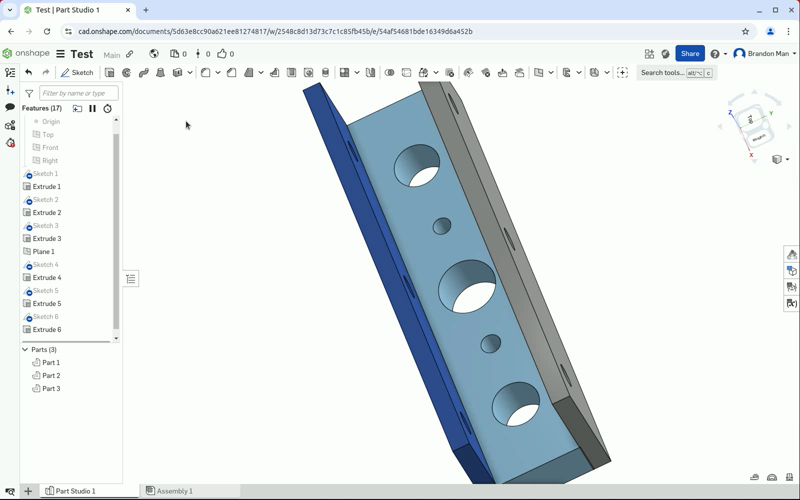
key(up, 2)
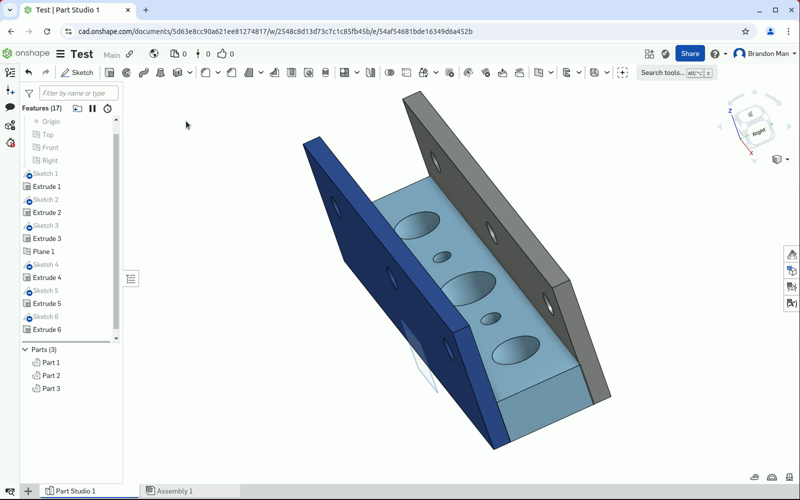
key(right, 2)
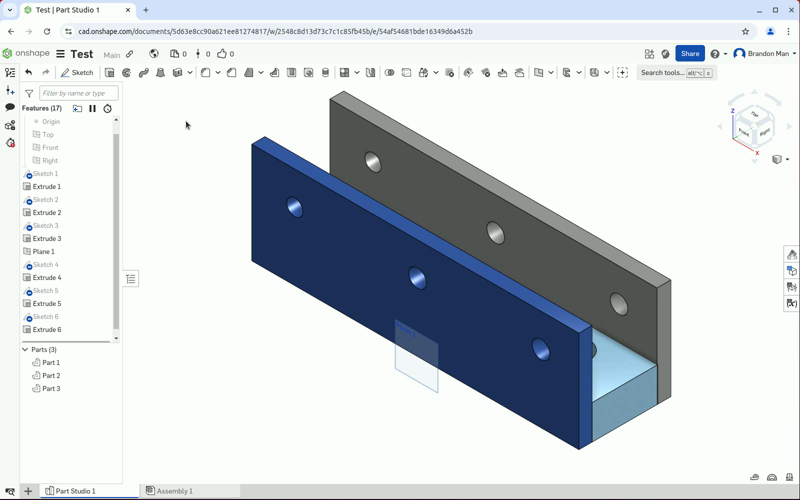
mouse_move(69, 176)
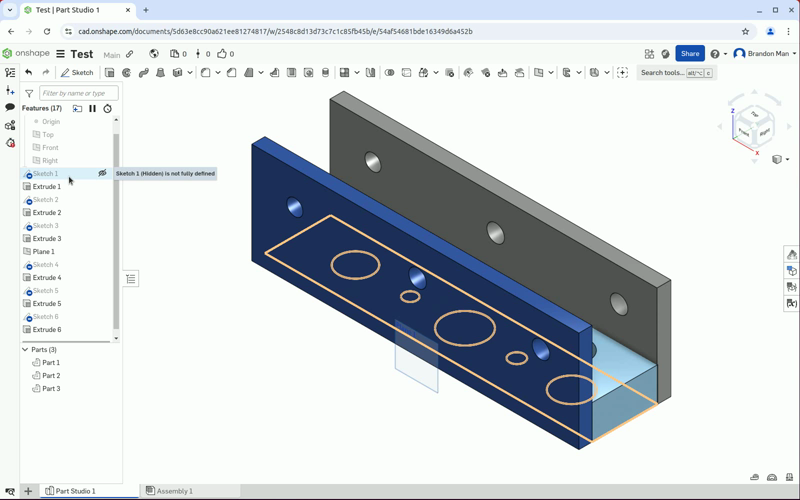
click(69, 176)